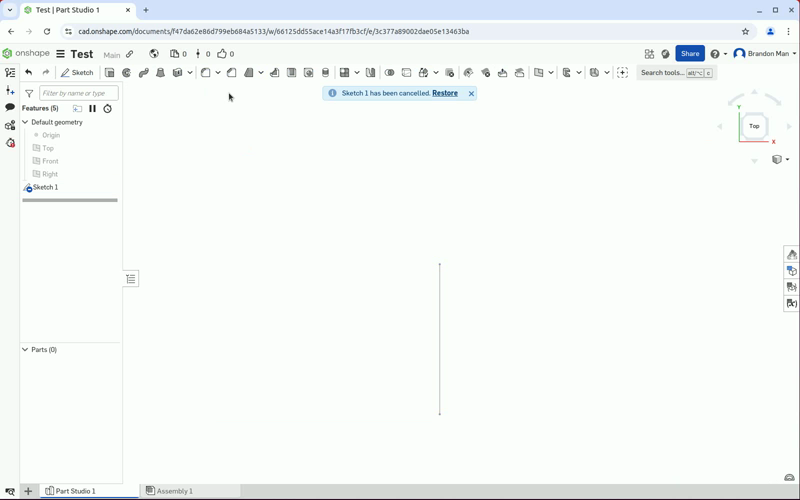
key(shift+h)
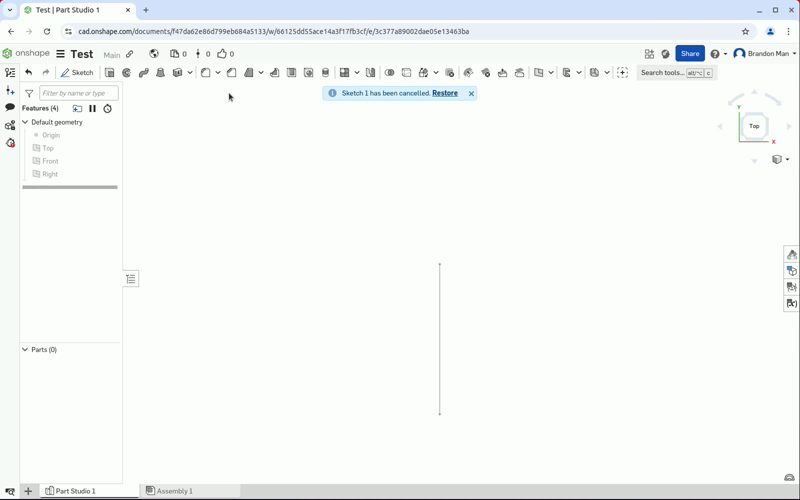
key(shift+s)
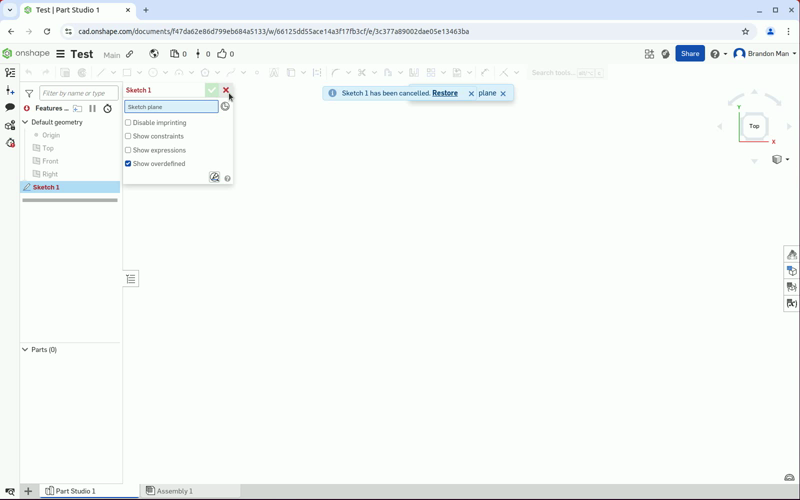
mouse_move(73, 150)
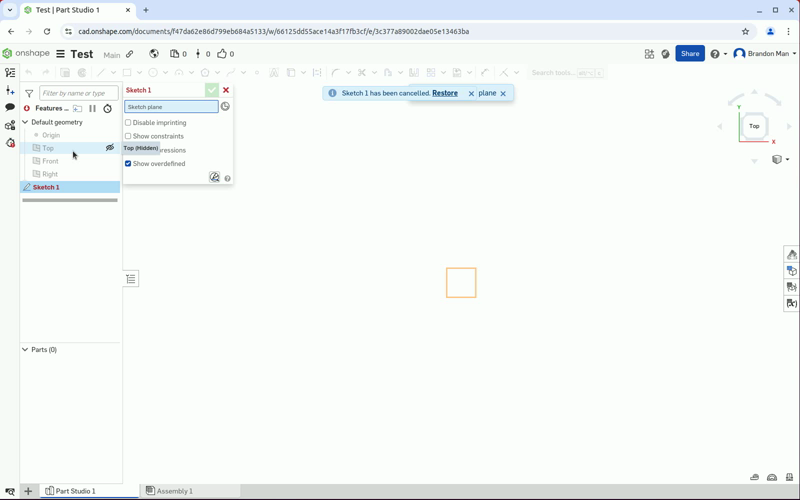
click(73, 150)
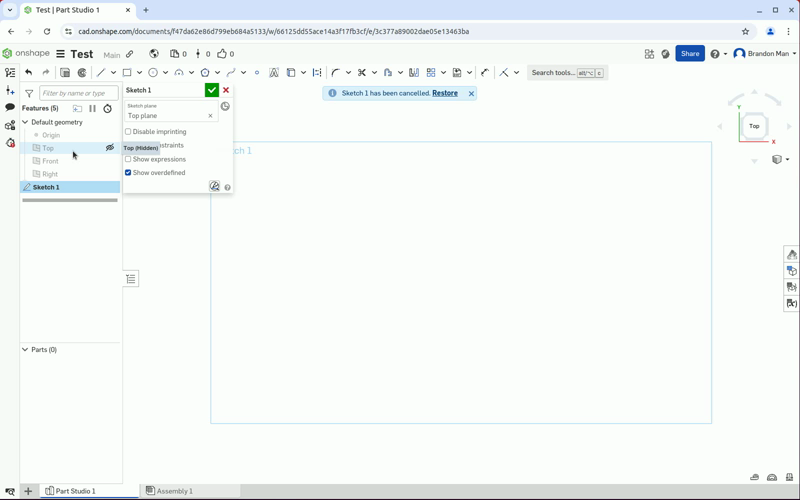
mouse_move(73, 352)
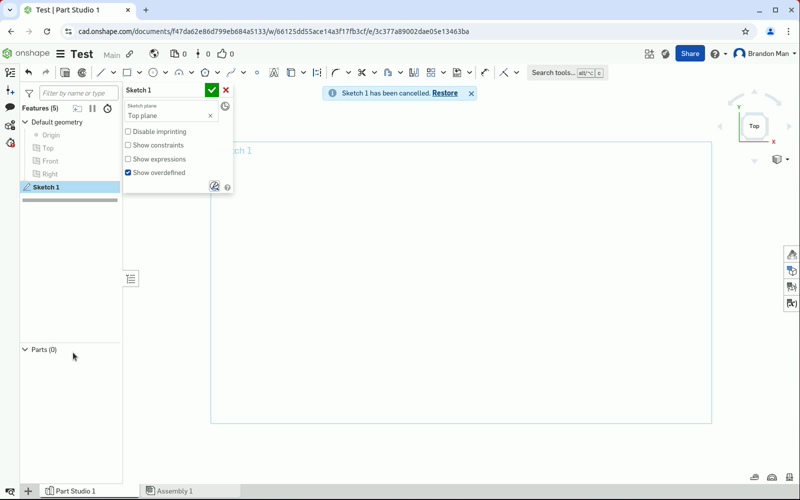
key(y)
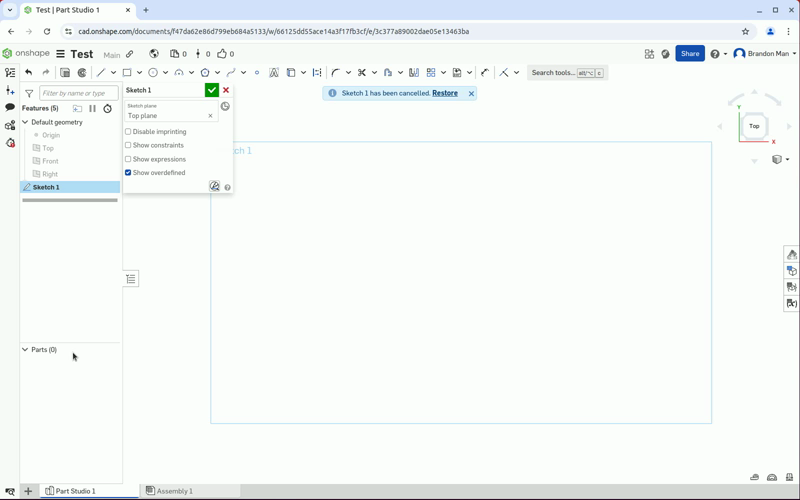
key(c)
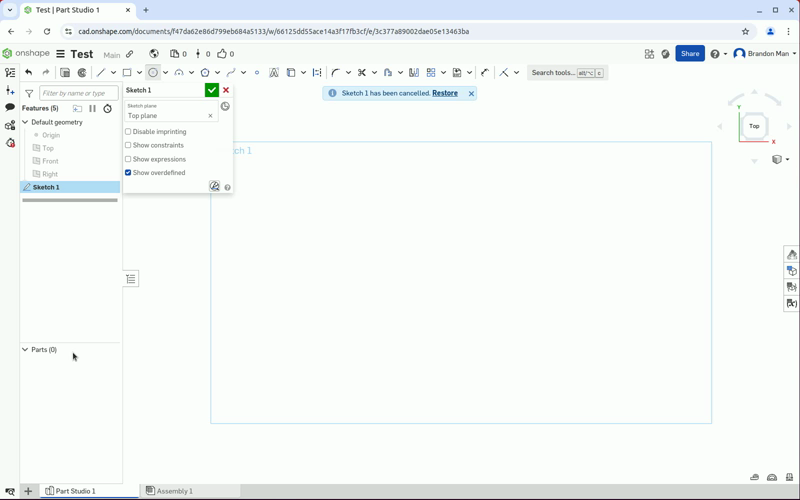
key_down(shift)
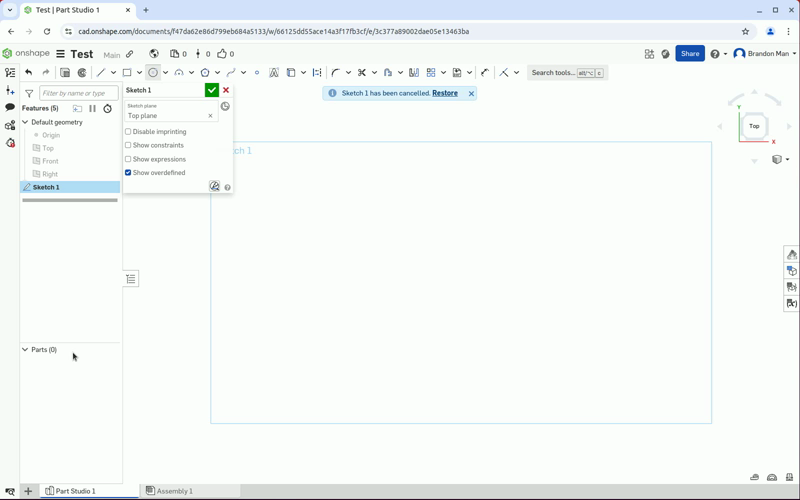
mouse_move(461, 282)
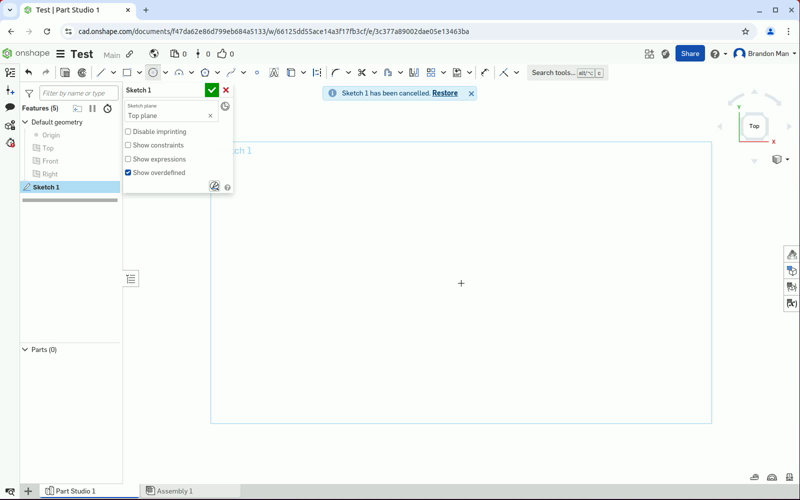
click(461, 282)
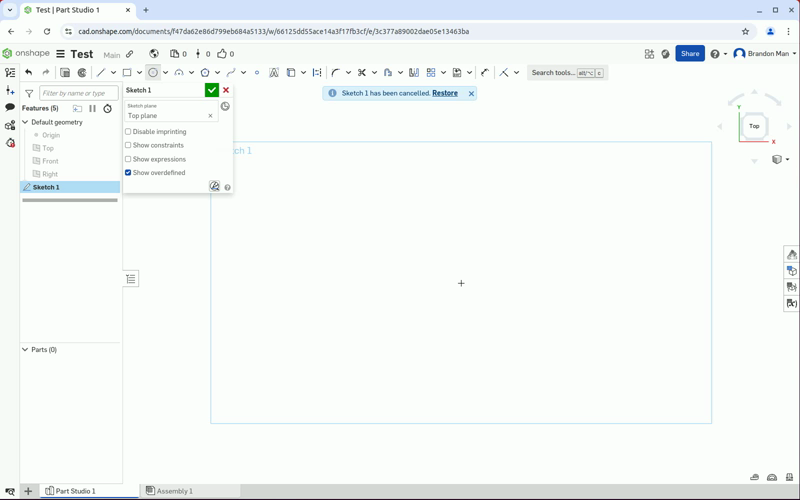
key_up(shift)
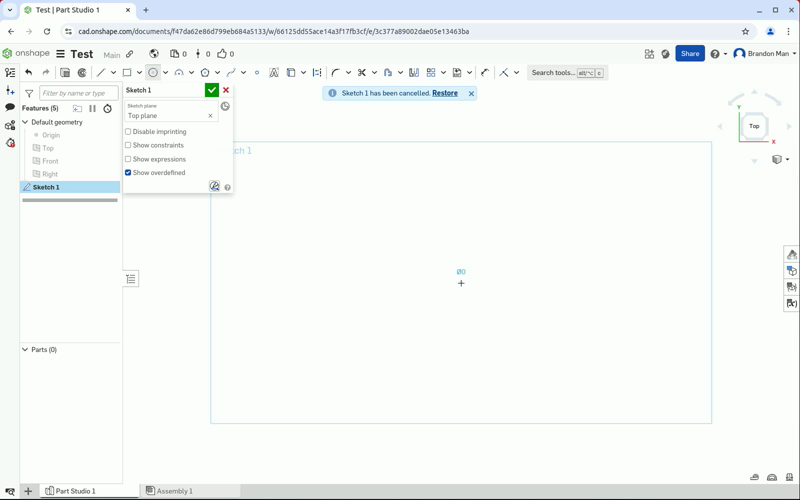
mouse_move(574, 282)
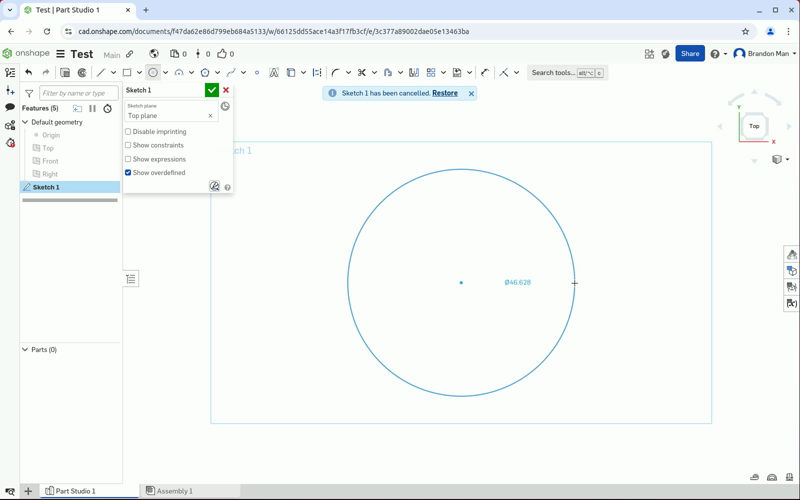
click(574, 282)
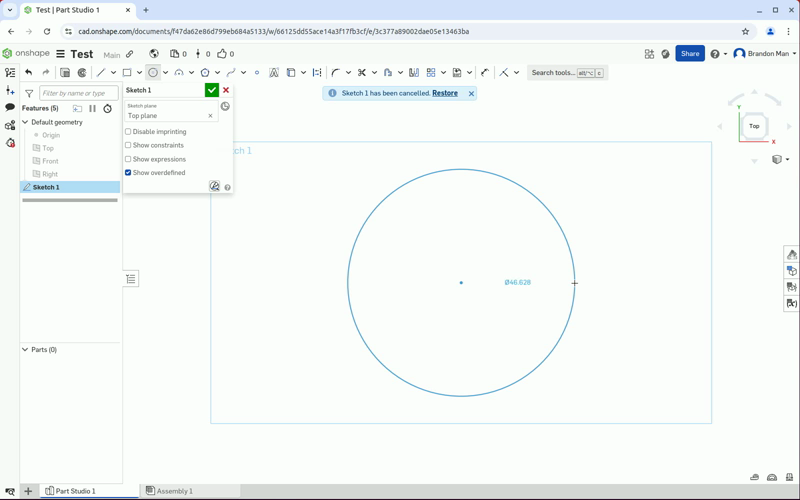
key(esc)
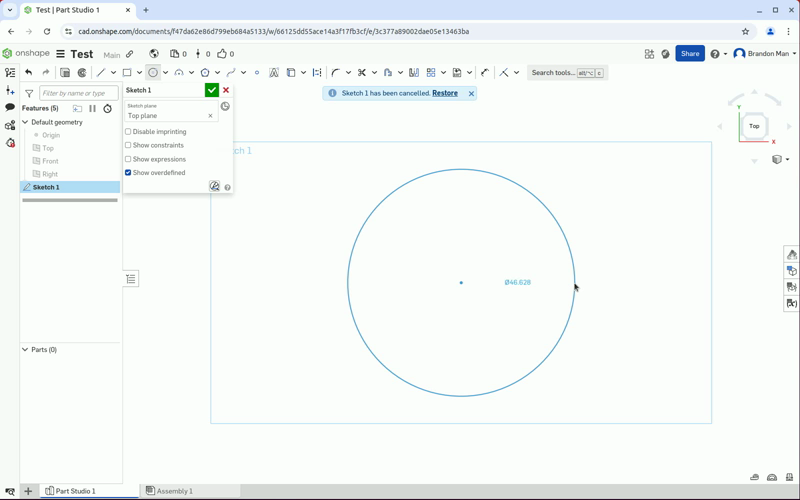
key(c)
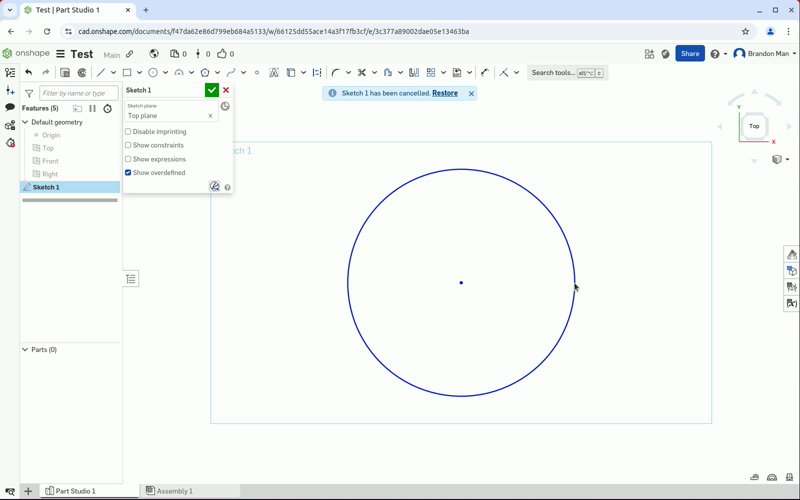
key_down(shift)
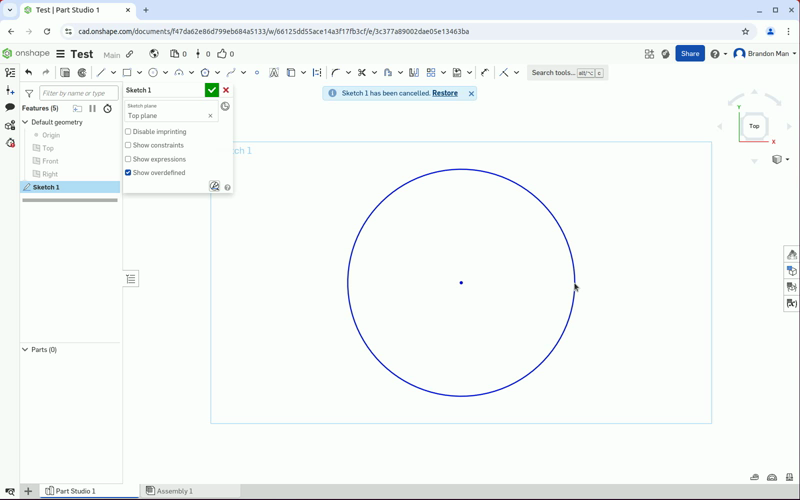
mouse_move(461, 282)
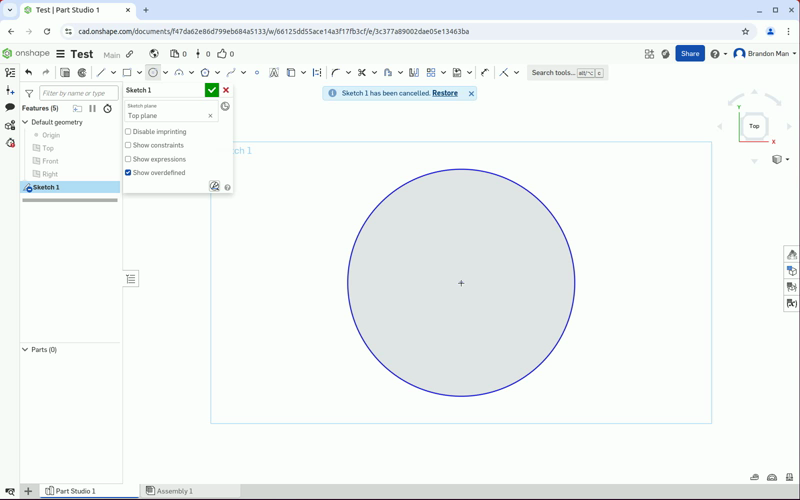
click(461, 282)
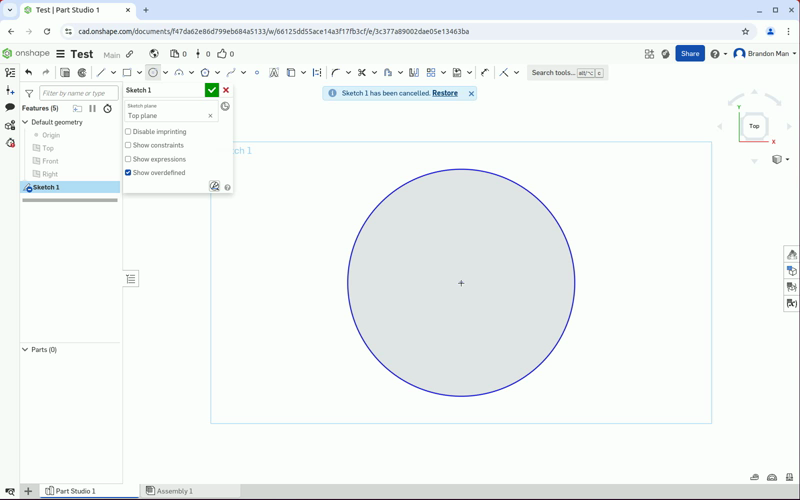
key_up(shift)
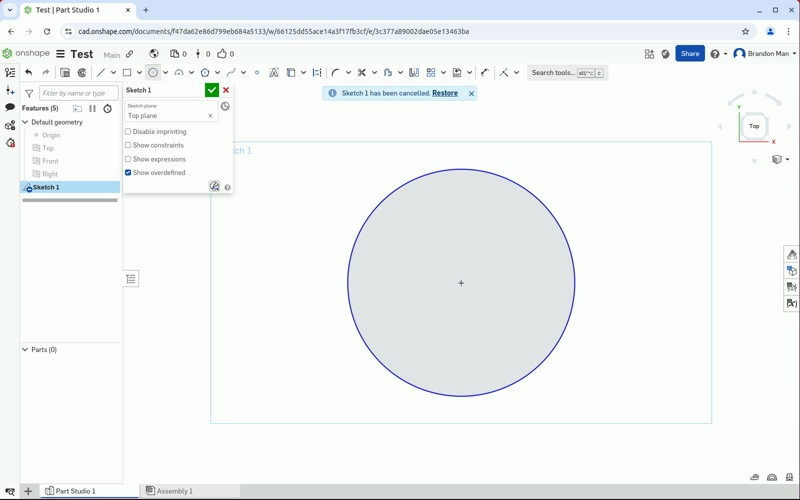
mouse_move(529, 282)
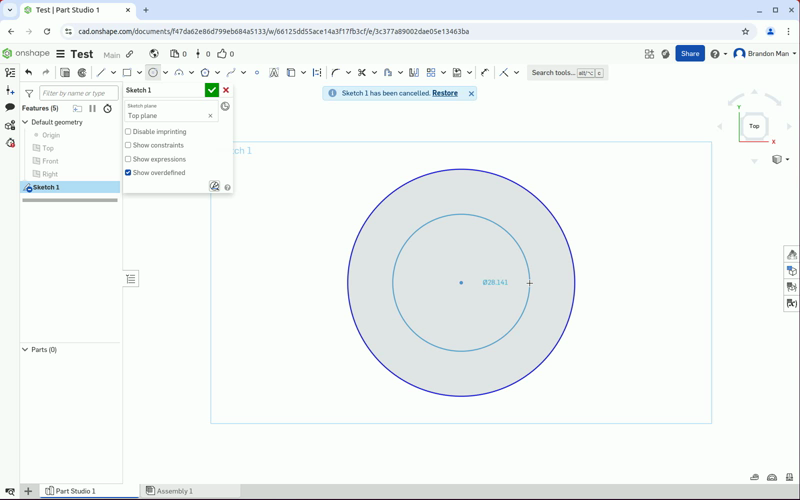
click(529, 282)
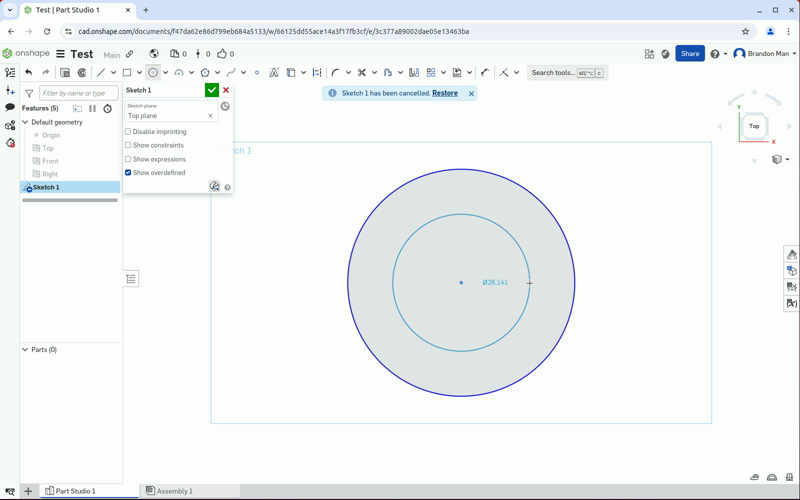
key(esc)
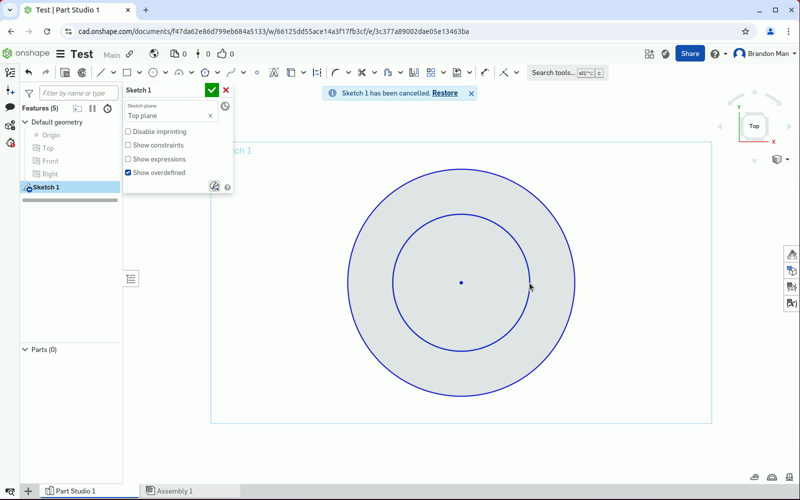
mouse_move(447, 367)
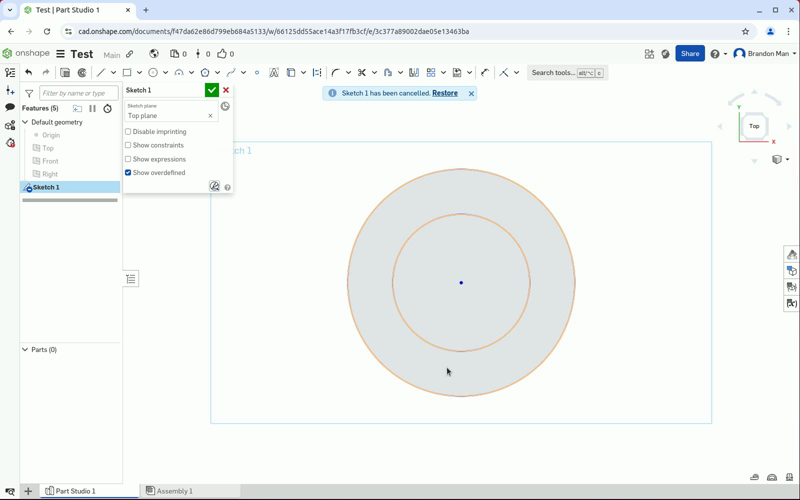
click(447, 367)
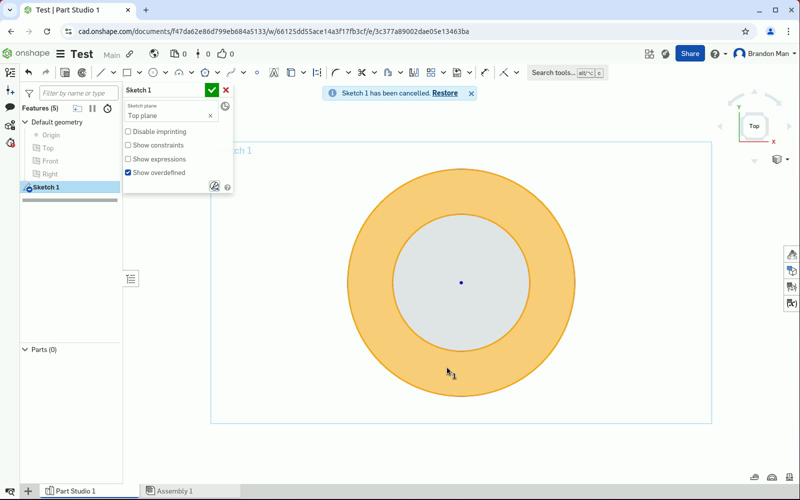
mouse_move(73, 352)
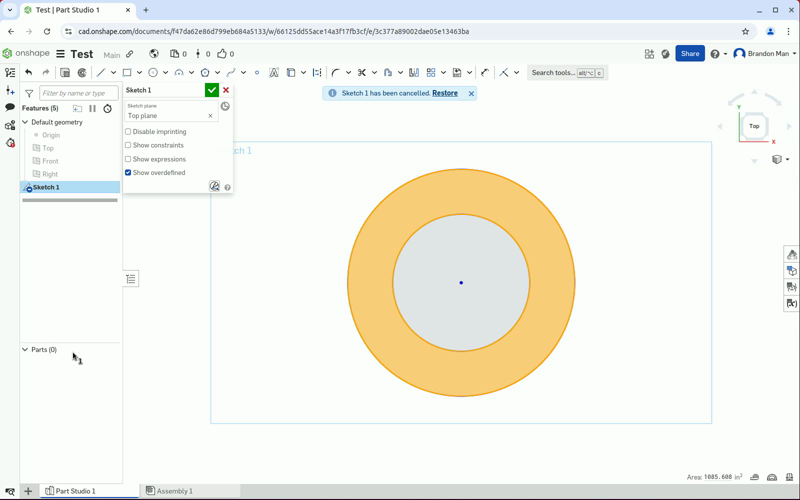
key(shift+y)
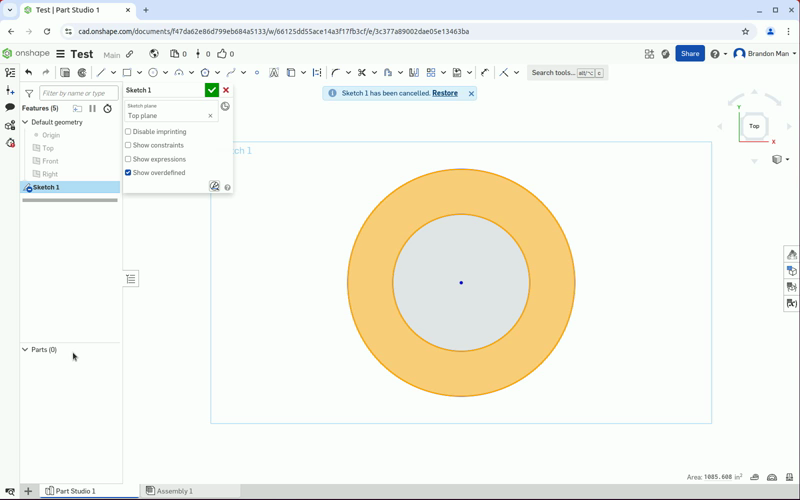
key(shift+e)
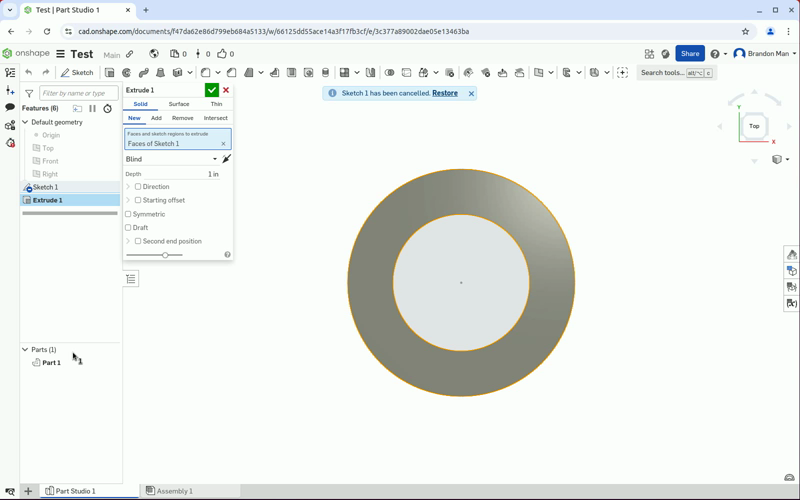
mouse_move(143, 106)
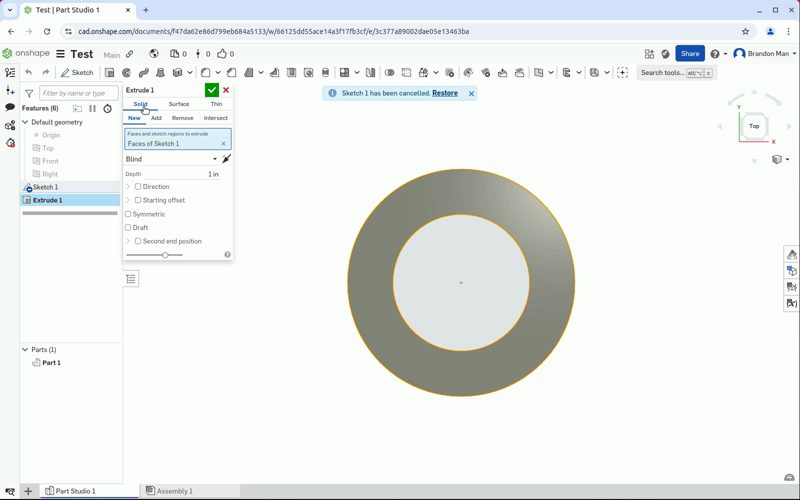
click(143, 106)
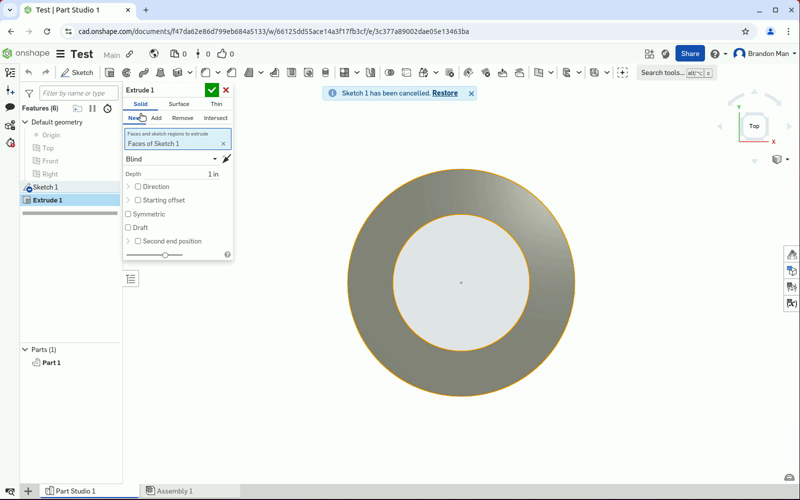
mouse_move(137, 120)
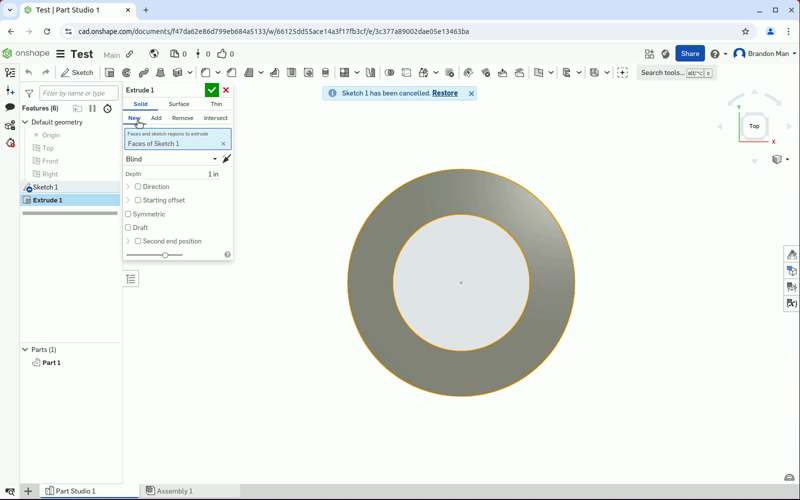
click(137, 120)
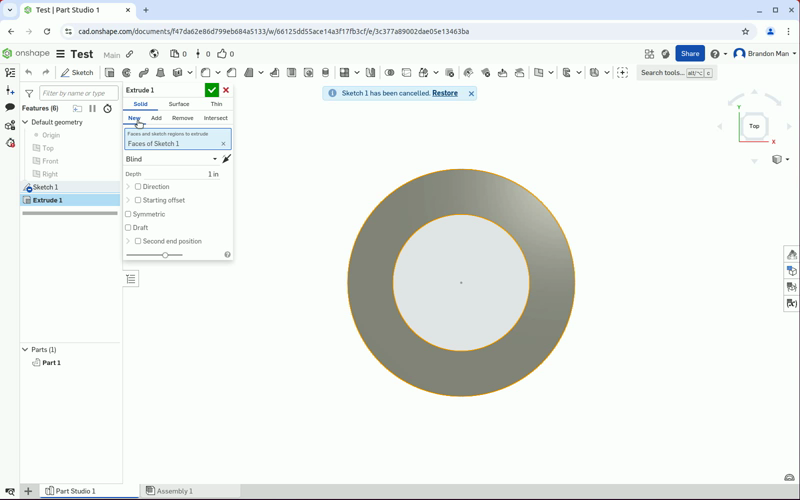
key(tab, 4)
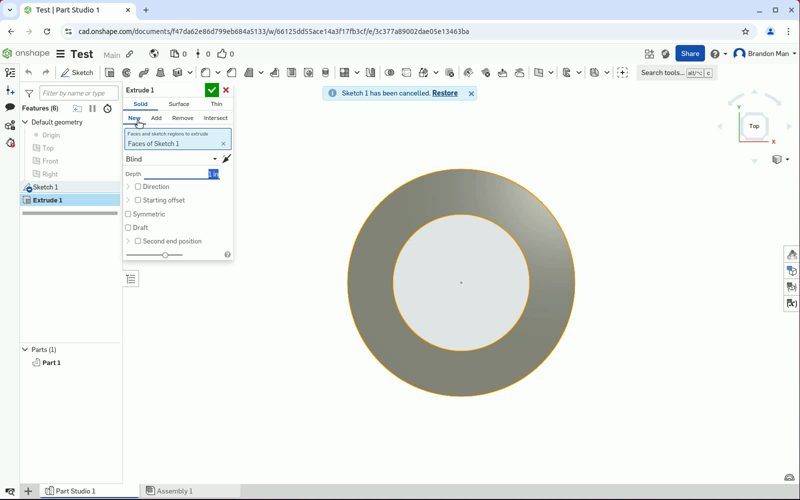
text(1.685)
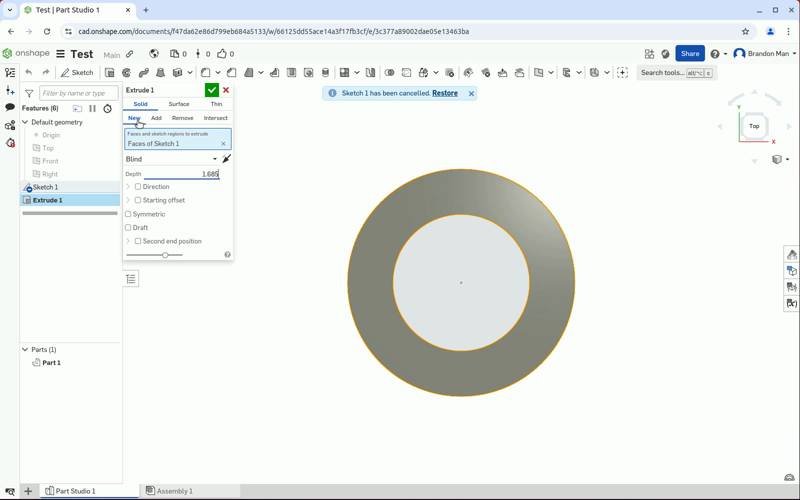
key(enter)
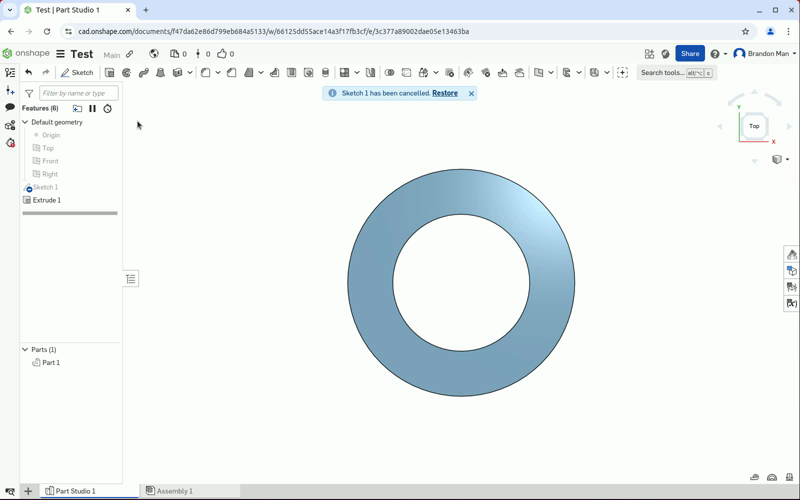
key(shift+h)
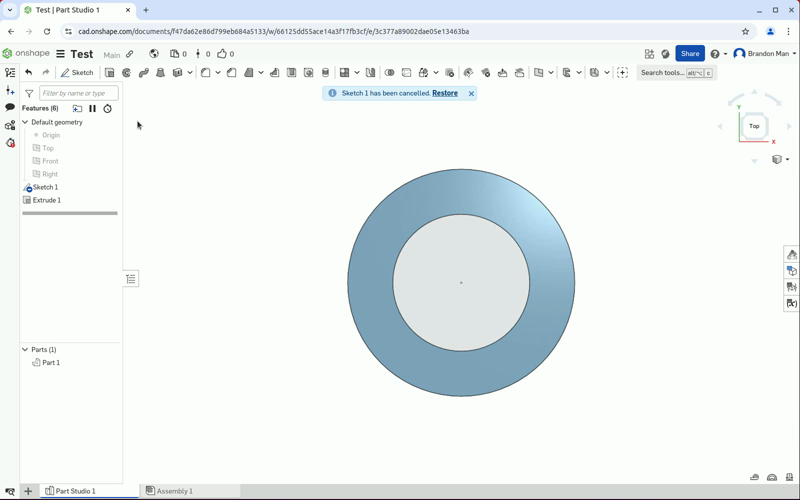
key(shift+h)
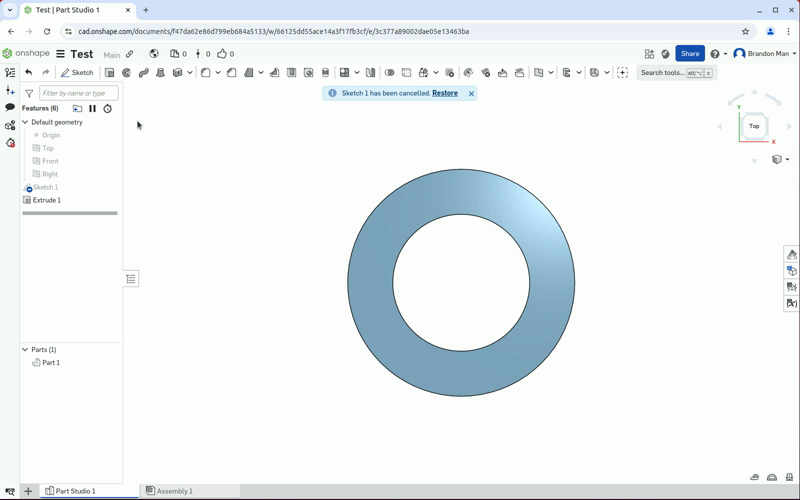
mouse_move(73, 189)
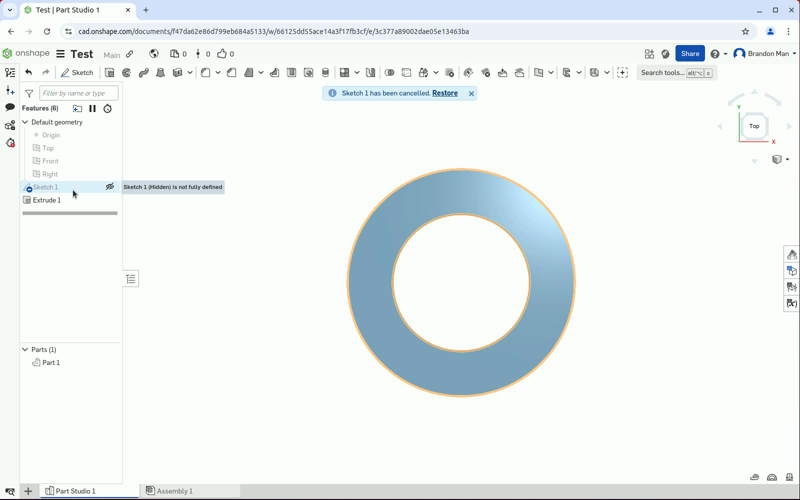
click(73, 189)
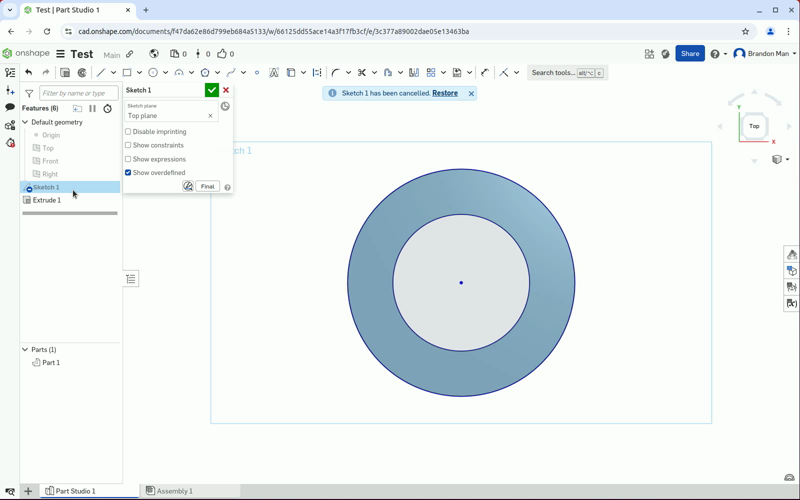
mouse_move(229, 92)
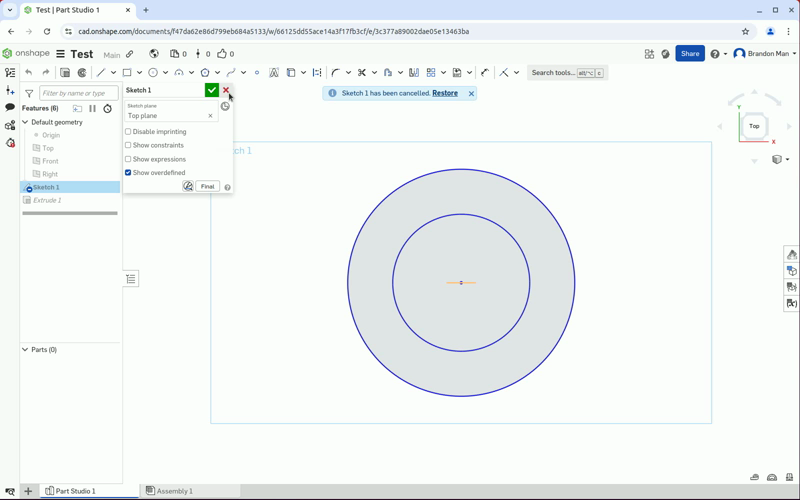
click(229, 92)
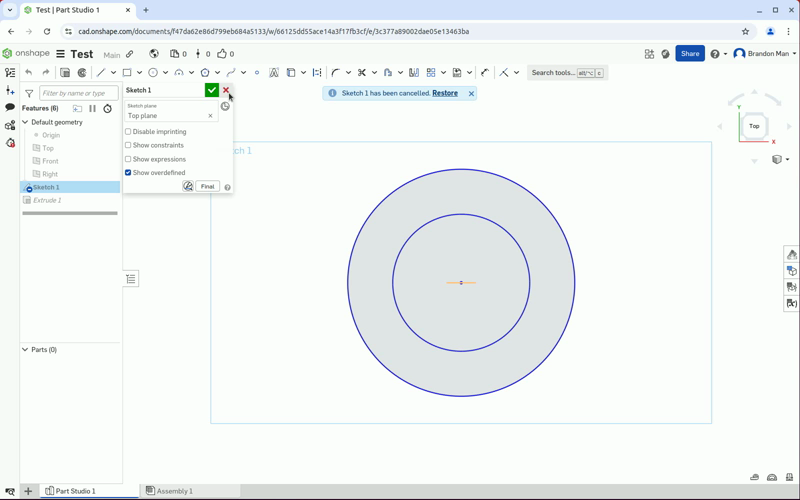
key(shift+s)
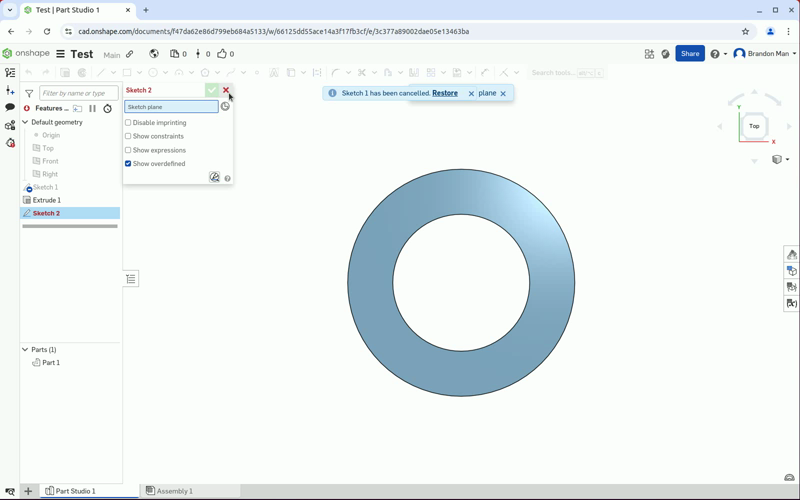
mouse_move(73, 150)
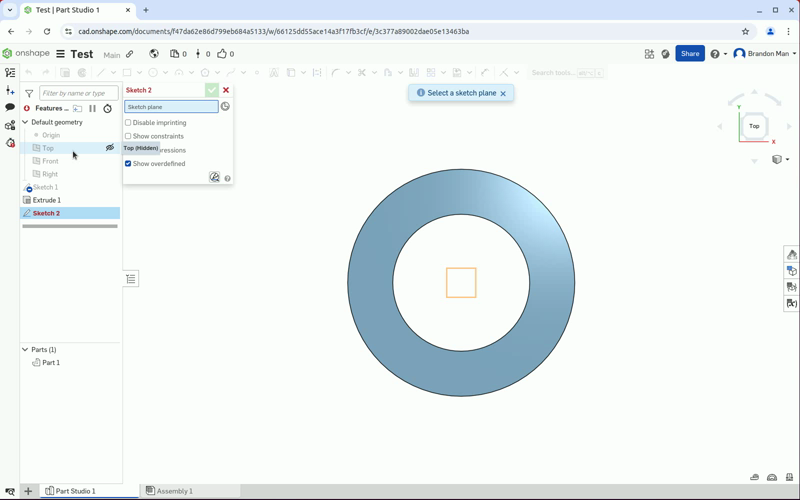
click(73, 150)
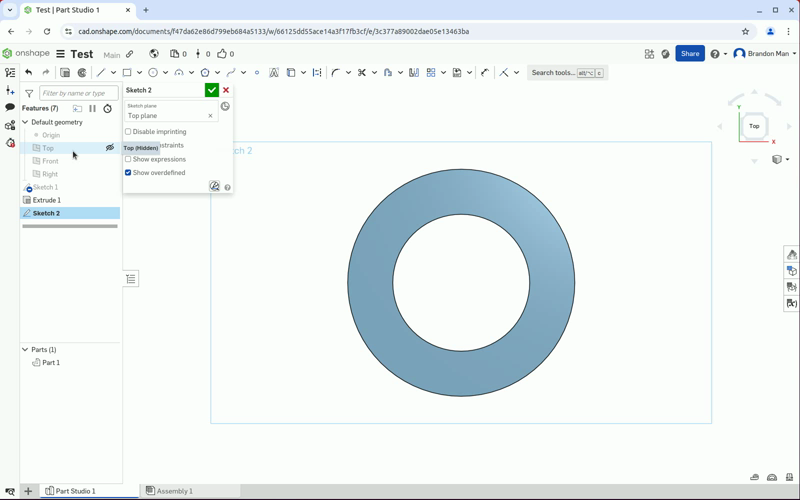
mouse_move(73, 352)
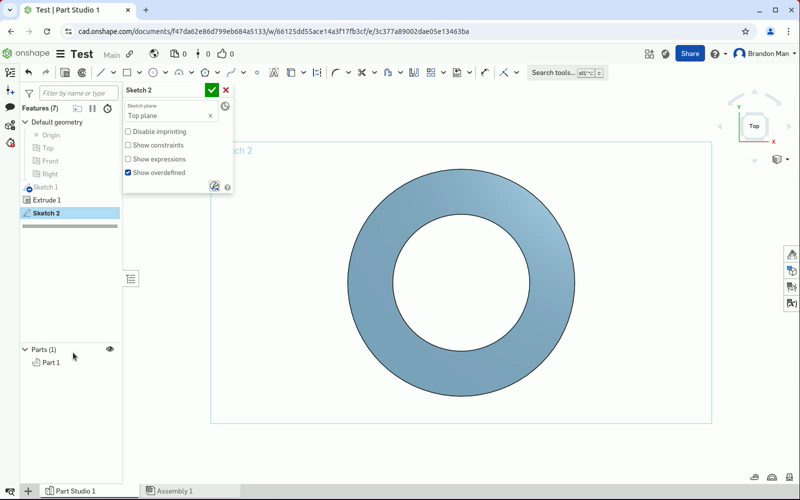
key(y)
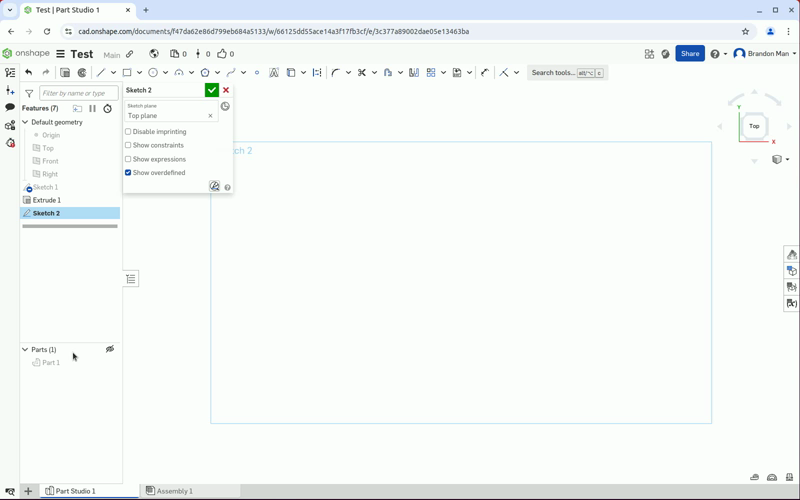
key(c)
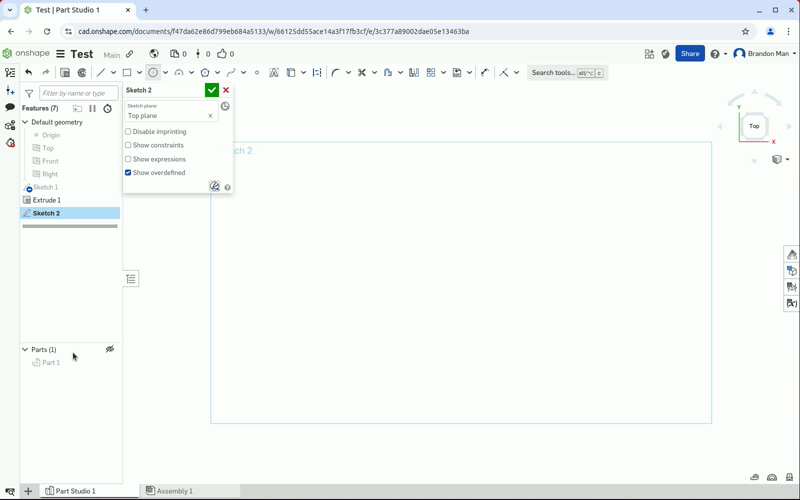
key_down(shift)
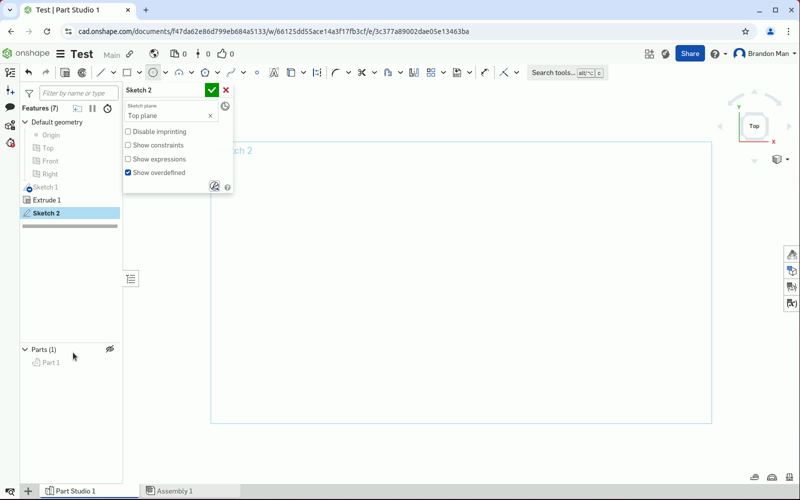
mouse_move(461, 282)
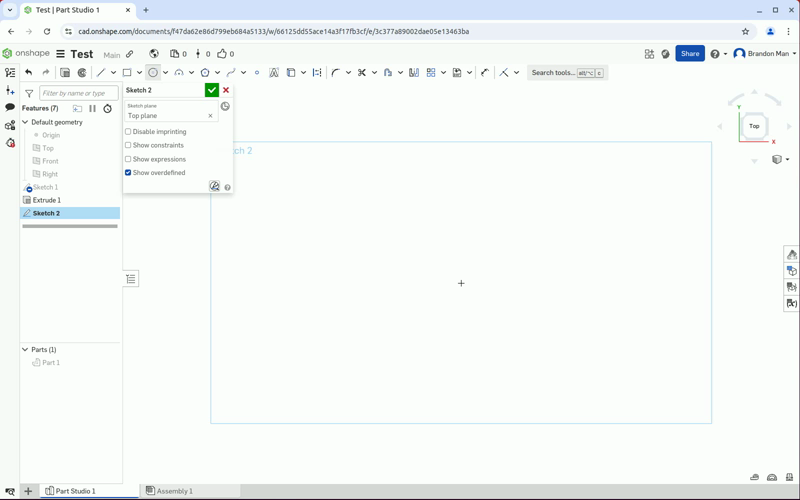
click(461, 282)
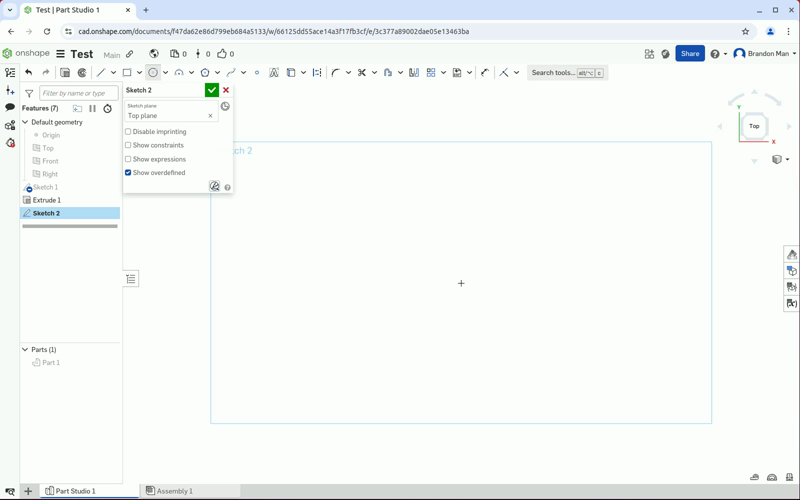
key_up(shift)
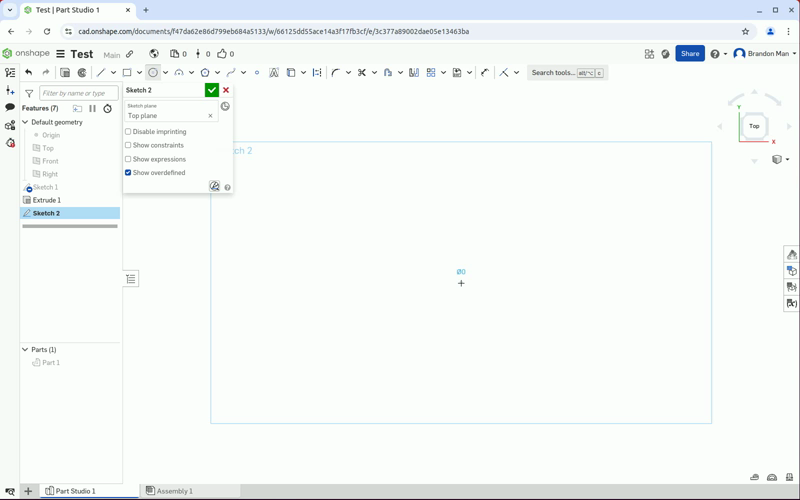
mouse_move(522, 282)
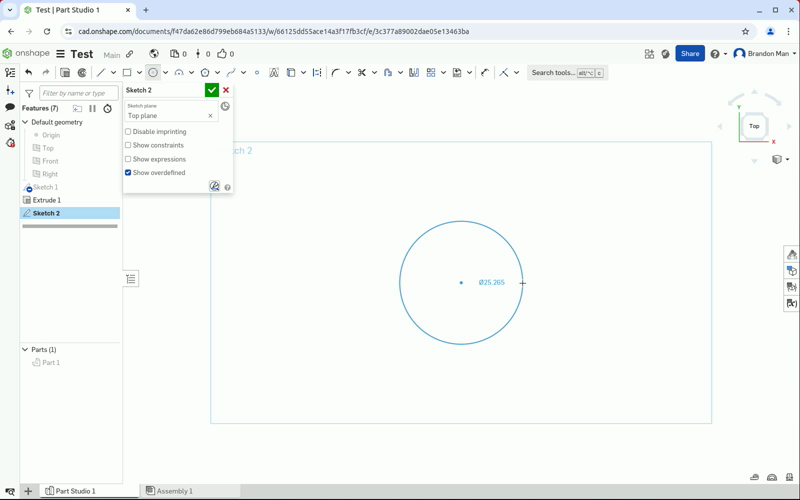
click(522, 282)
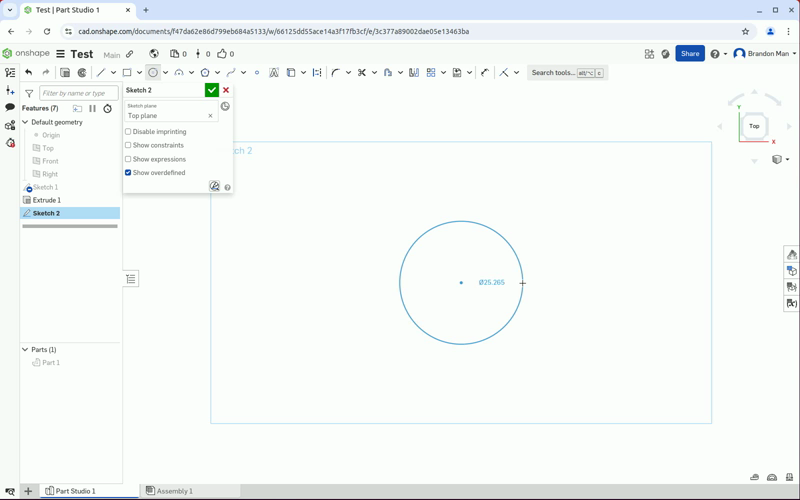
key(esc)
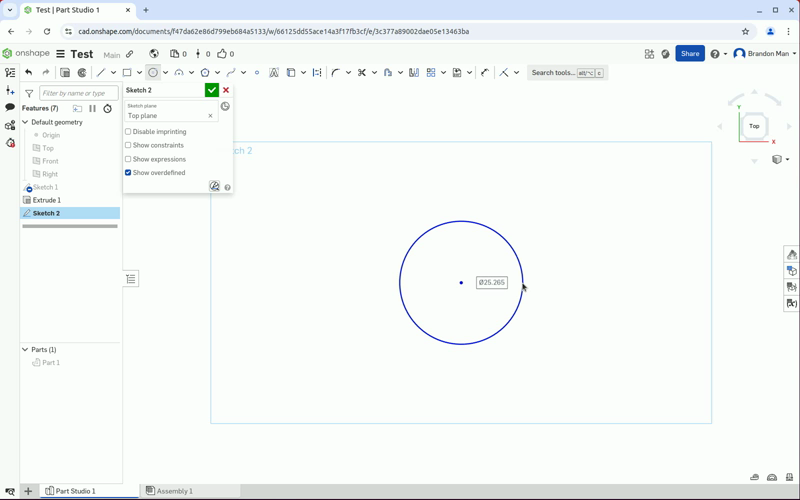
key(c)
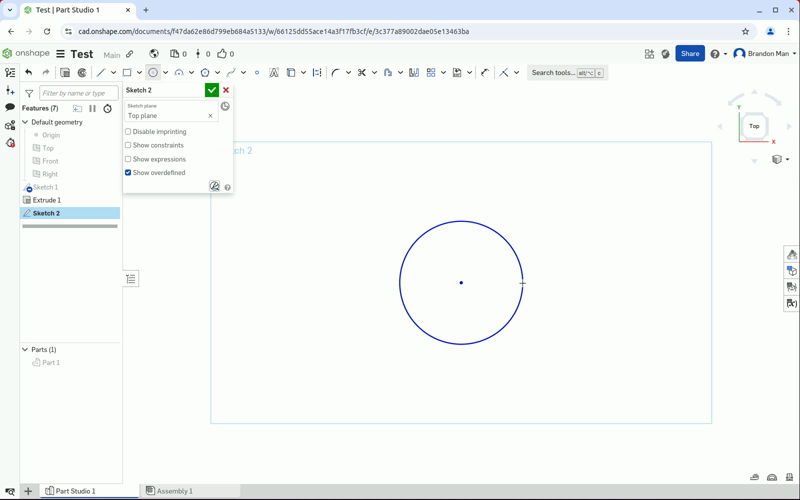
key_down(shift)
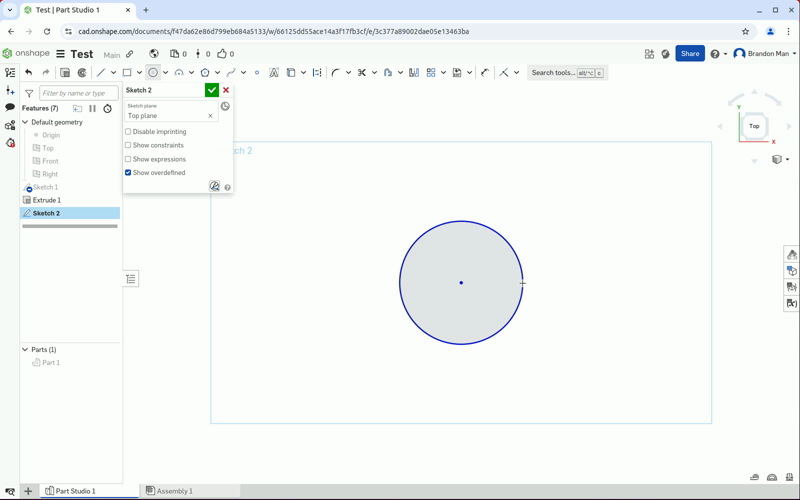
mouse_move(461, 282)
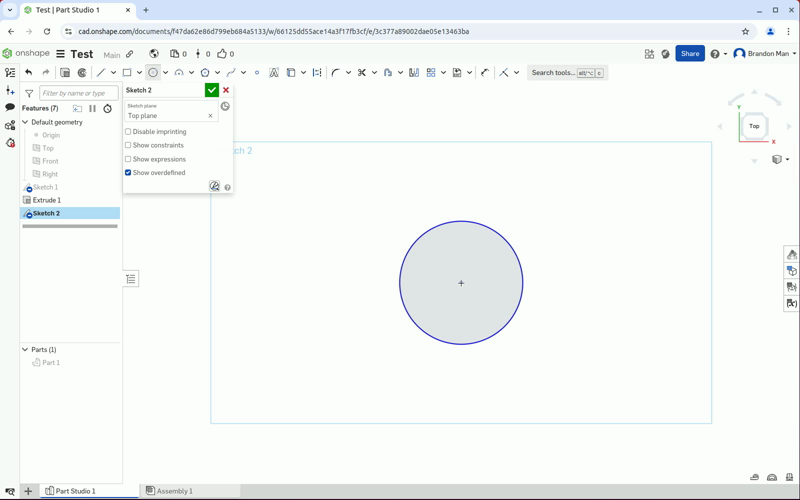
click(461, 282)
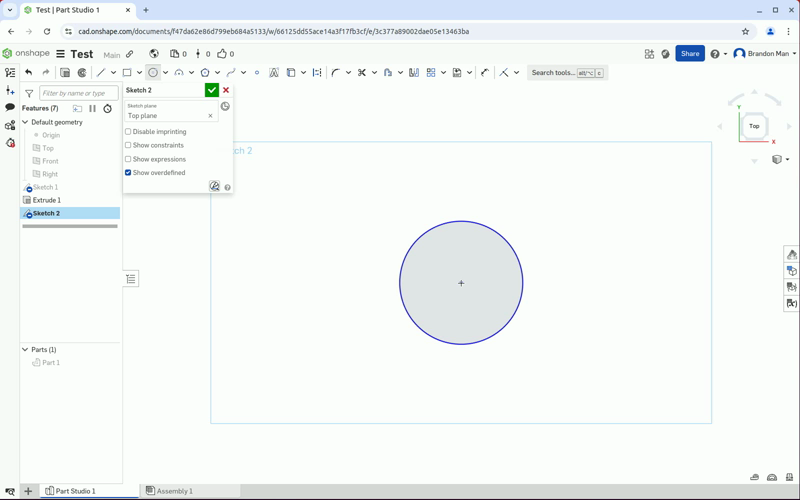
key_up(shift)
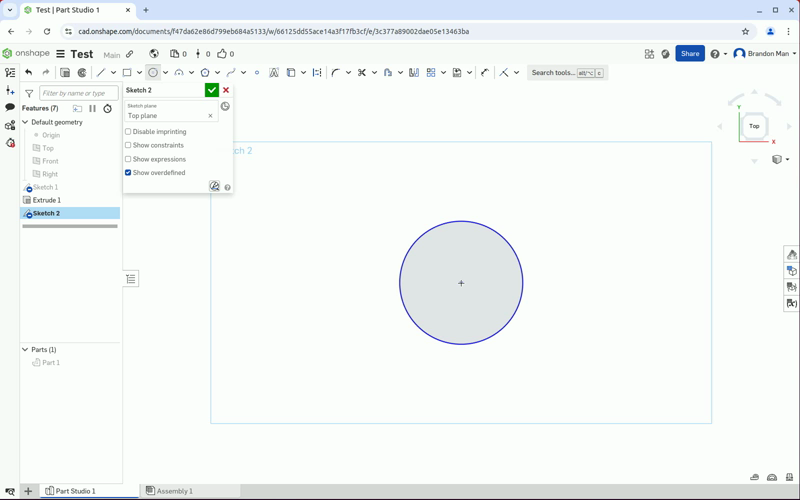
mouse_move(467, 282)
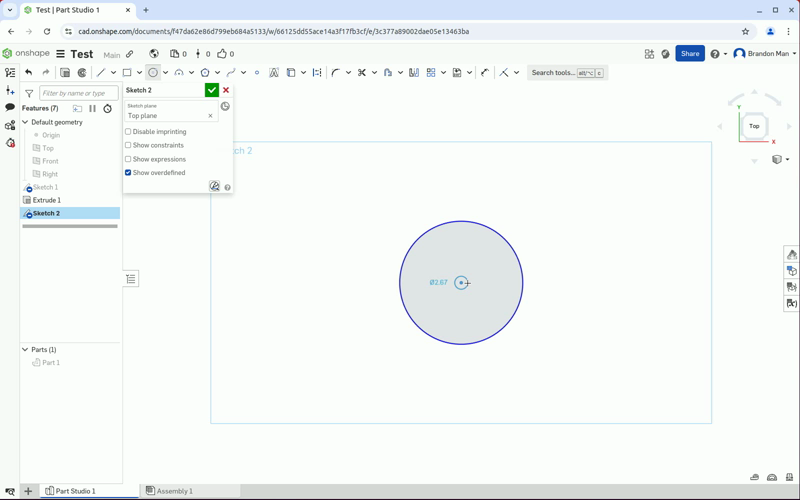
click(467, 282)
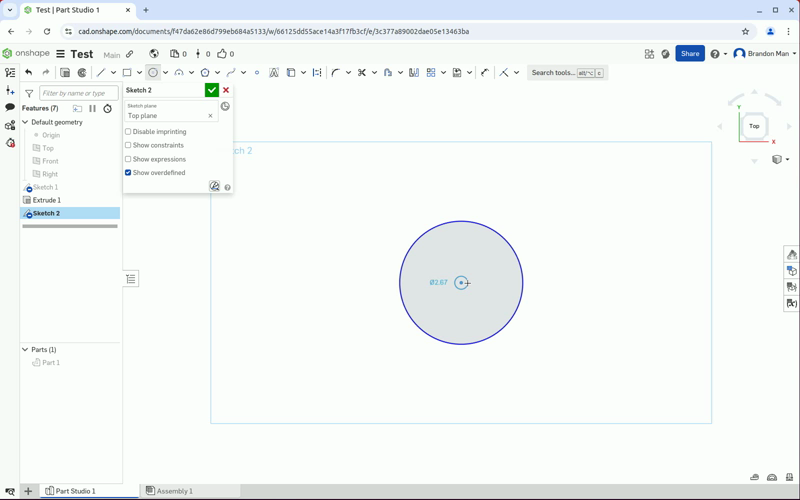
key(esc)
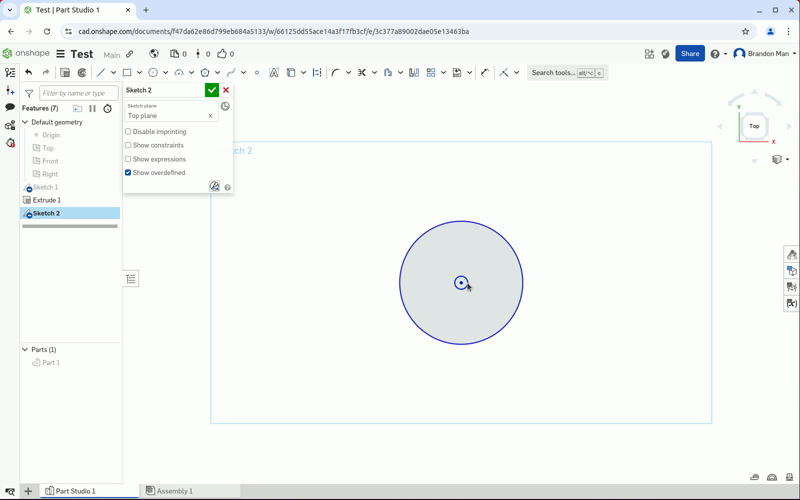
mouse_move(502, 288)
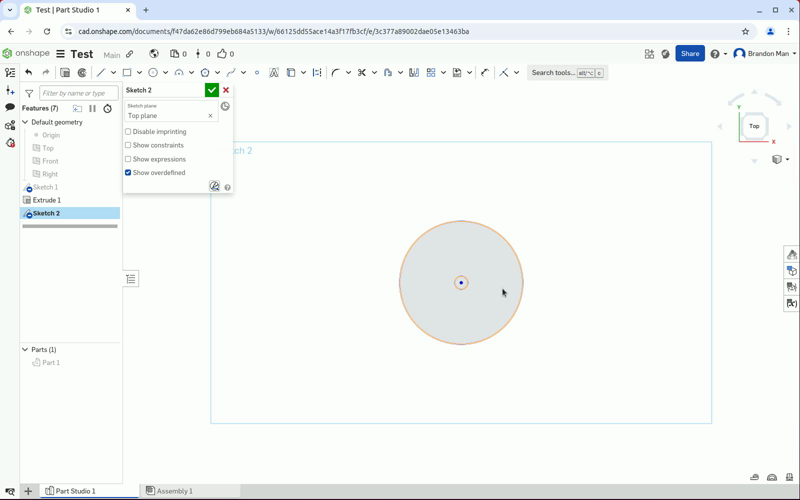
click(502, 288)
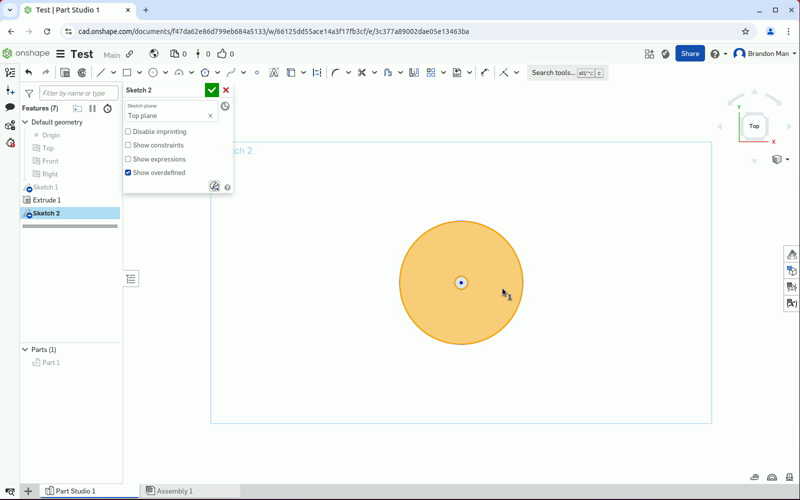
mouse_move(73, 352)
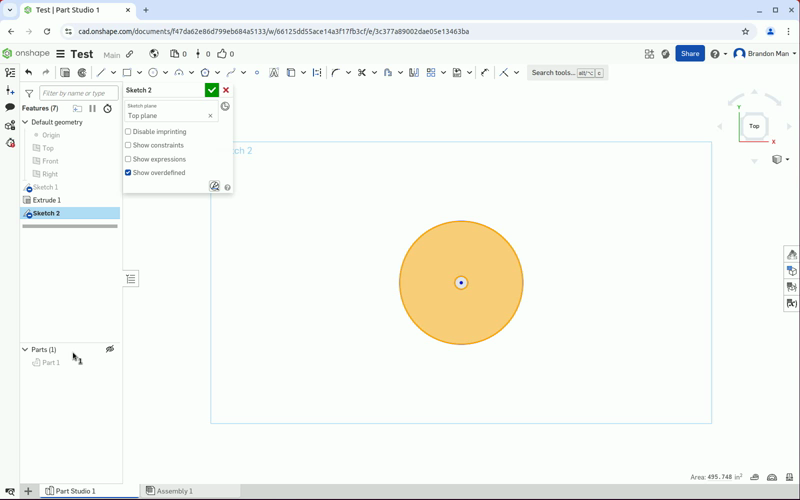
key(shift+y)
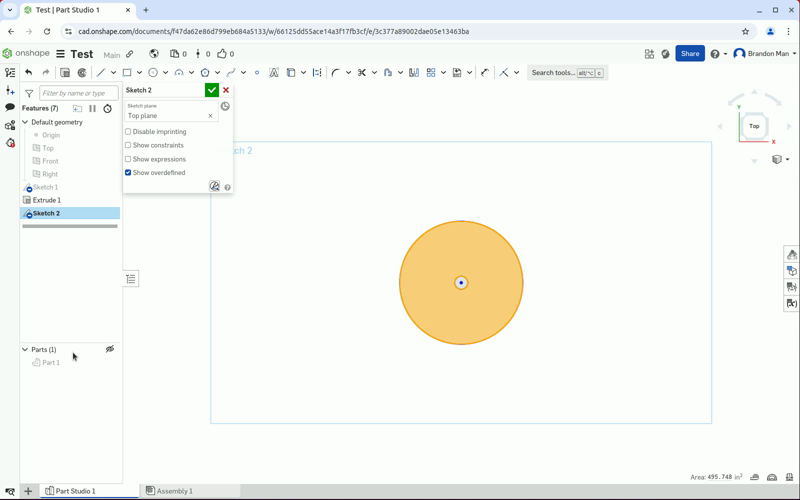
key(shift+e)
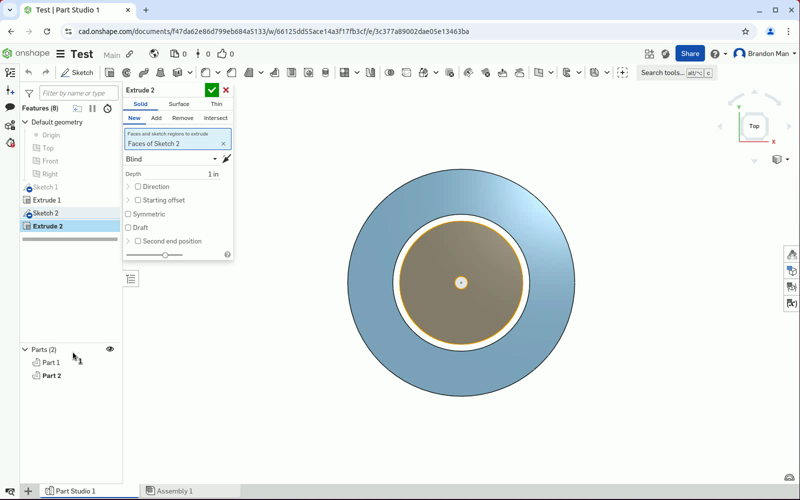
mouse_move(143, 106)
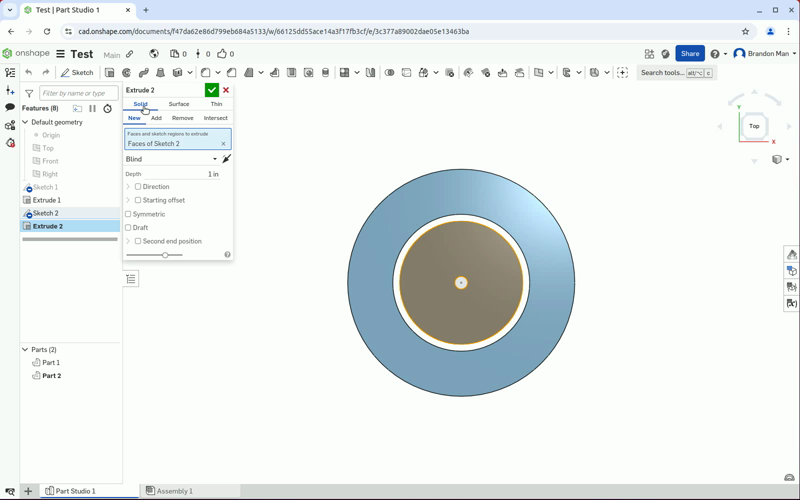
click(143, 106)
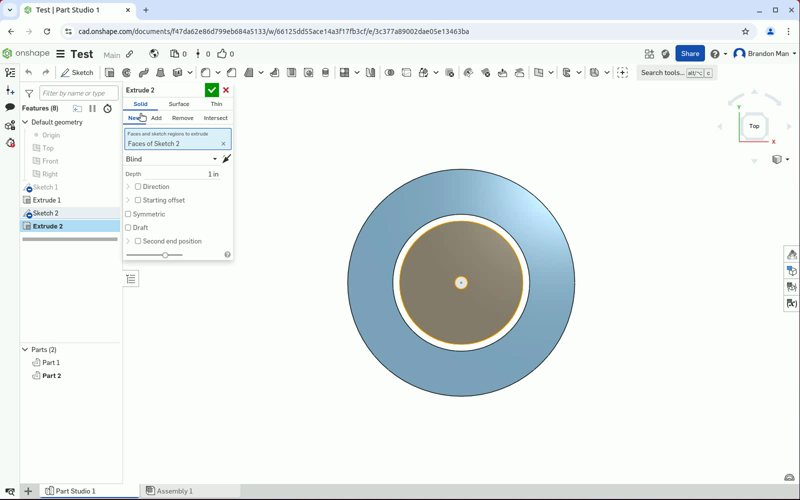
mouse_move(137, 120)
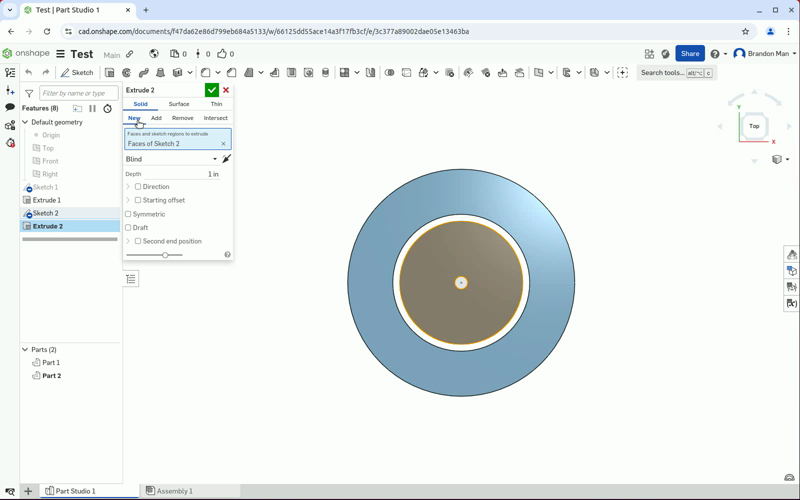
click(137, 120)
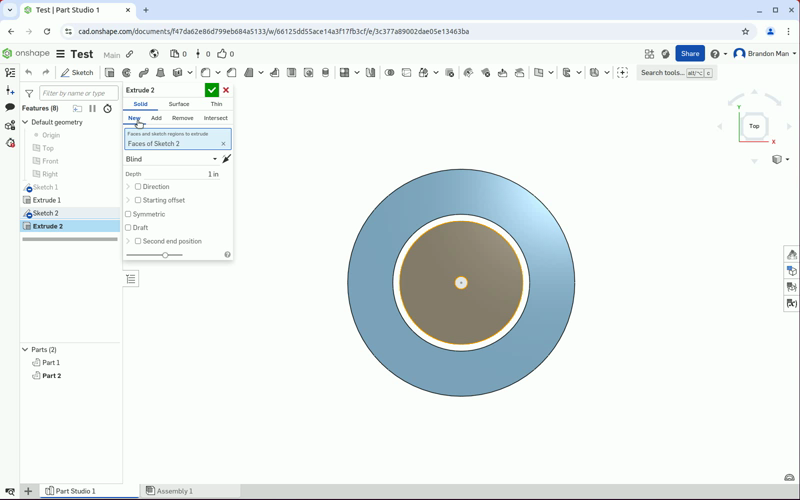
key(tab, 4)
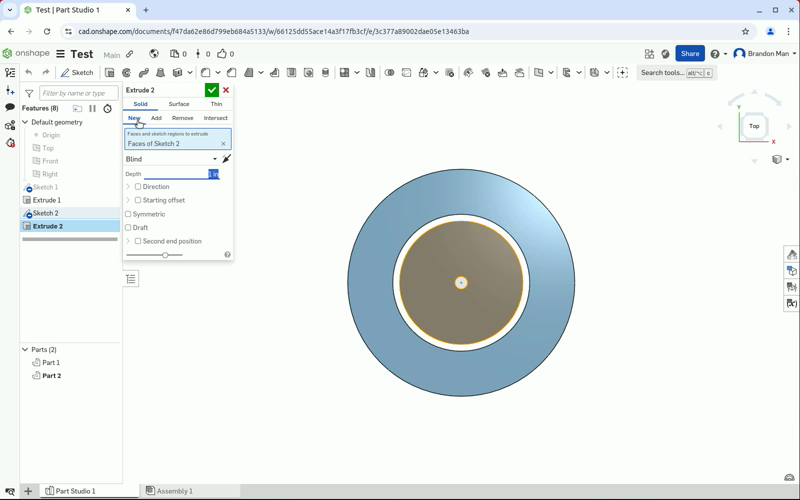
text(1.685)
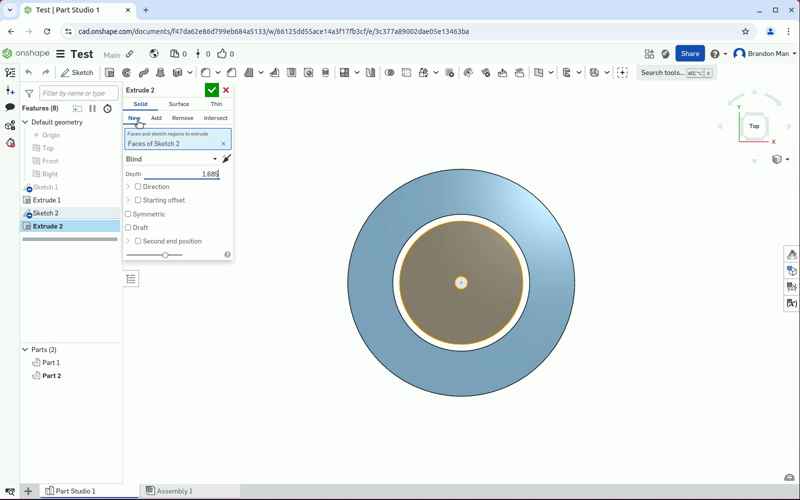
key(enter)
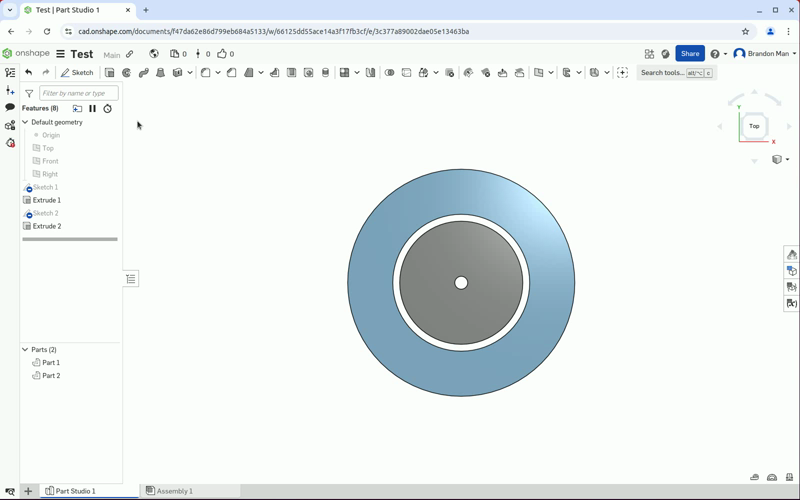
key(shift+h)
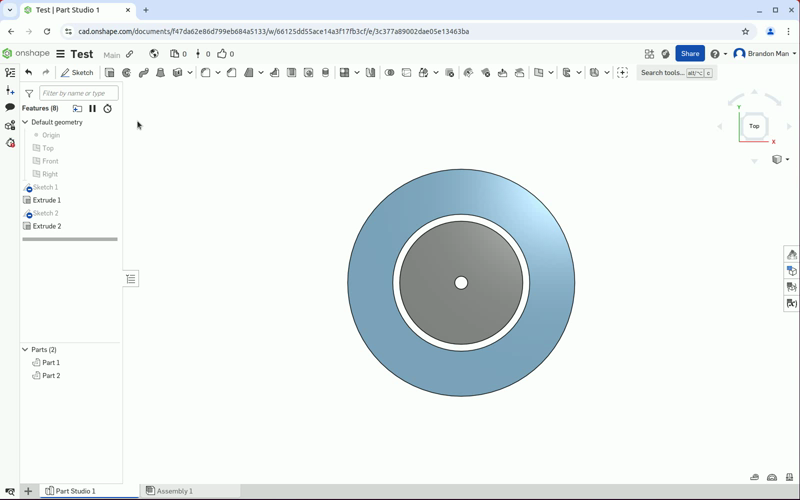
key(shift+h)
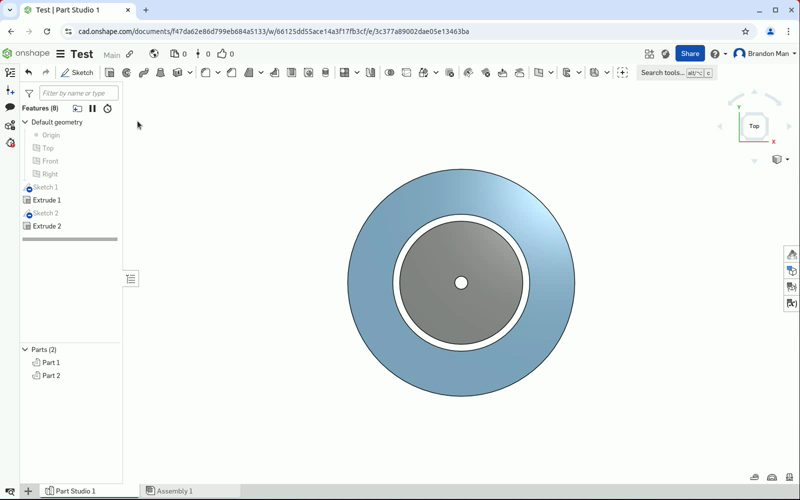
mouse_move(73, 189)
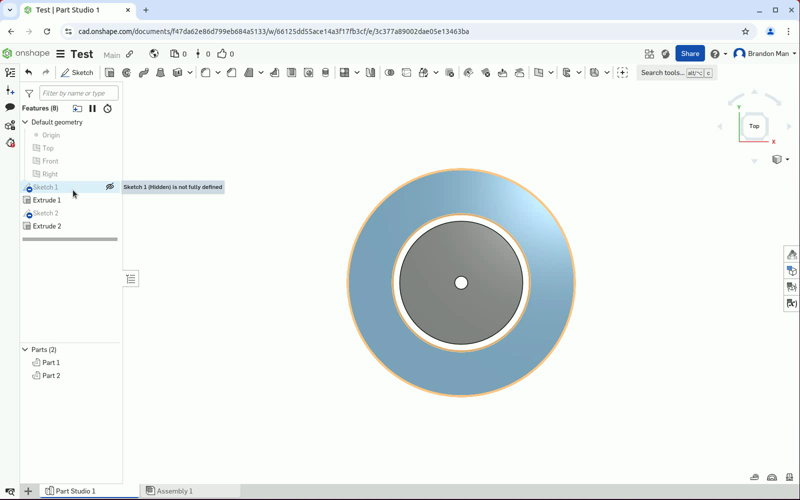
click(73, 189)
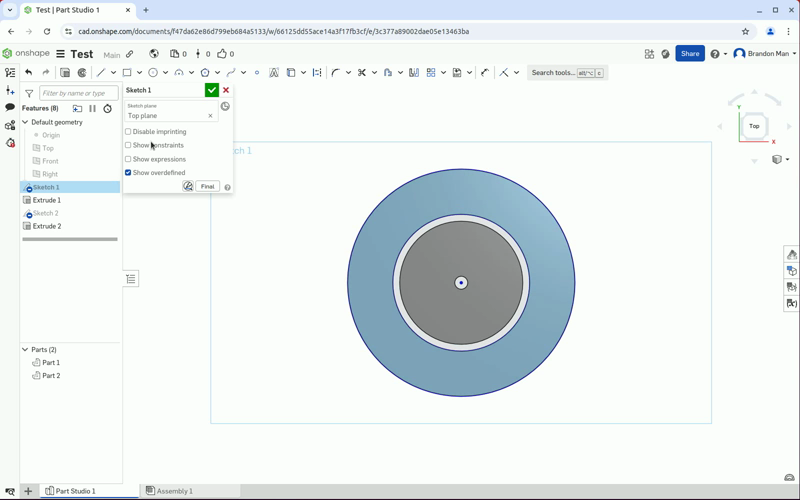
mouse_move(229, 92)
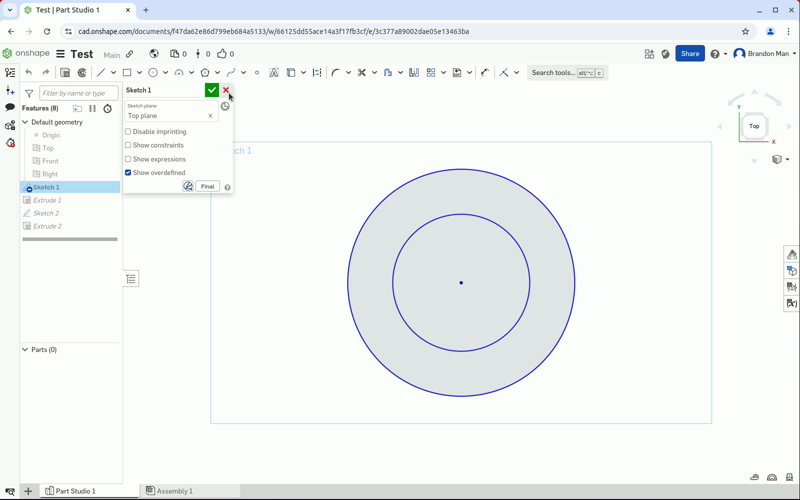
click(229, 92)
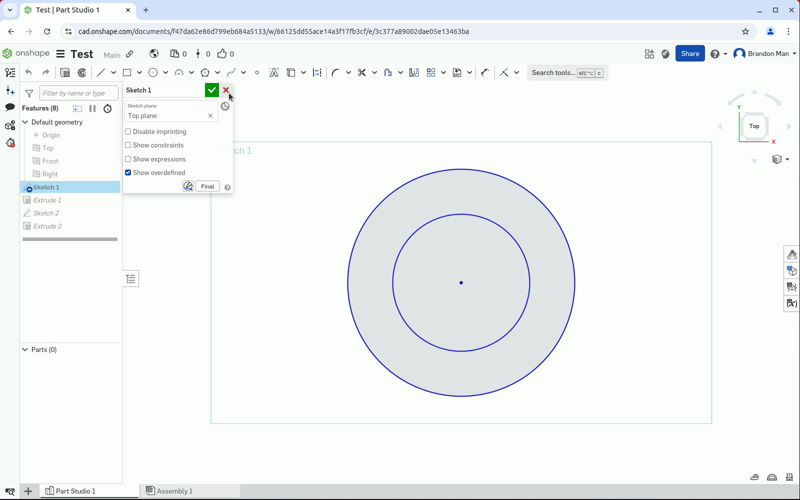
key(shift+s)
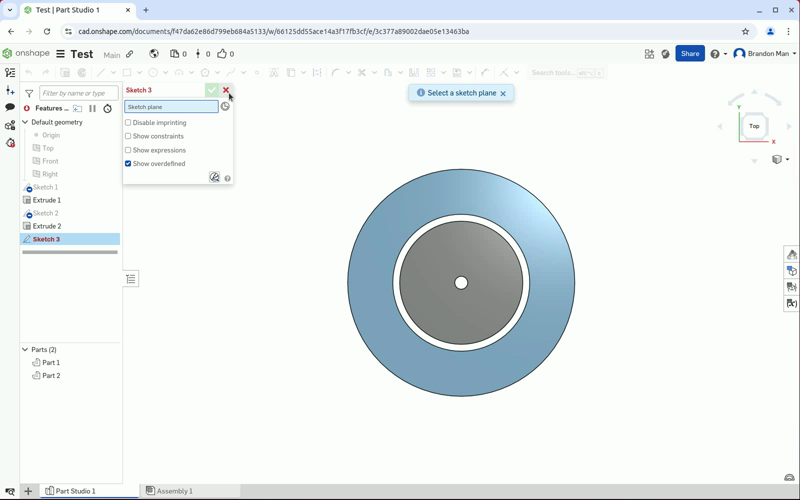
mouse_move(73, 150)
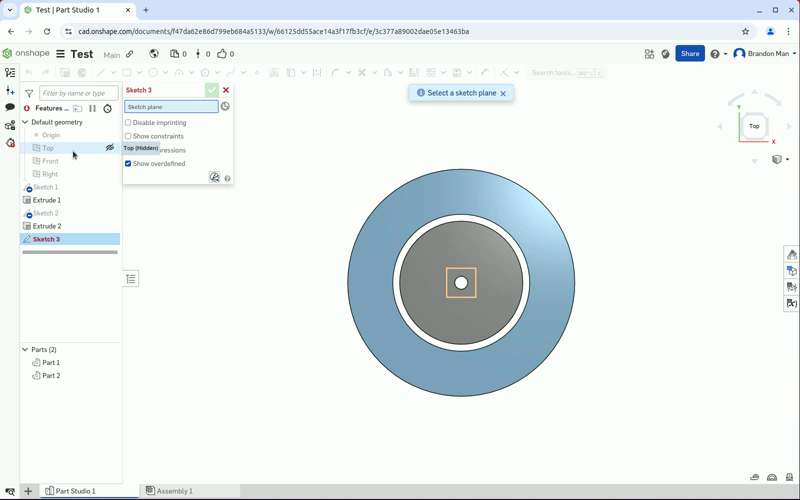
click(73, 150)
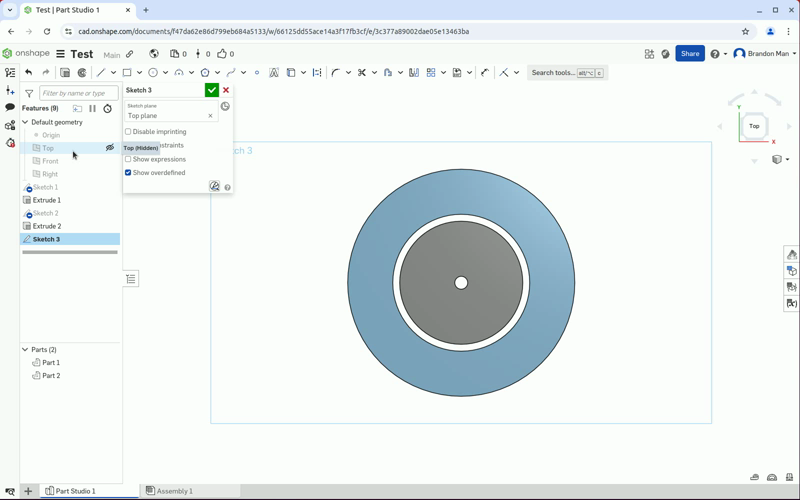
mouse_move(73, 352)
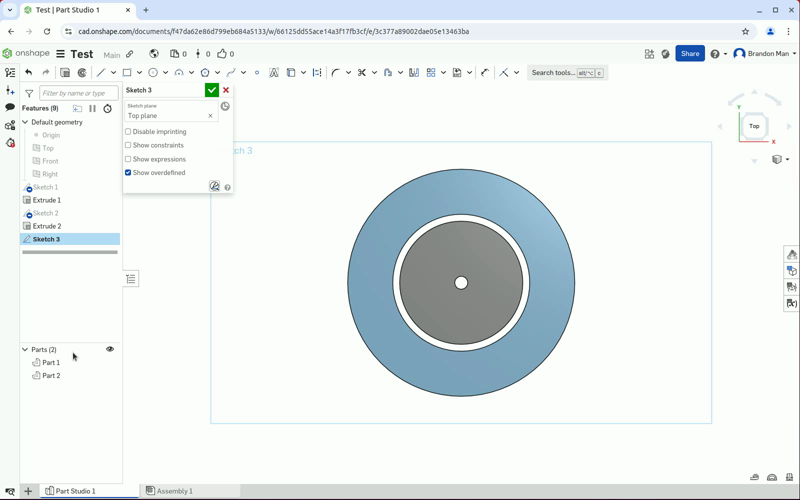
key(y)
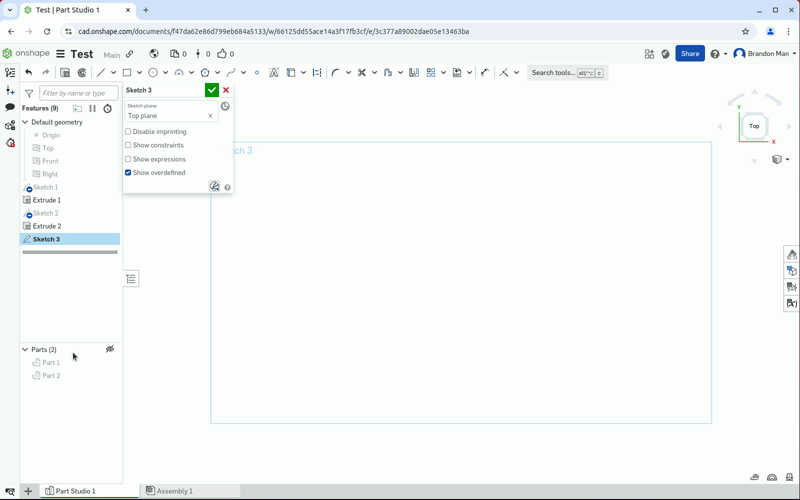
key(c)
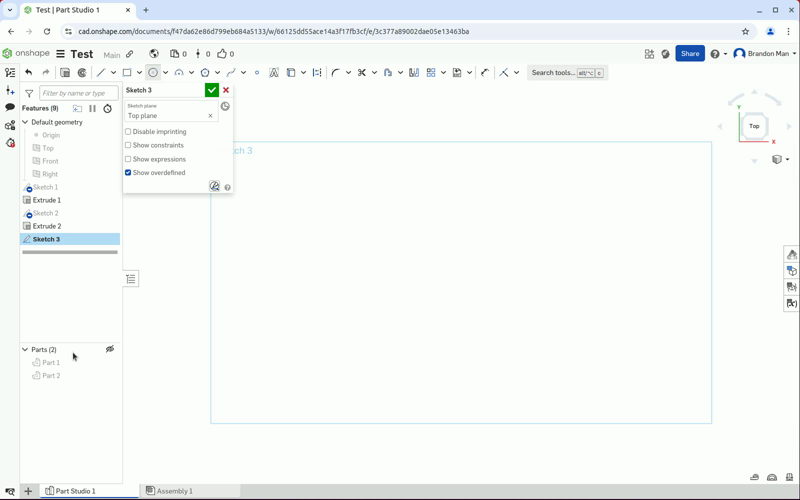
key_down(shift)
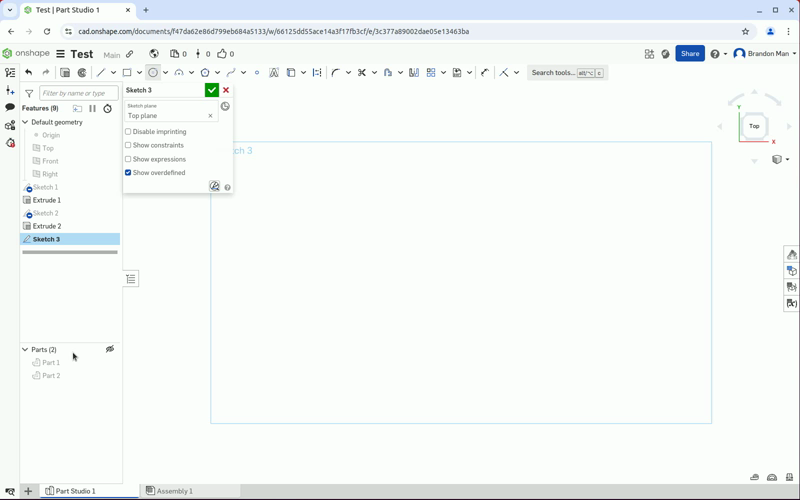
mouse_move(461, 282)
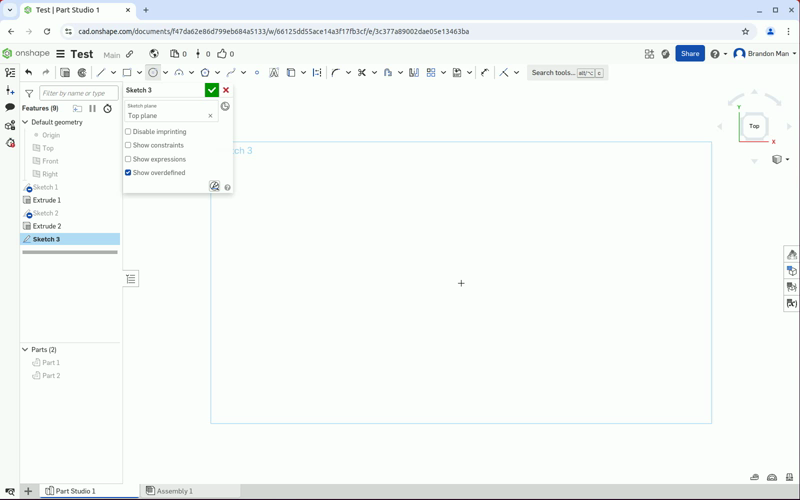
click(461, 282)
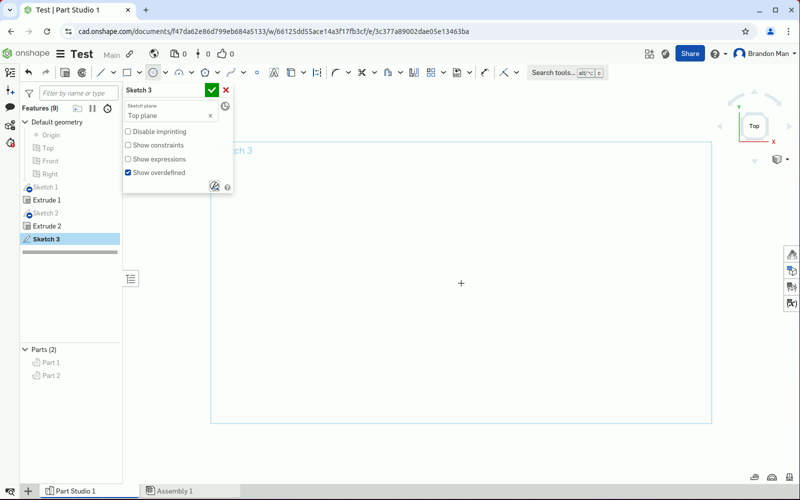
key_up(shift)
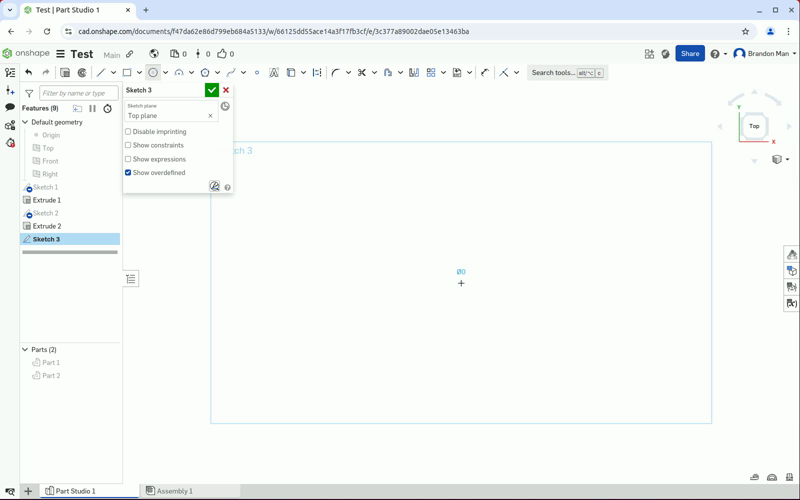
mouse_move(531, 282)
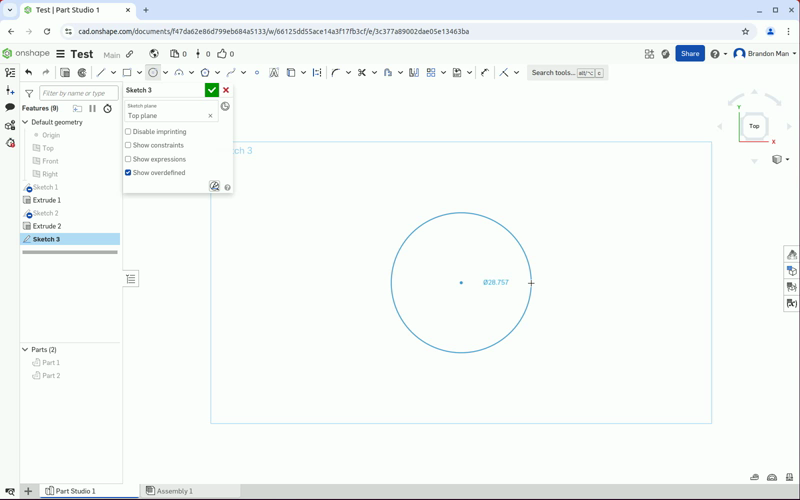
click(531, 282)
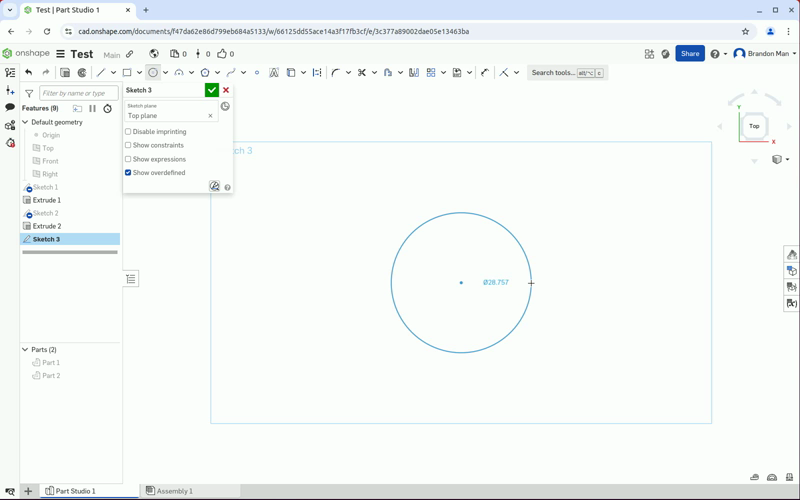
key(esc)
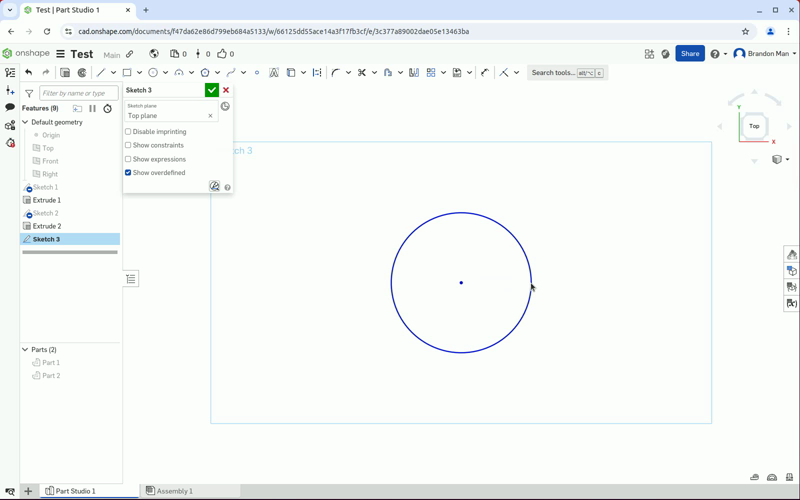
key(c)
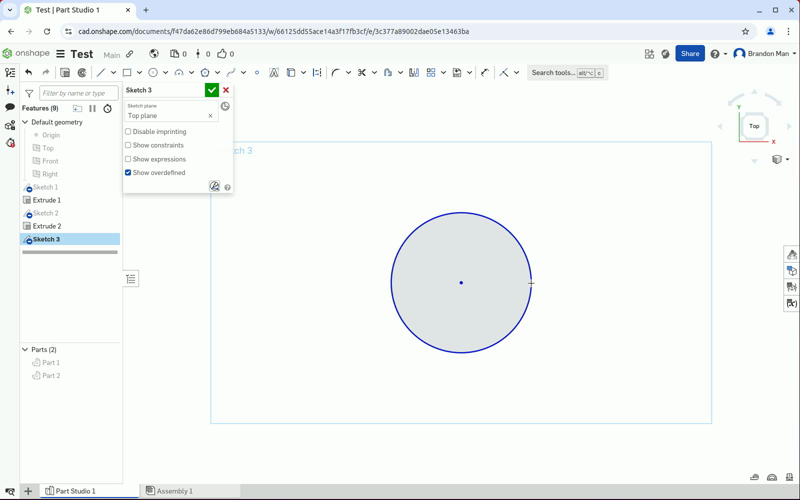
key_down(shift)
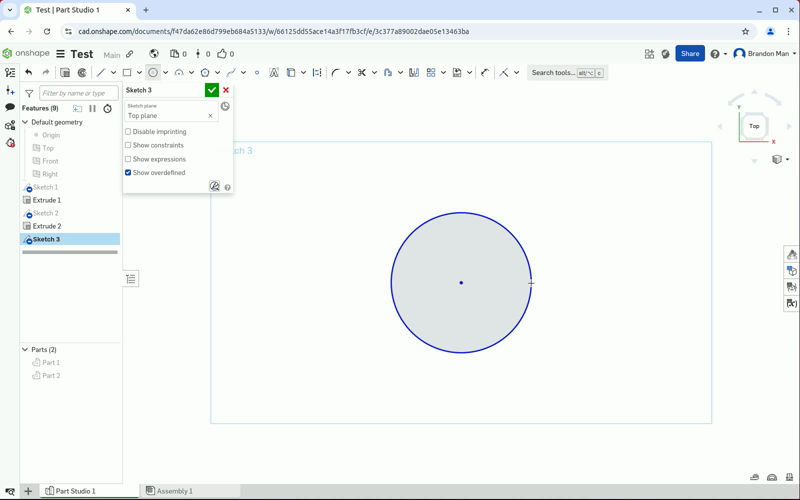
mouse_move(461, 282)
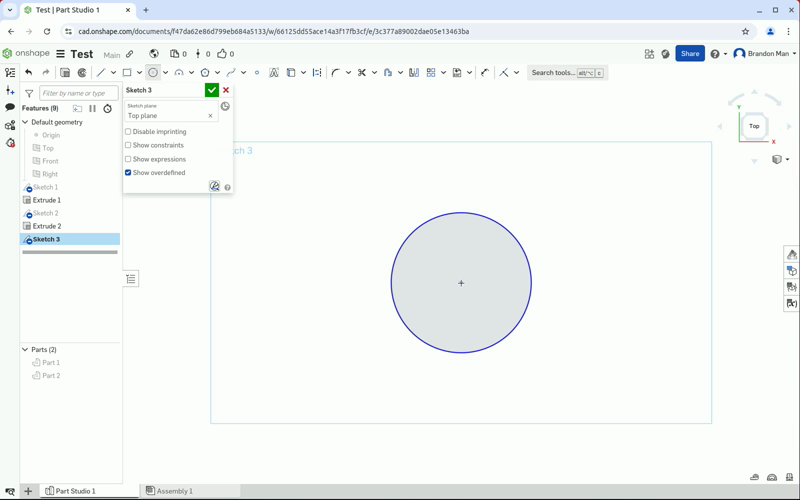
click(461, 282)
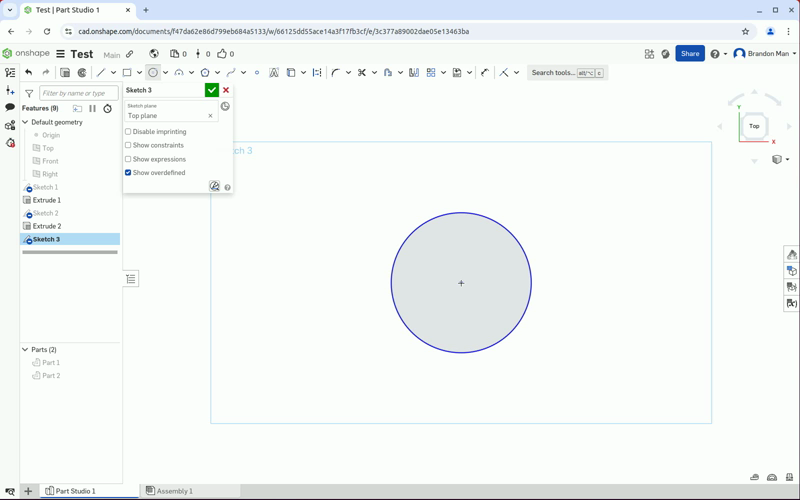
key_up(shift)
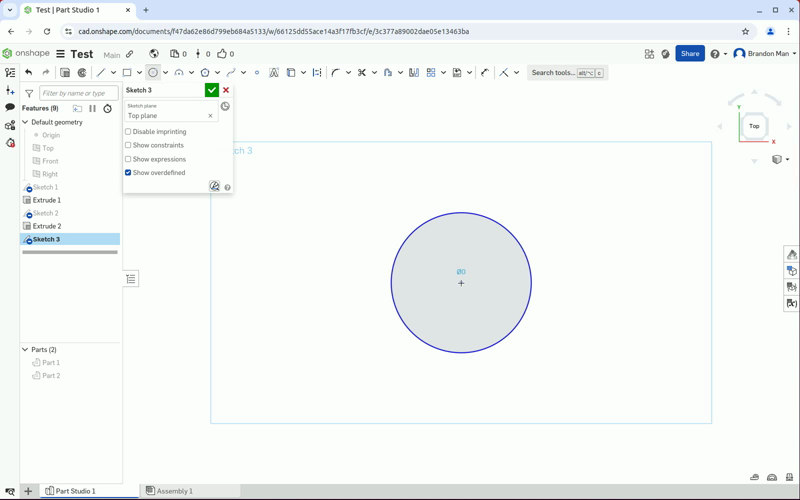
mouse_move(523, 282)
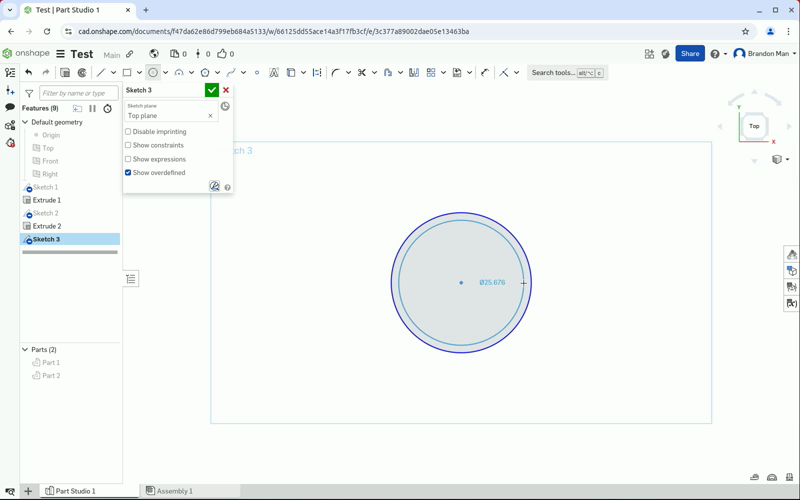
click(523, 282)
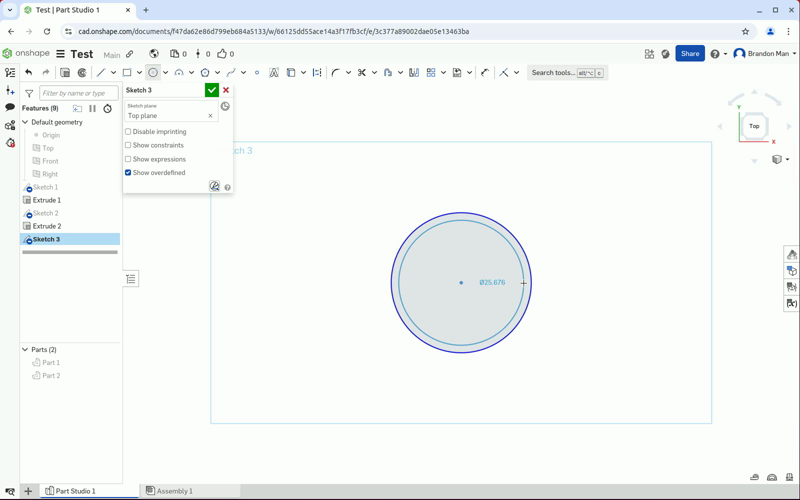
key(esc)
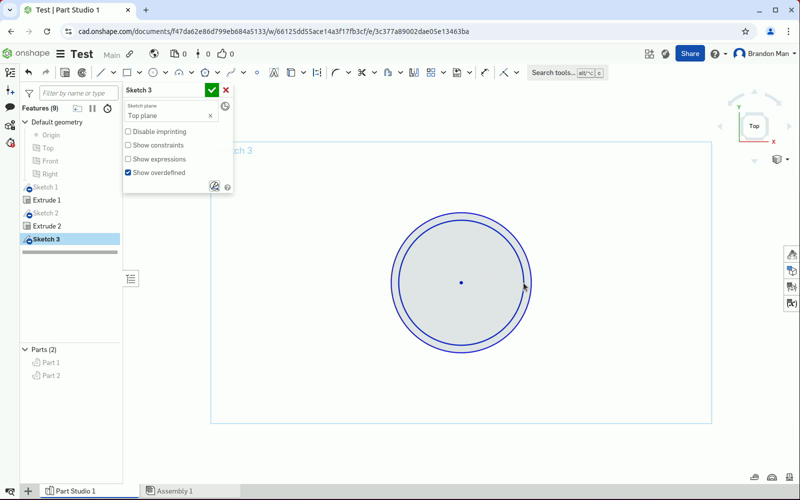
mouse_move(507, 234)
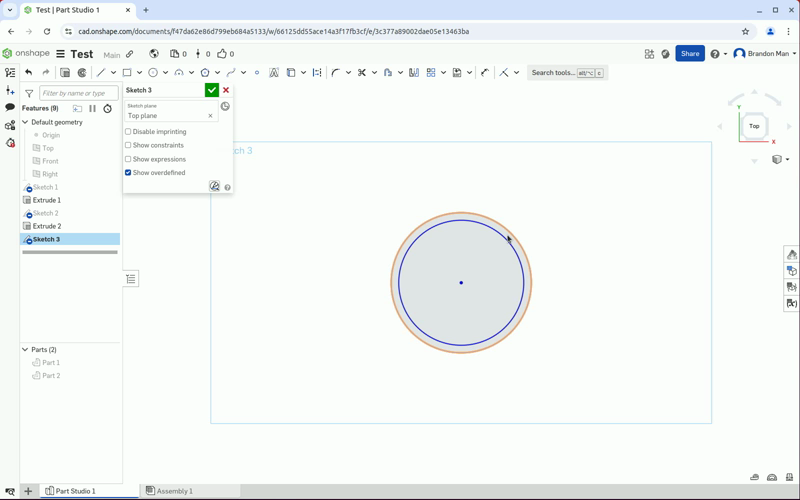
click(507, 234)
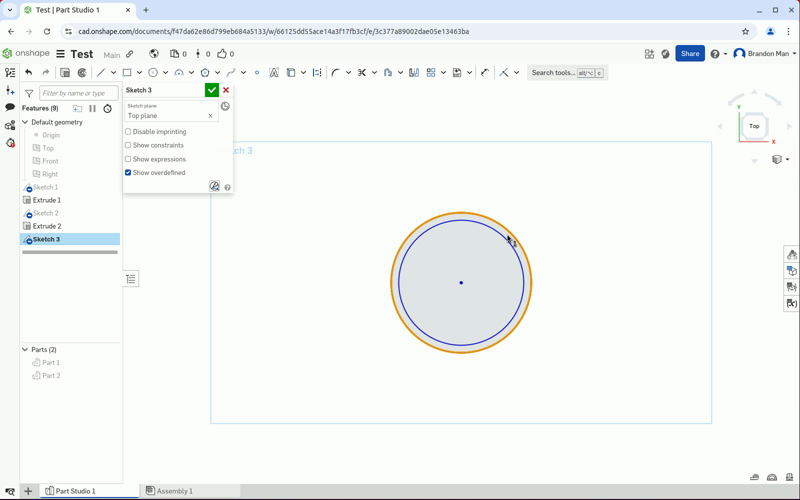
mouse_move(73, 352)
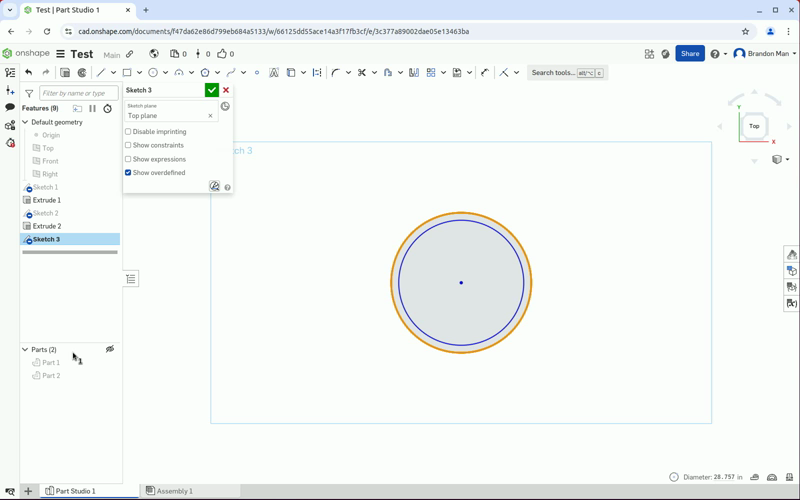
key(shift+y)
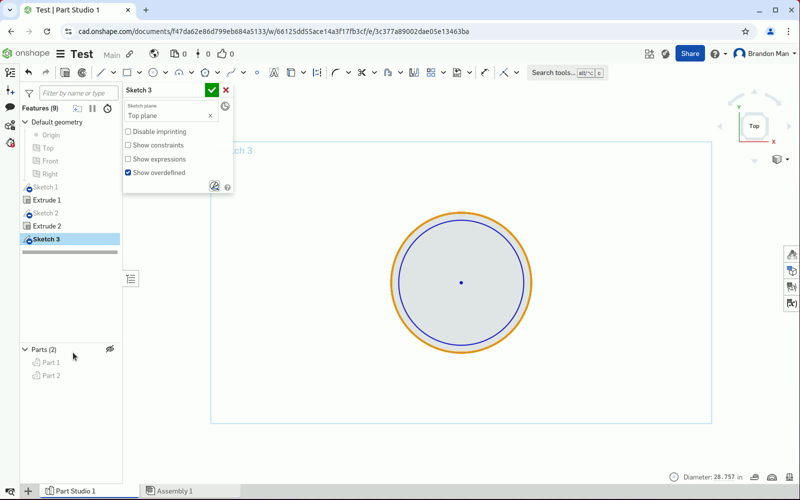
key(shift+e)
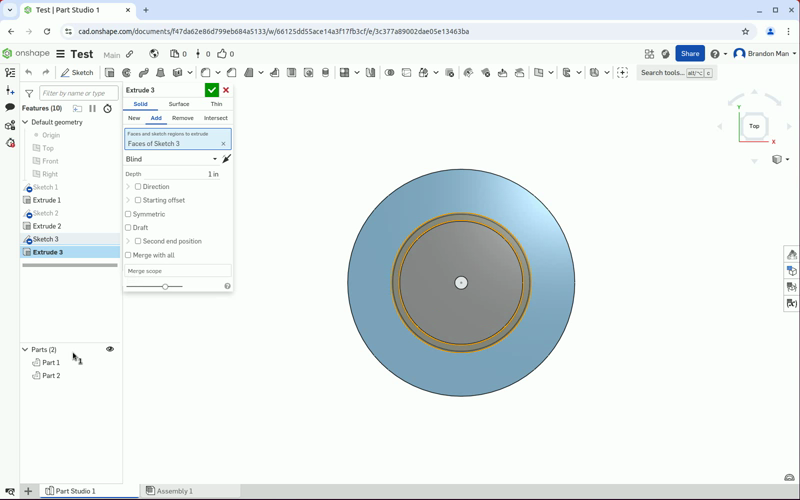
mouse_move(143, 106)
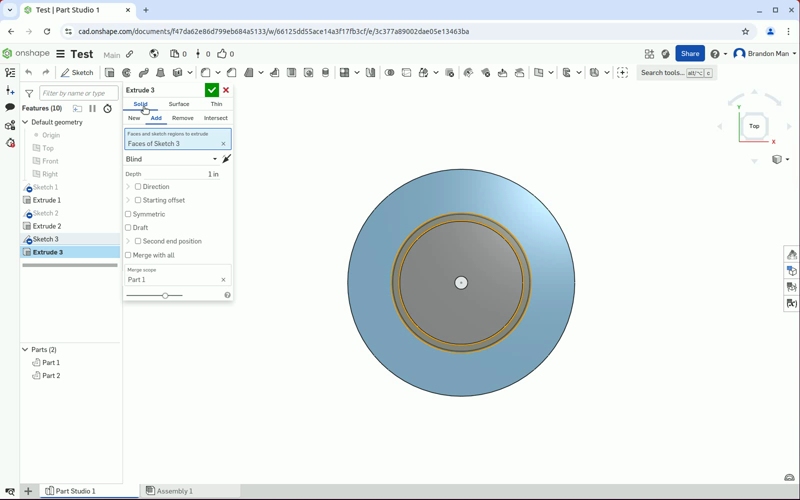
click(143, 106)
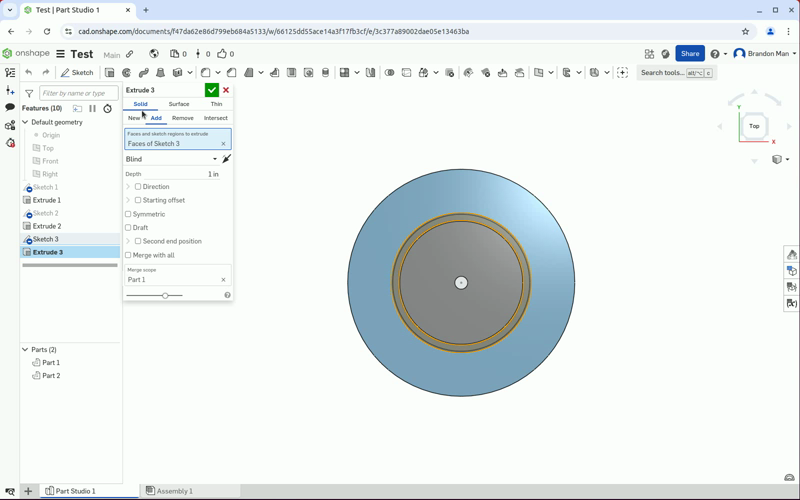
mouse_move(137, 120)
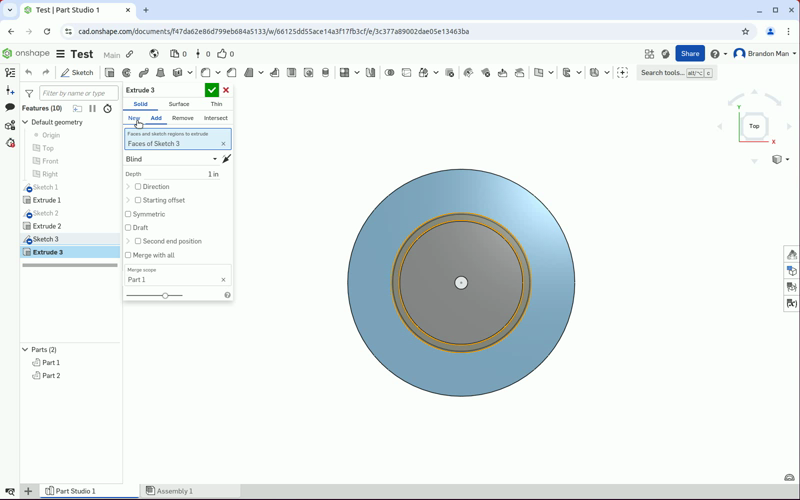
click(137, 120)
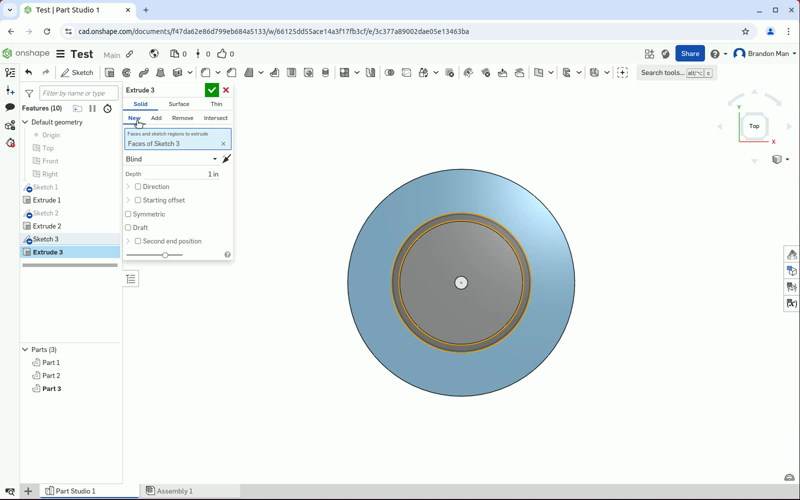
key(tab, 4)
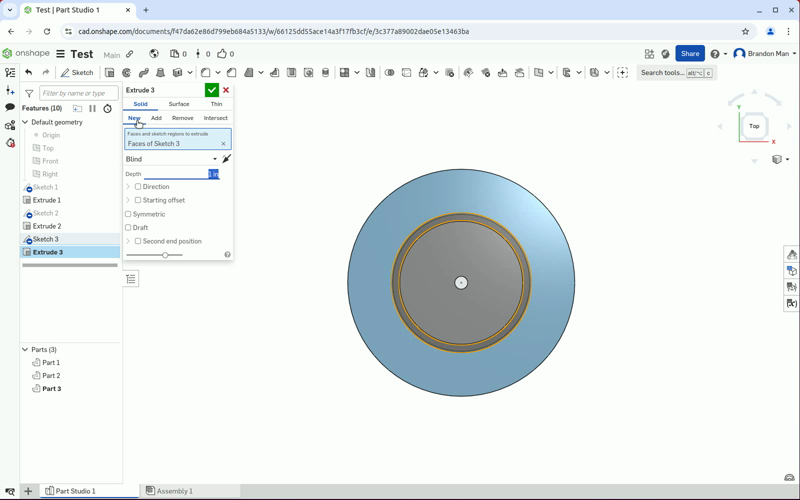
text(1.685)
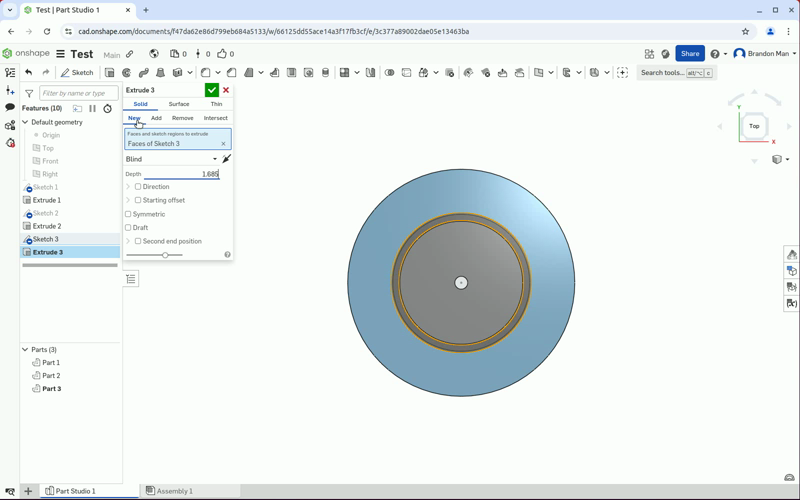
key(enter)
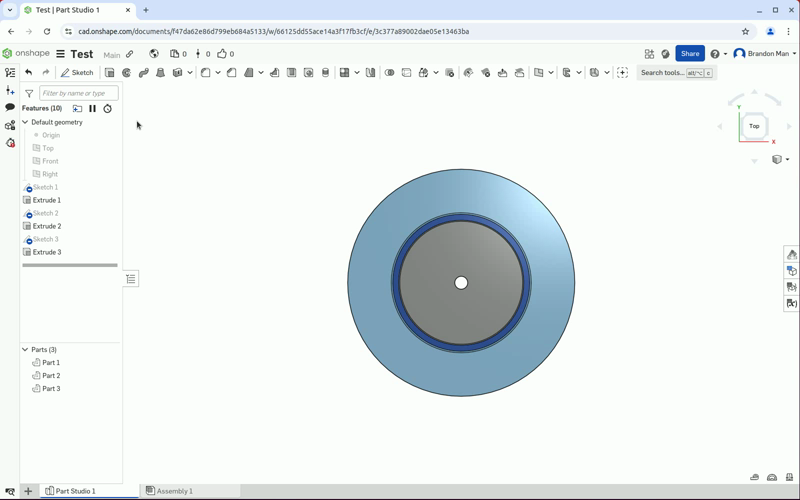
key(shift+h)
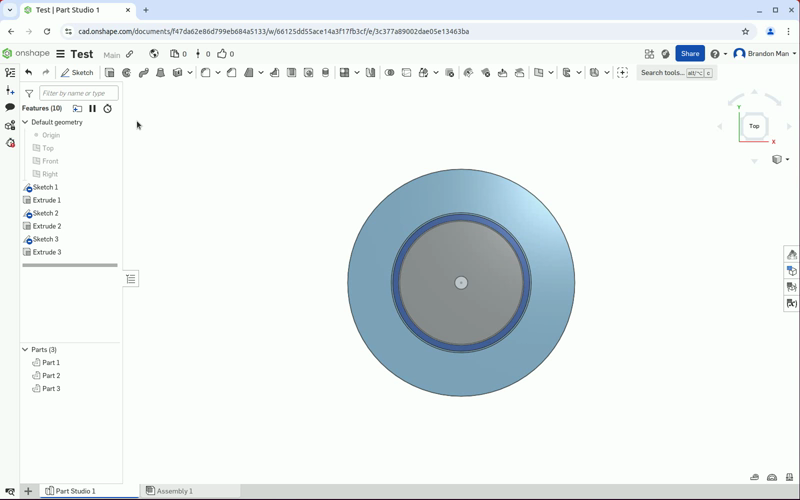
key(shift+h)
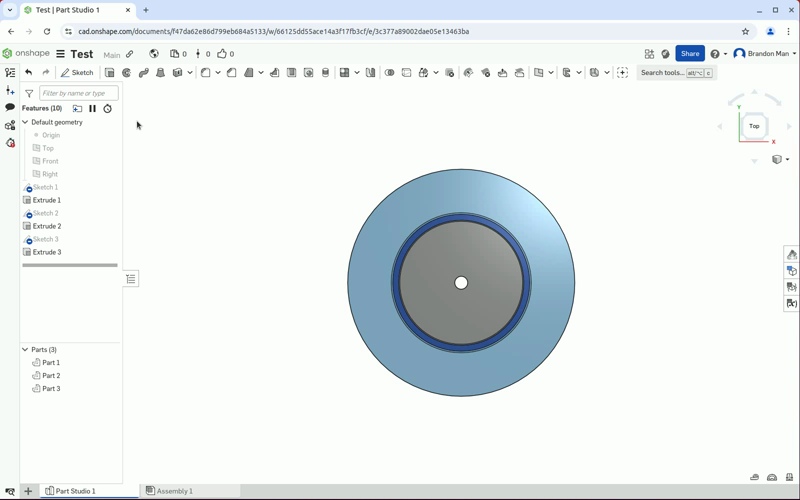
mouse_move(73, 189)
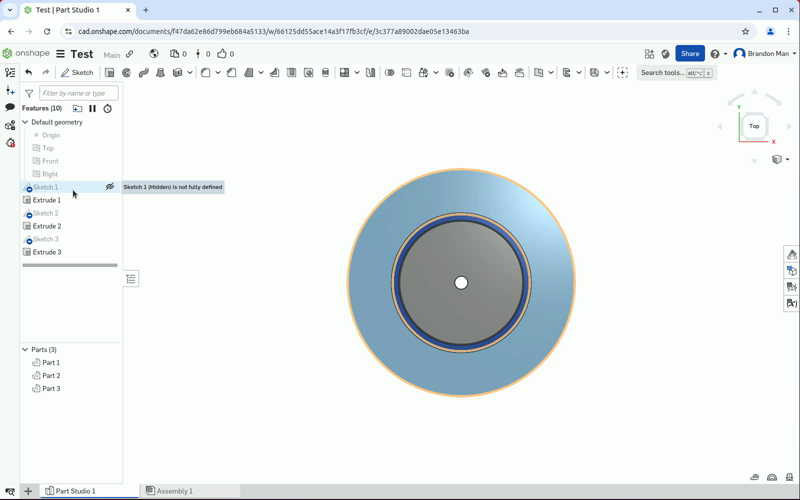
click(73, 189)
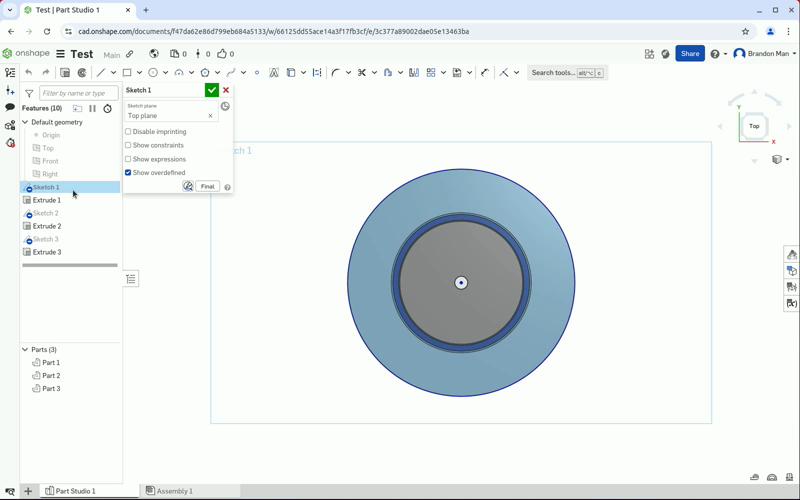
mouse_move(229, 92)
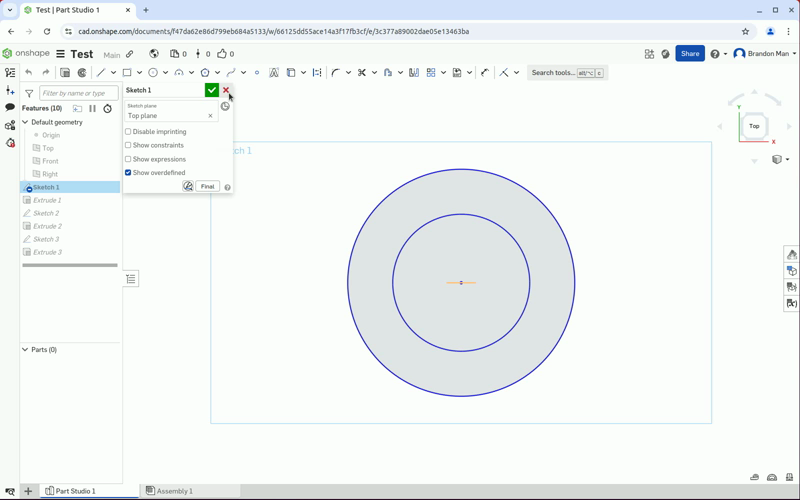
click(229, 92)
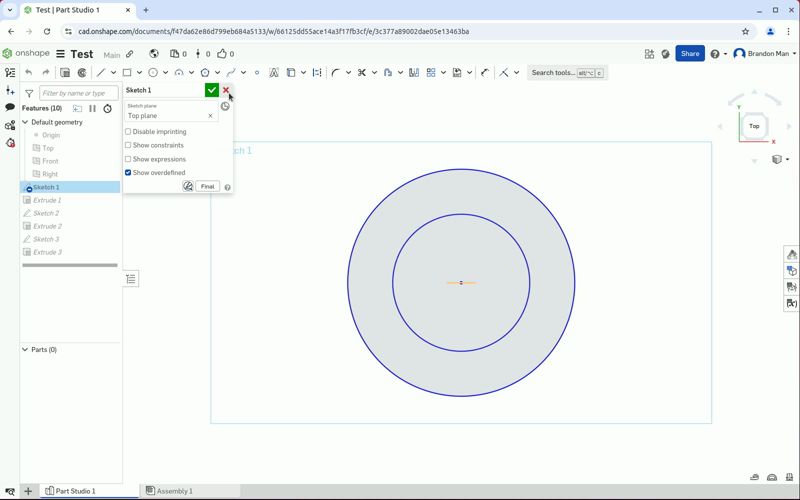
key(shift+s)
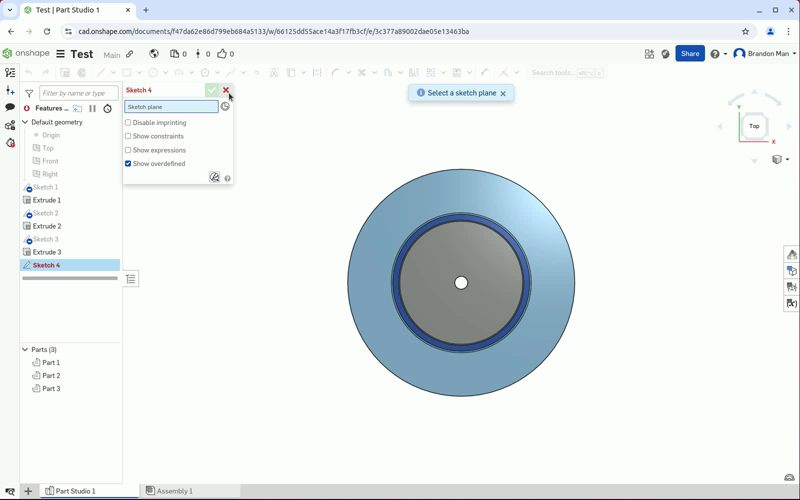
mouse_move(73, 150)
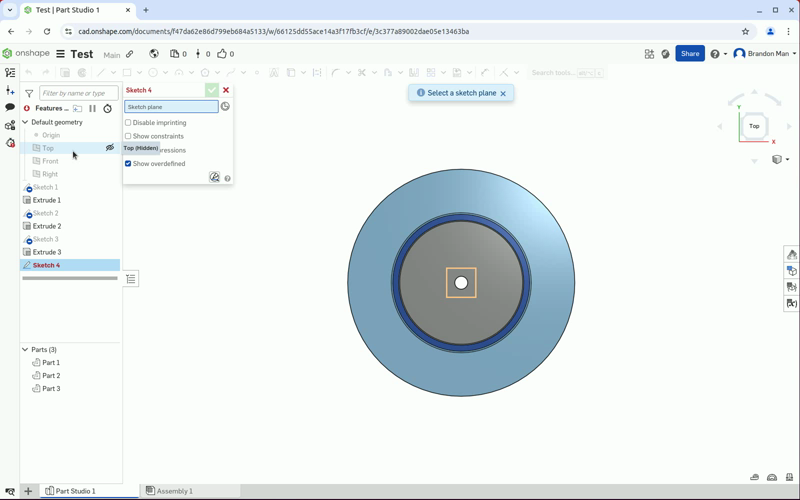
click(73, 150)
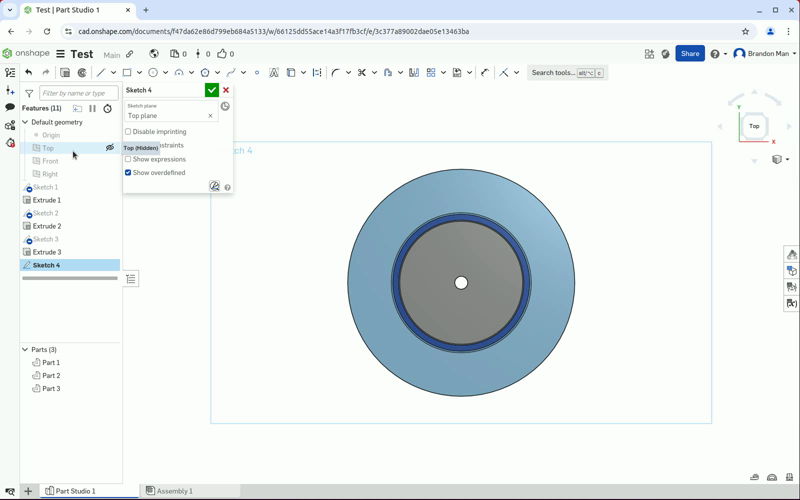
mouse_move(73, 352)
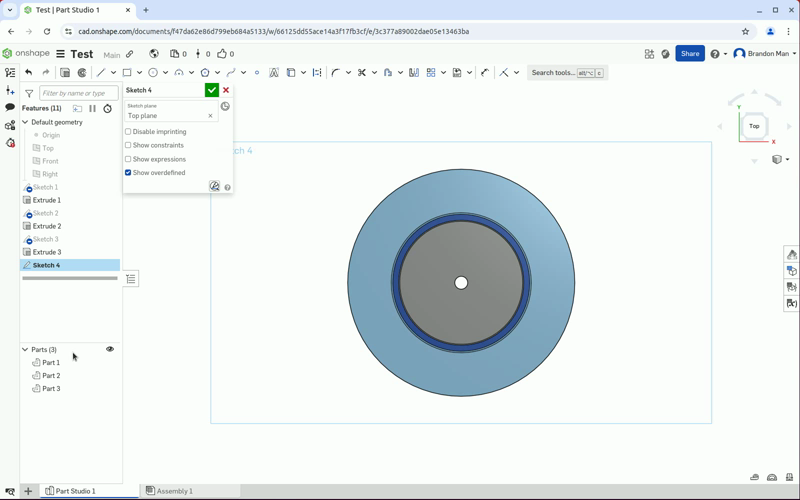
key(y)
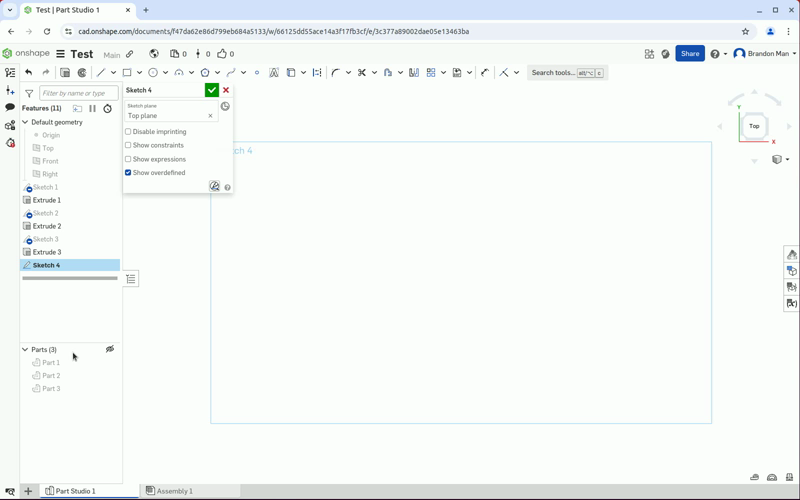
key(c)
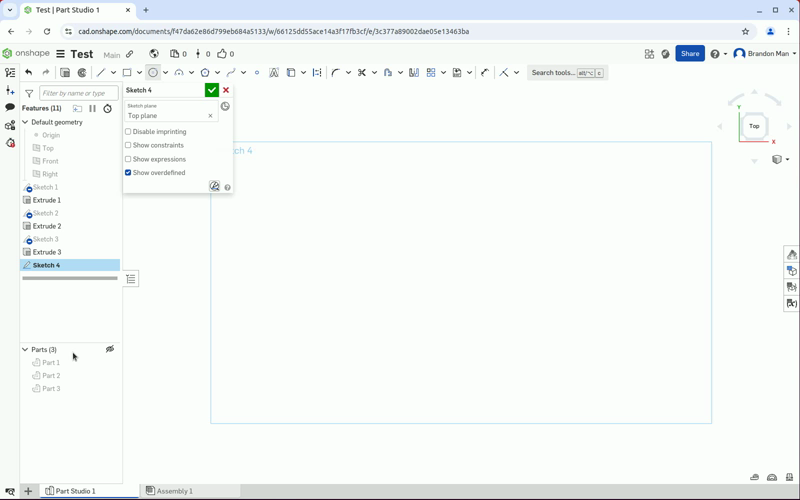
key_down(shift)
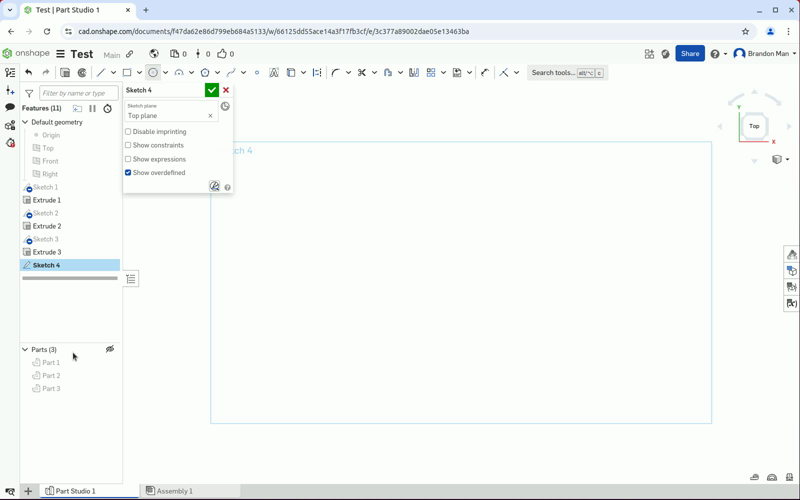
mouse_move(461, 282)
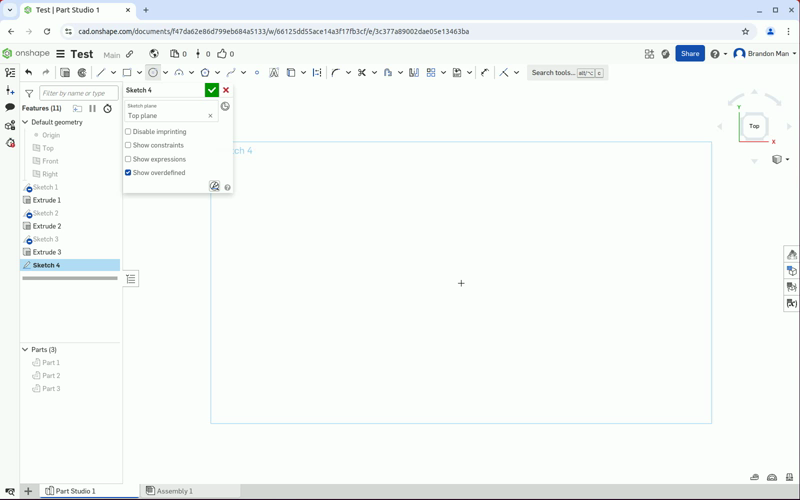
click(461, 282)
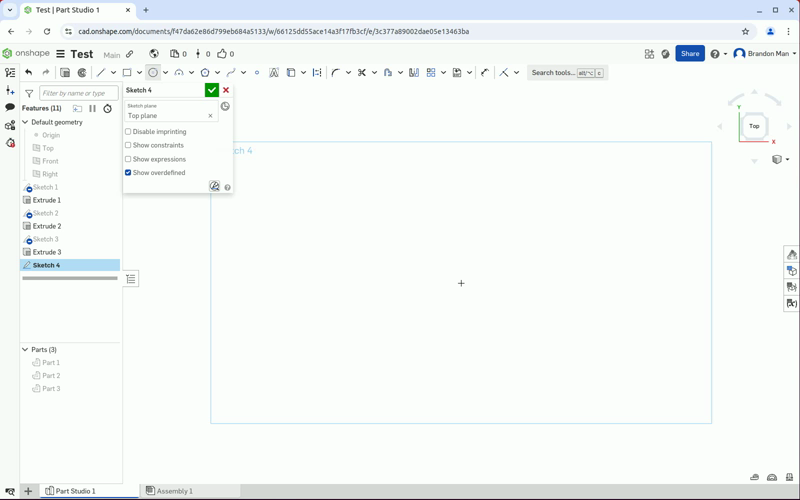
key_up(shift)
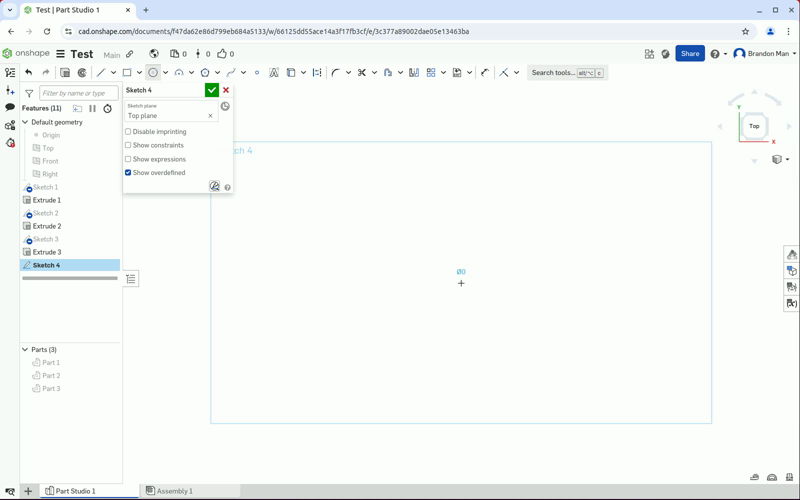
mouse_move(531, 282)
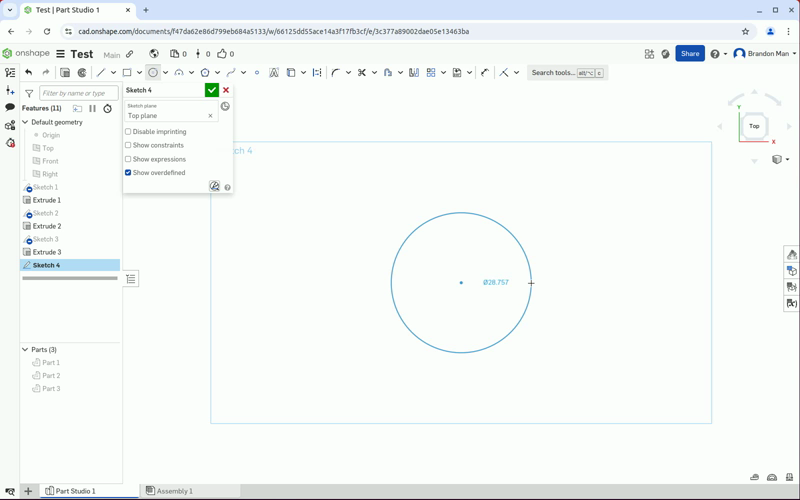
click(531, 282)
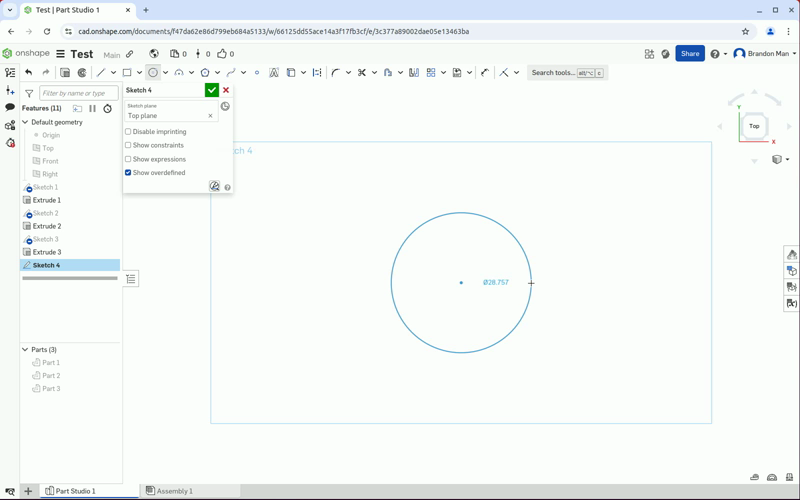
key(esc)
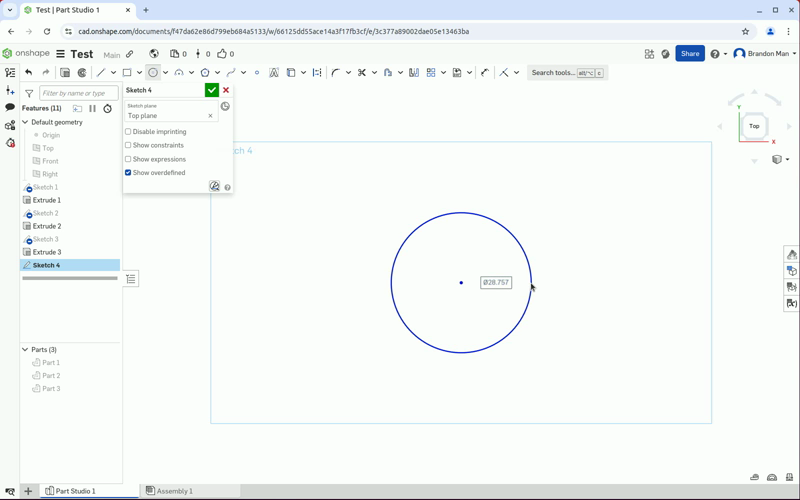
key(c)
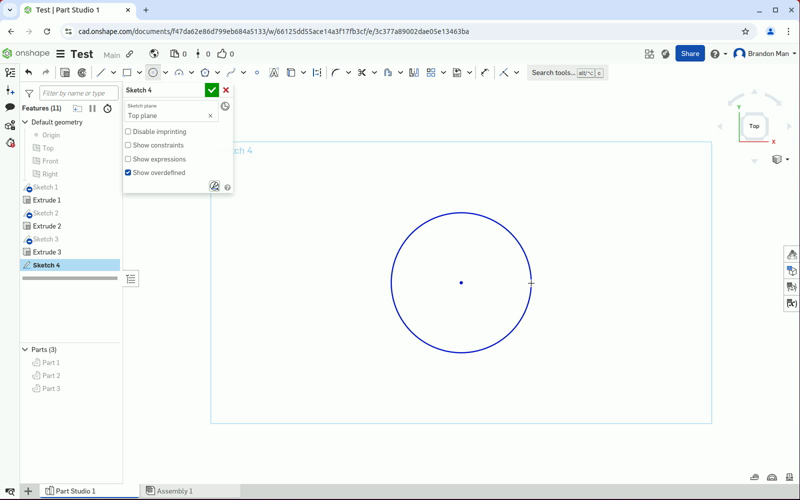
key_down(shift)
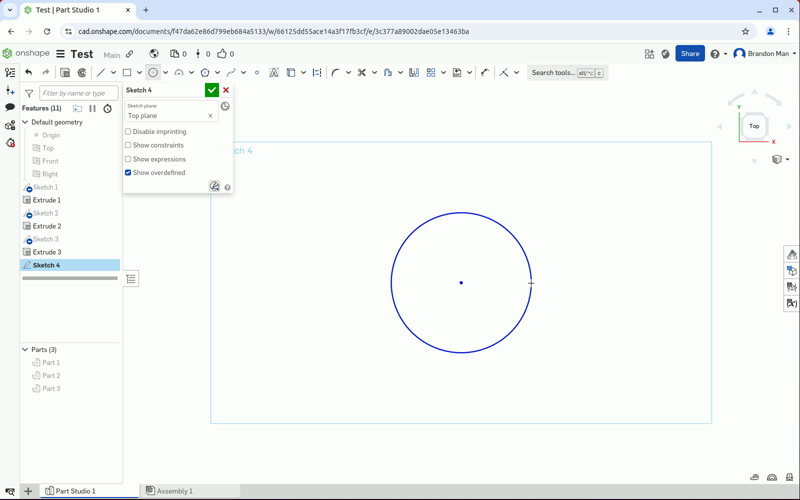
mouse_move(461, 282)
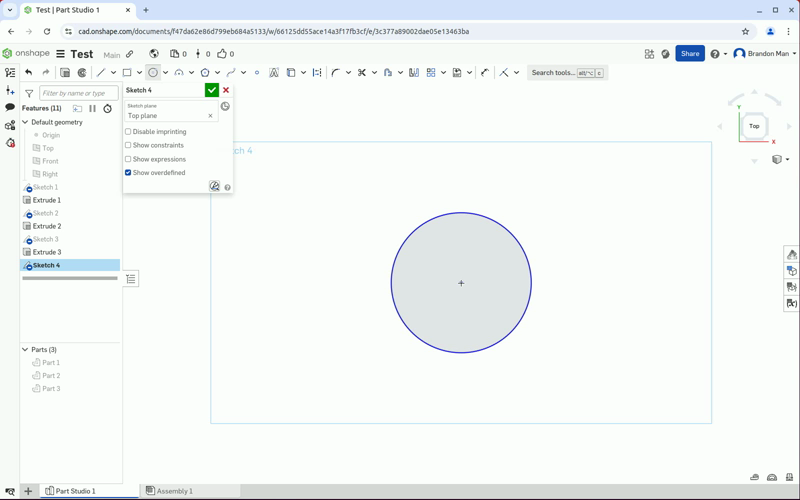
click(461, 282)
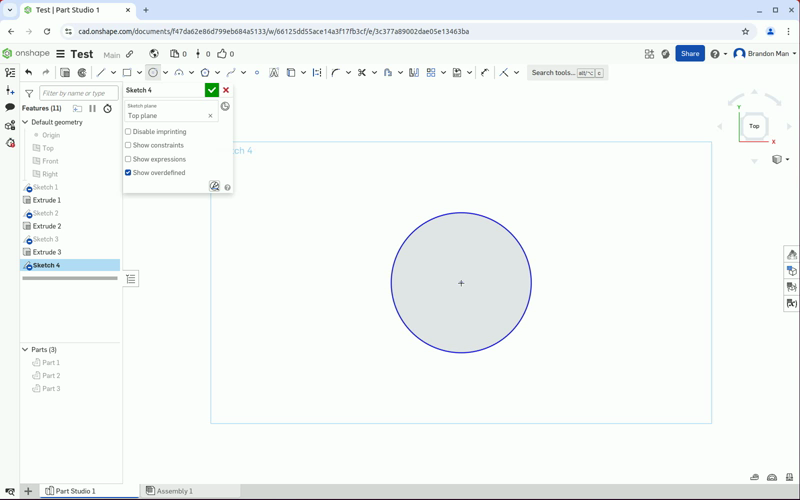
key_up(shift)
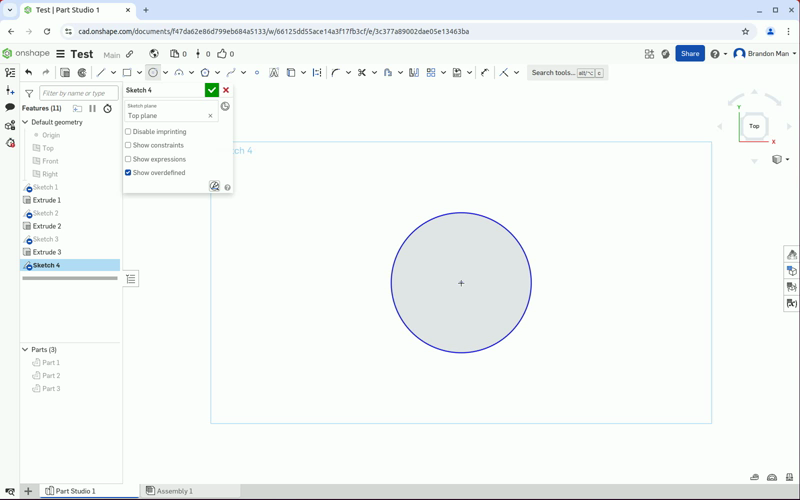
mouse_move(523, 282)
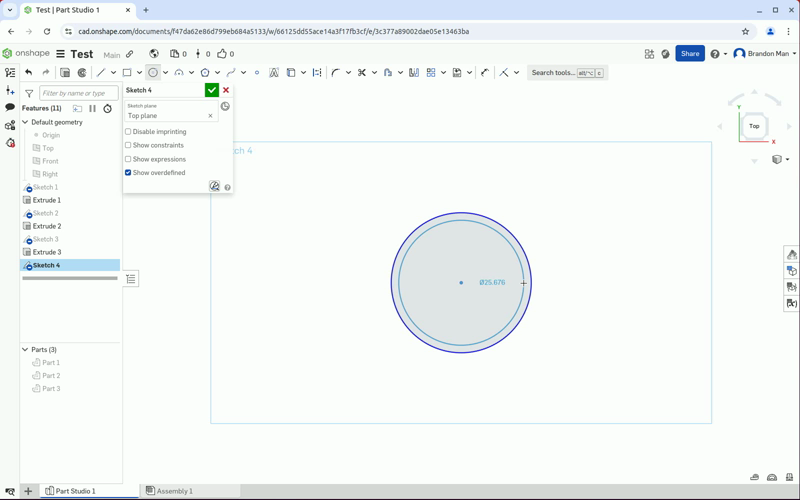
click(523, 282)
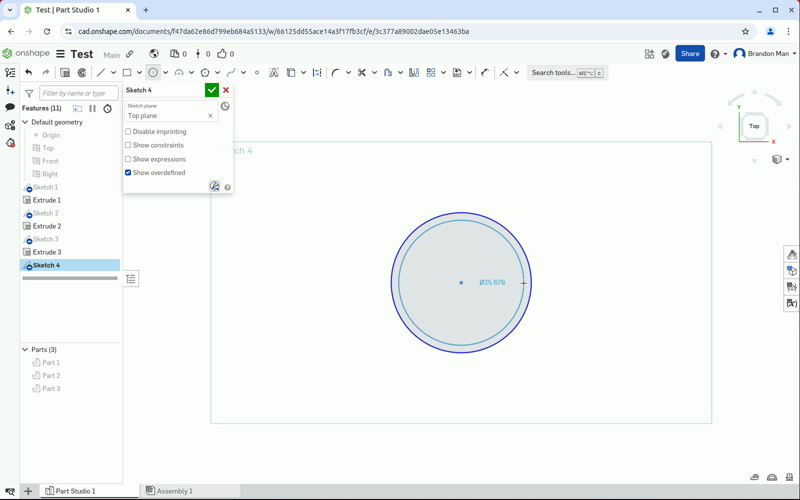
key(esc)
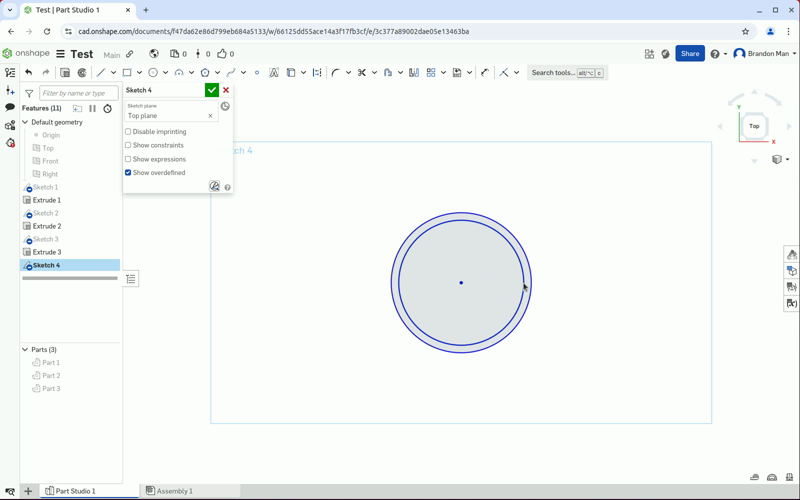
mouse_move(396, 277)
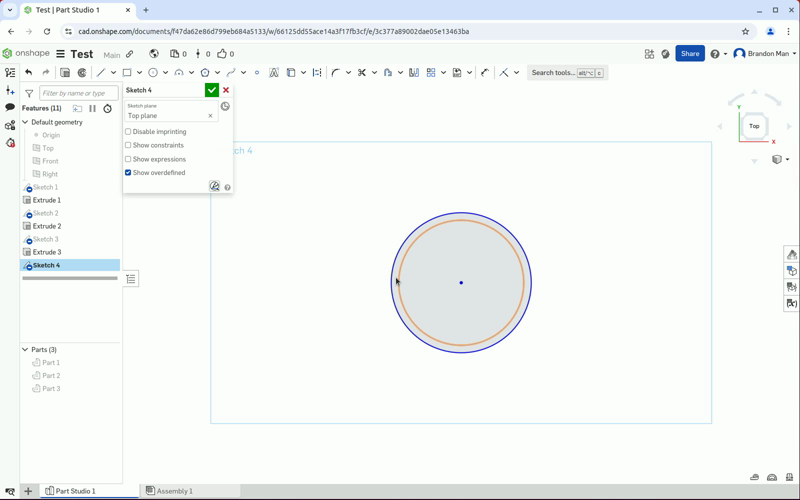
click(396, 277)
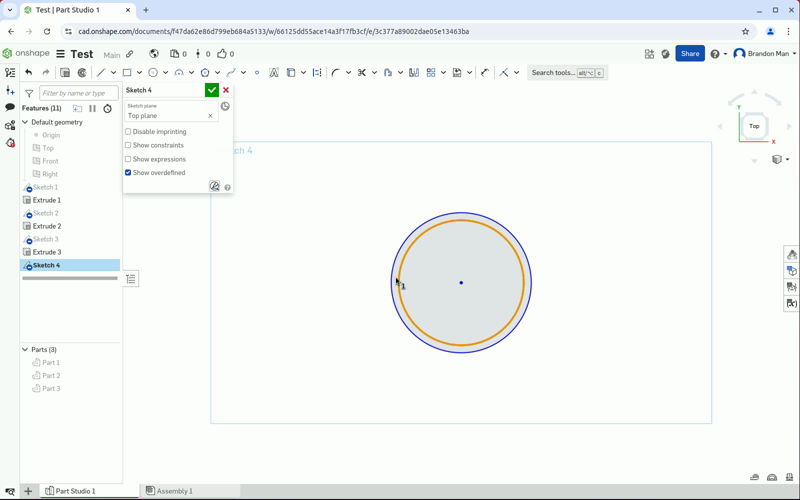
mouse_move(73, 352)
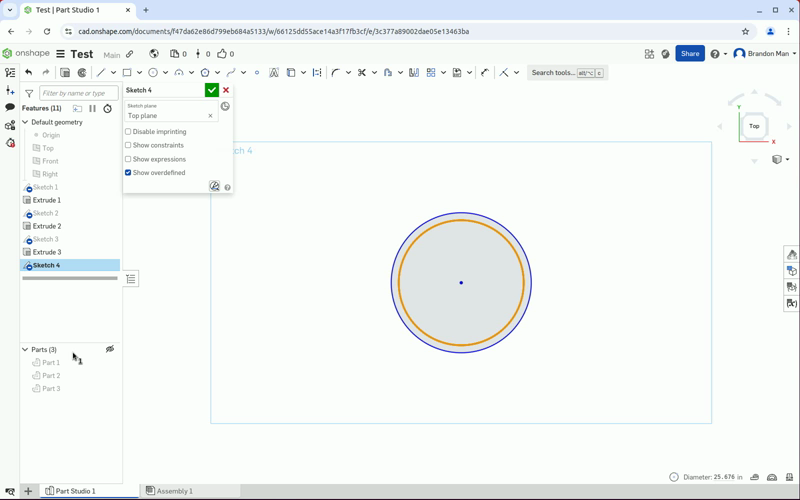
key(shift+y)
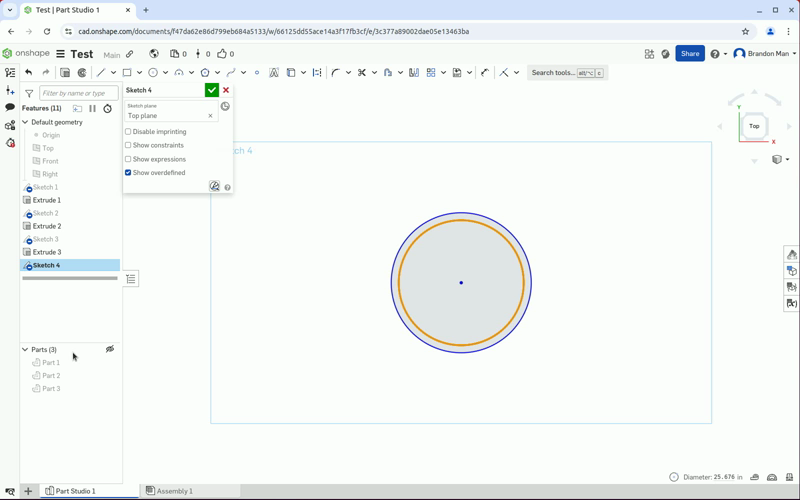
key(shift+e)
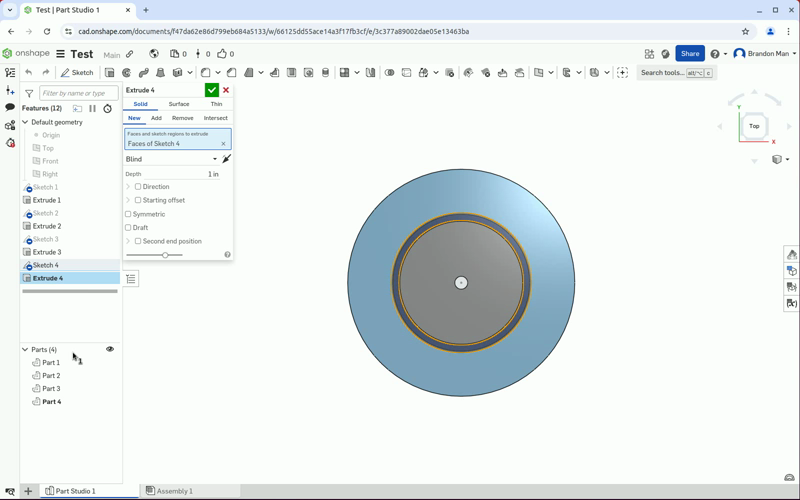
mouse_move(143, 106)
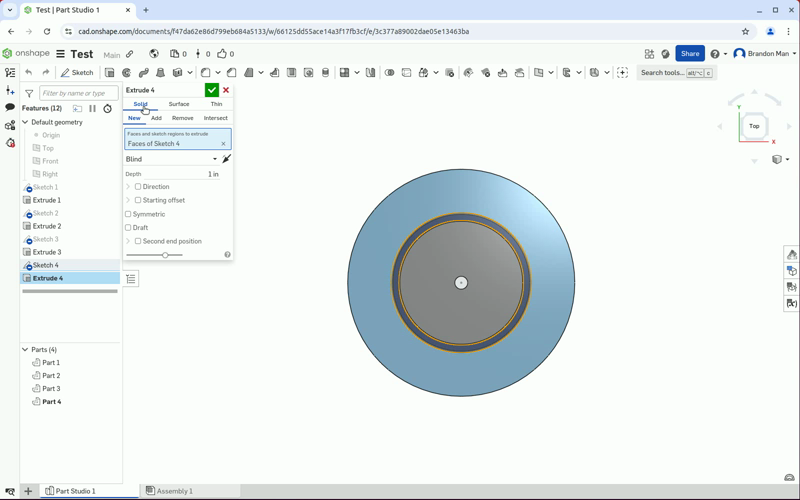
click(143, 106)
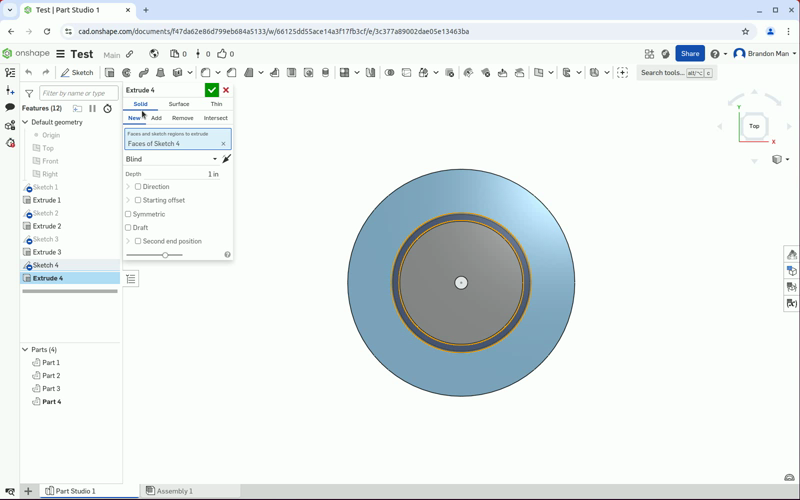
mouse_move(137, 120)
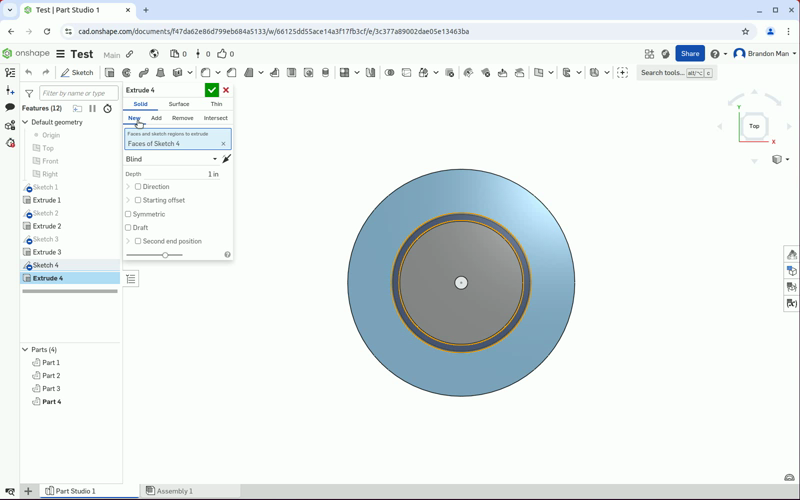
click(137, 120)
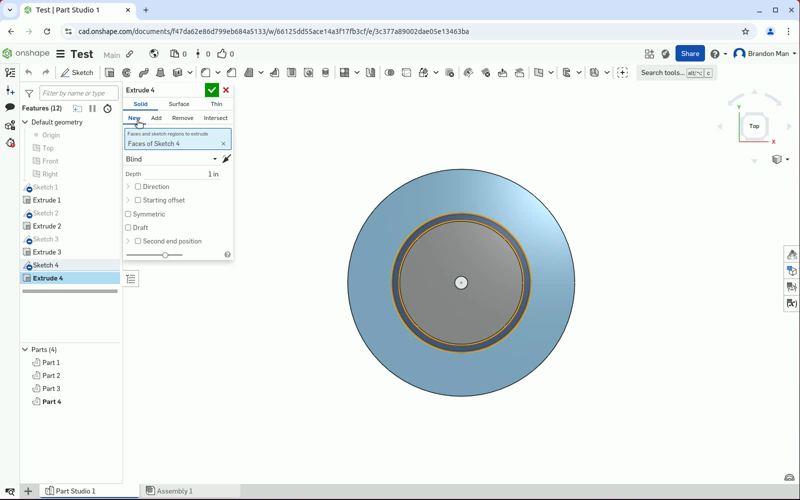
key(tab, 4)
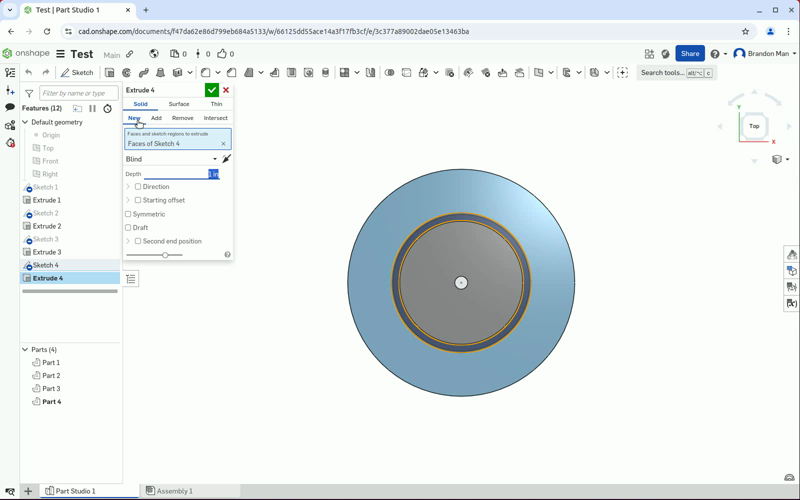
text(17.331)
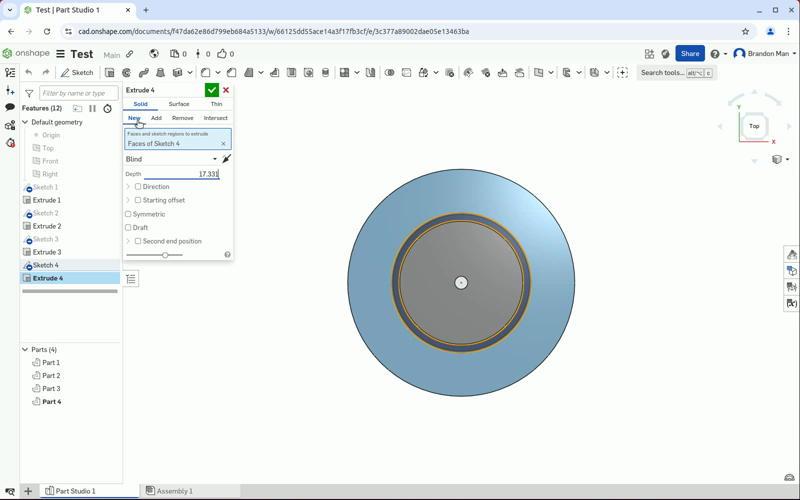
key(enter)
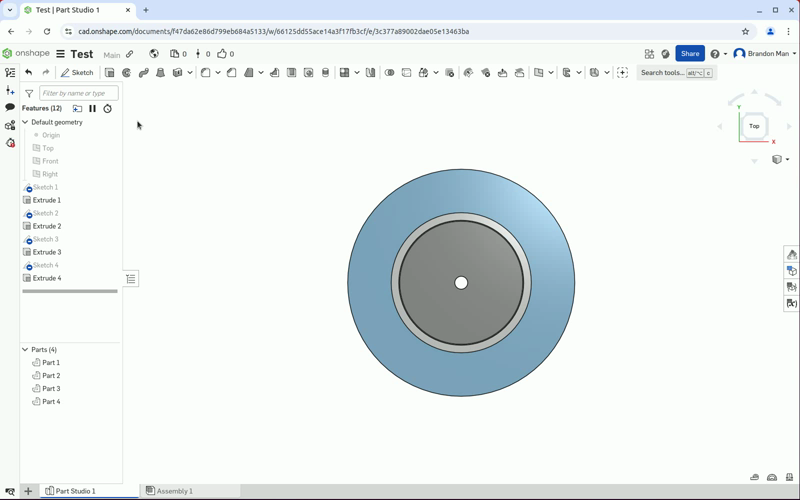
key(shift+h)
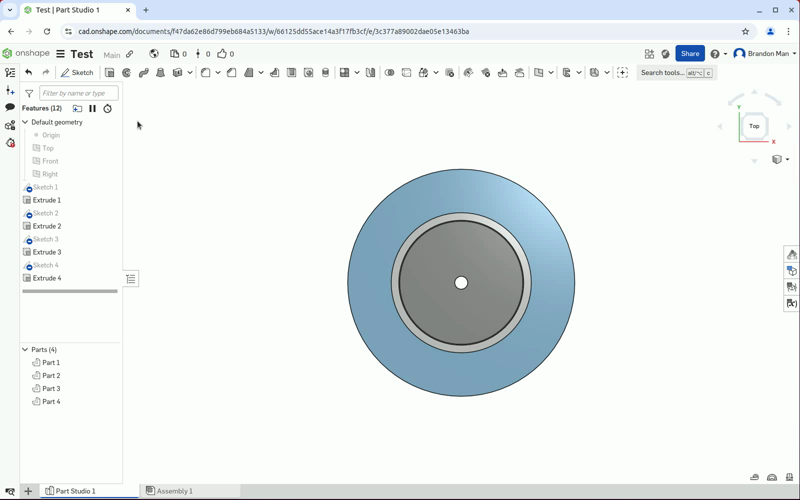
key(shift+h)
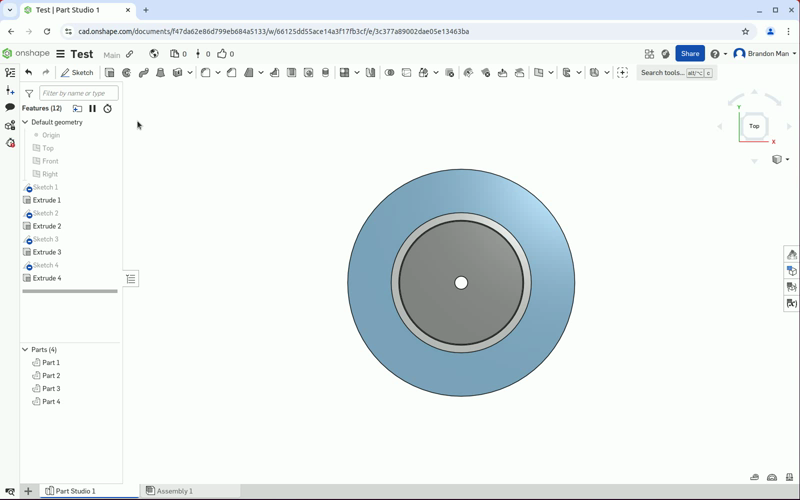
mouse_move(73, 189)
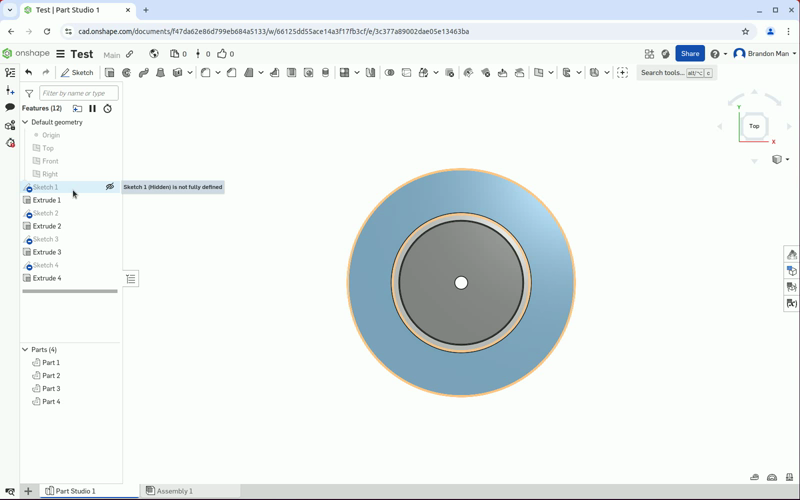
click(73, 189)
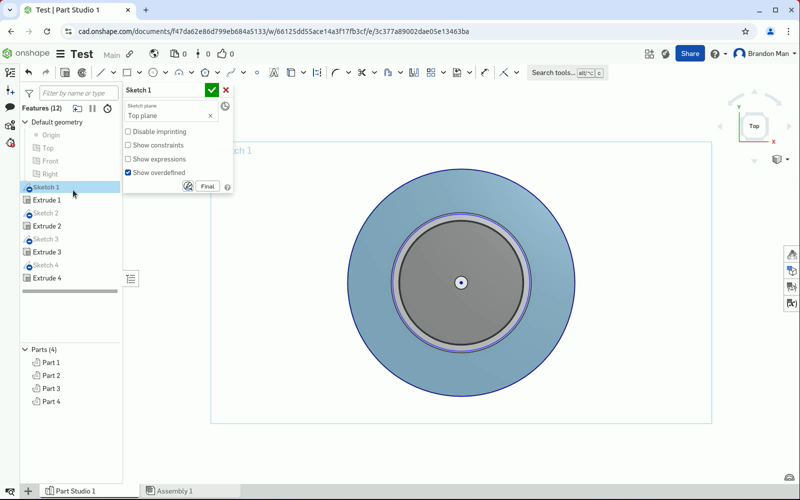
mouse_move(229, 92)
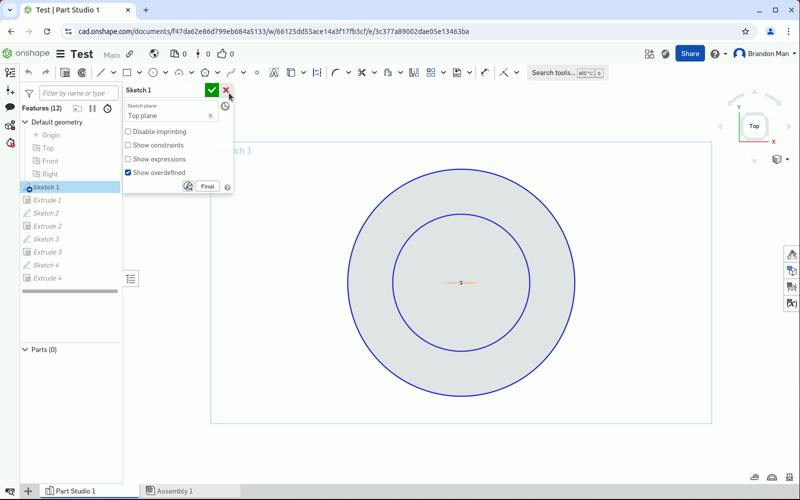
click(229, 92)
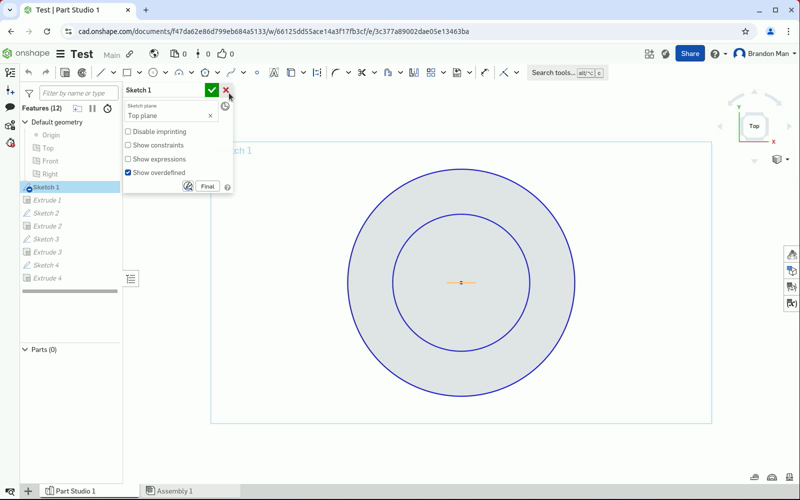
key(shift+s)
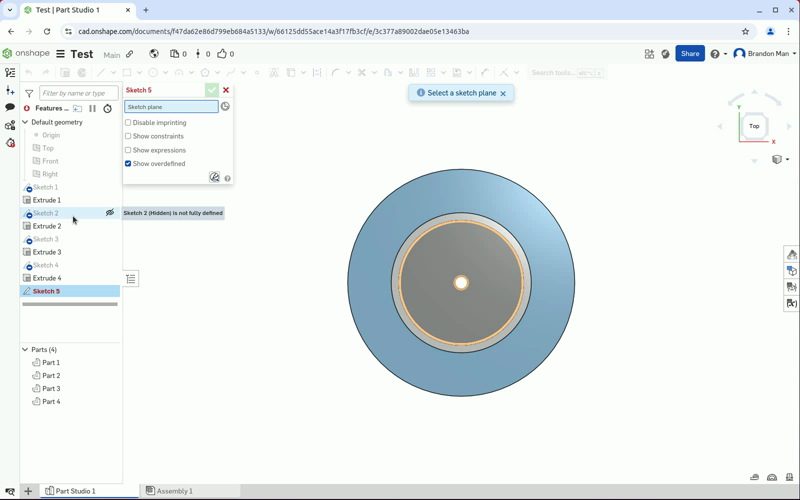
scroll(3)
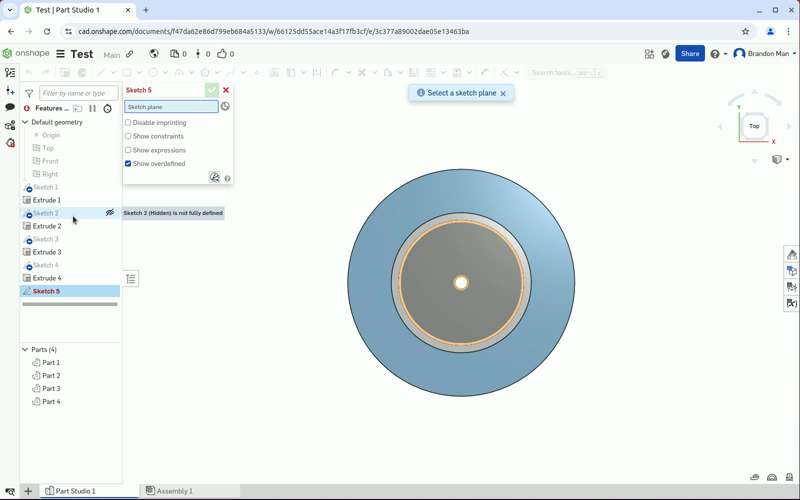
mouse_move(73, 150)
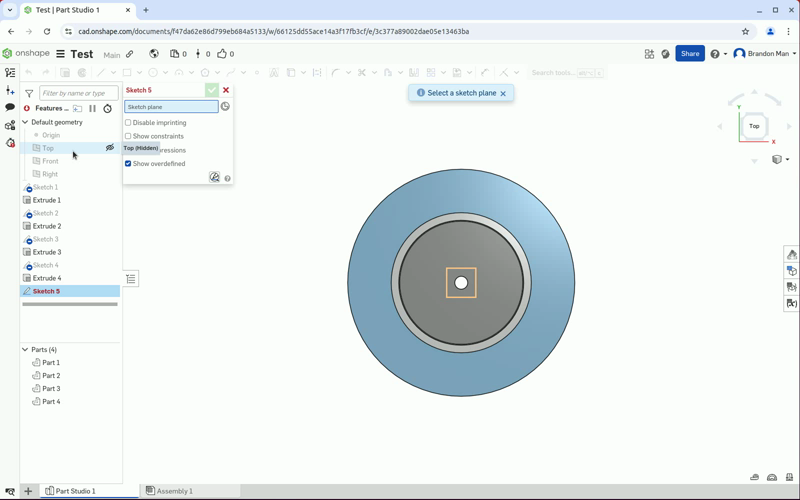
click(73, 150)
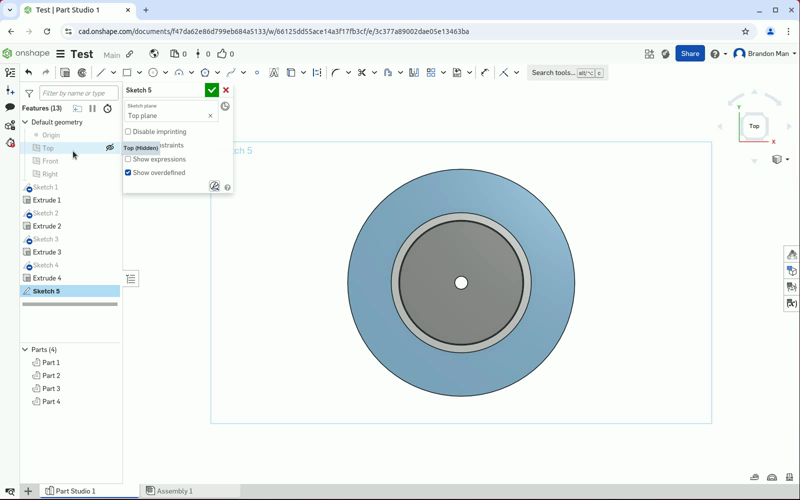
mouse_move(73, 352)
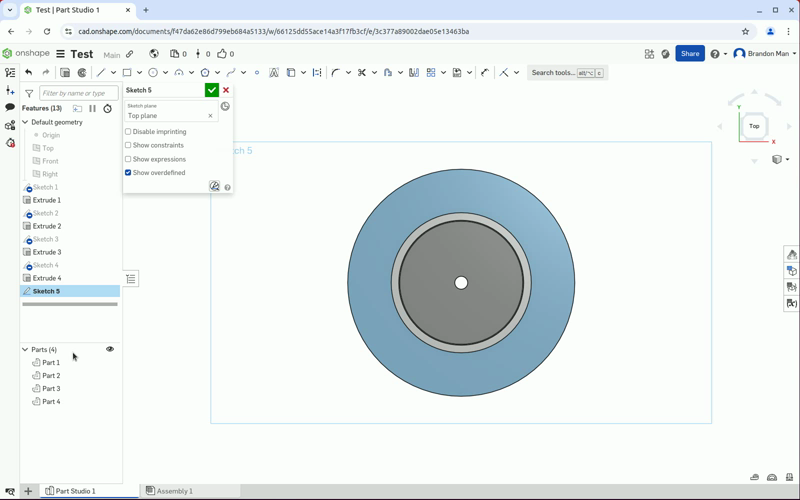
key(y)
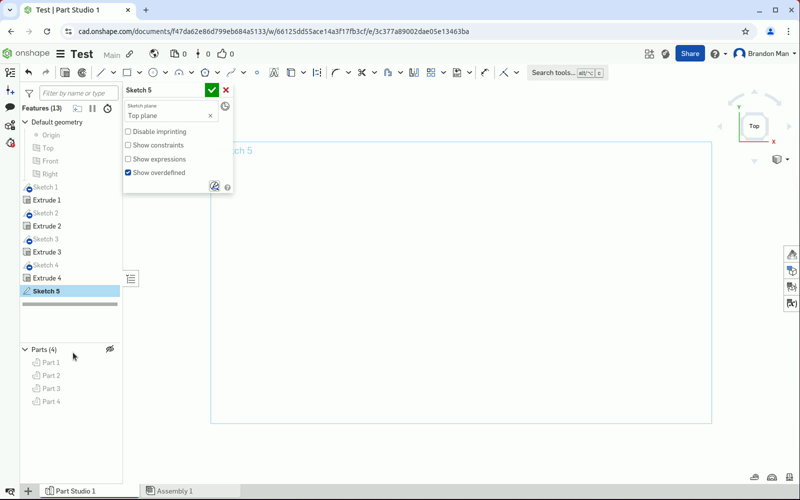
key(c)
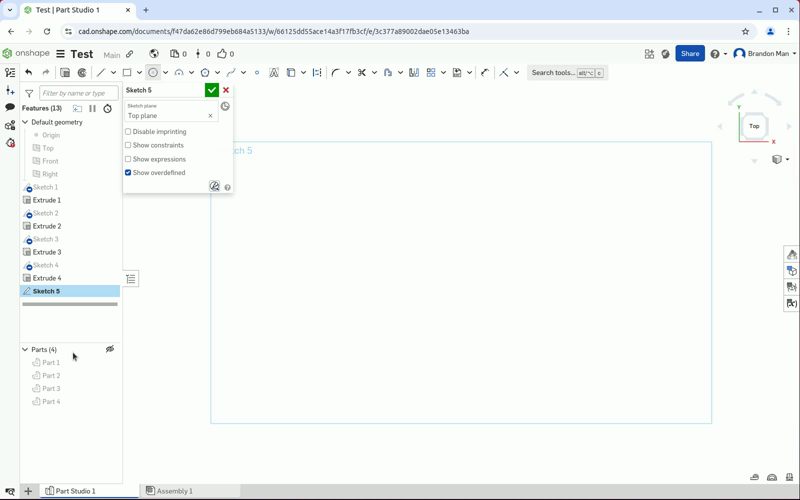
key_down(shift)
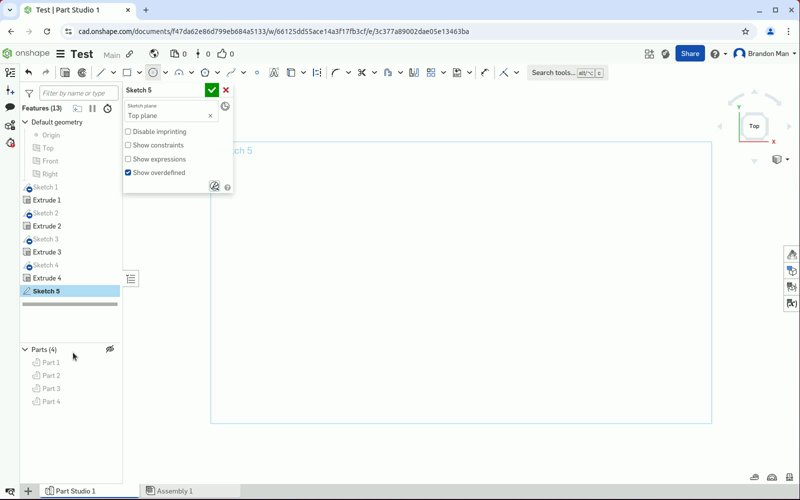
mouse_move(461, 282)
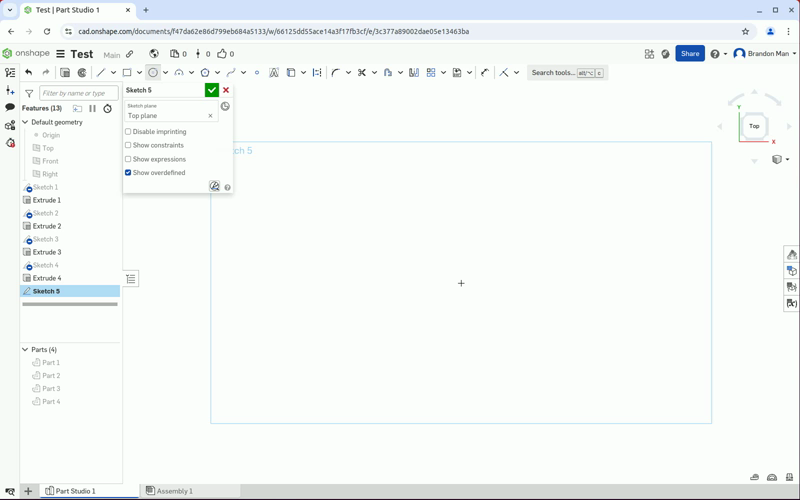
click(461, 282)
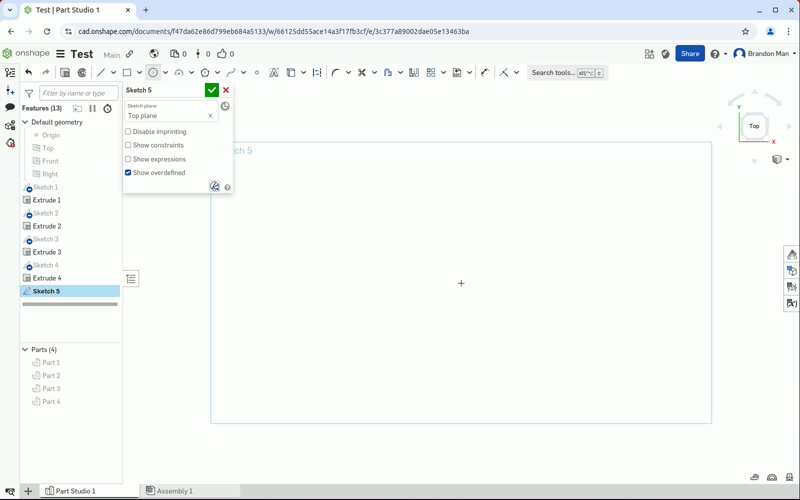
key_up(shift)
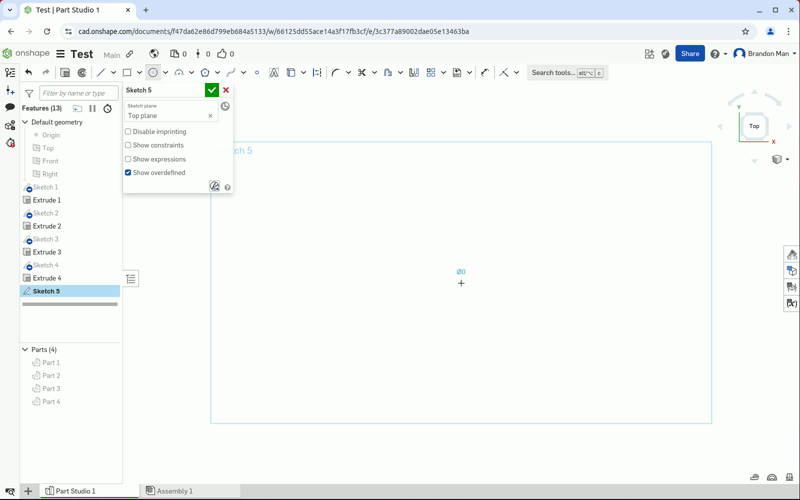
mouse_move(574, 282)
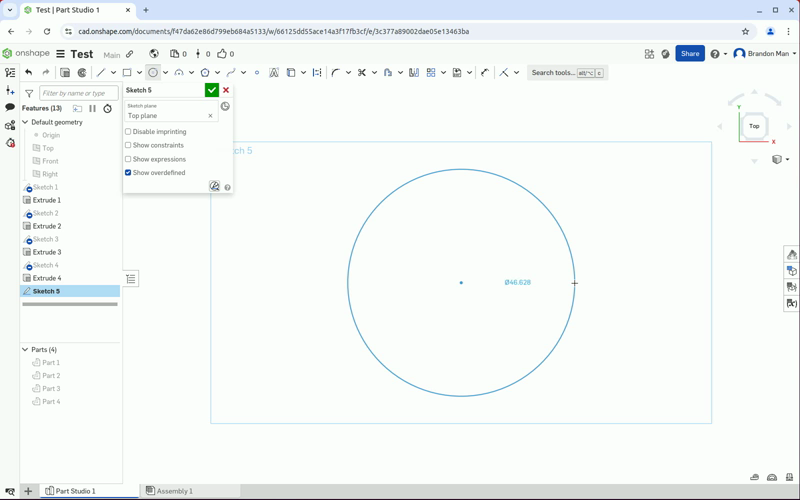
click(574, 282)
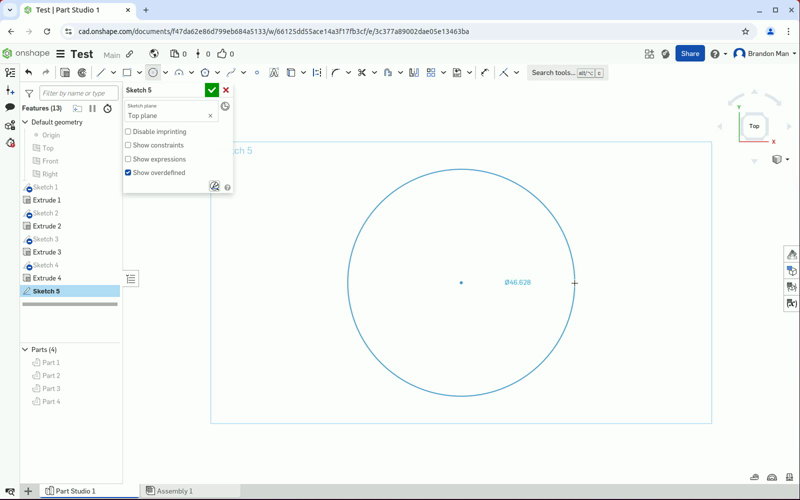
key(esc)
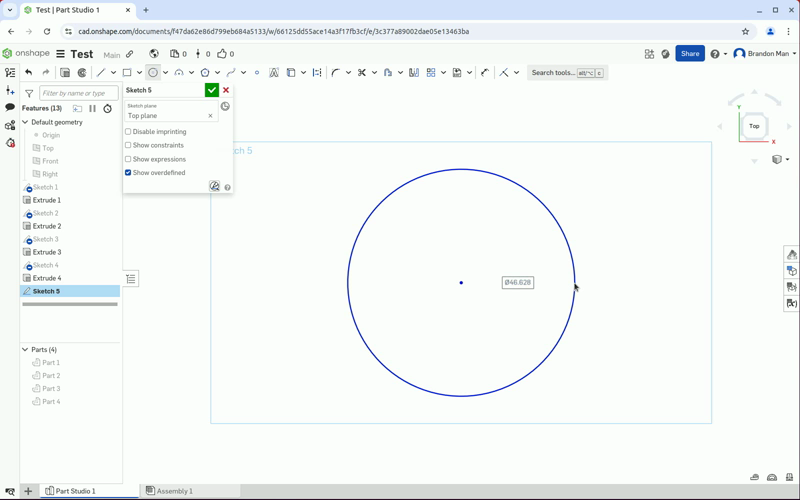
key(c)
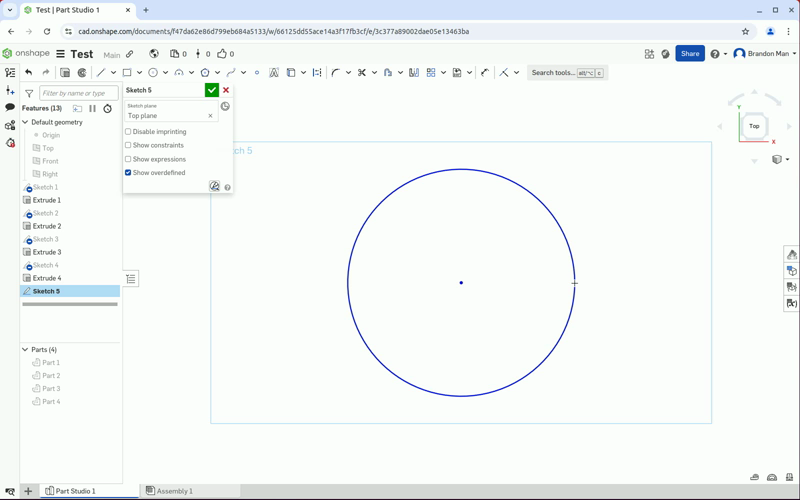
key_down(shift)
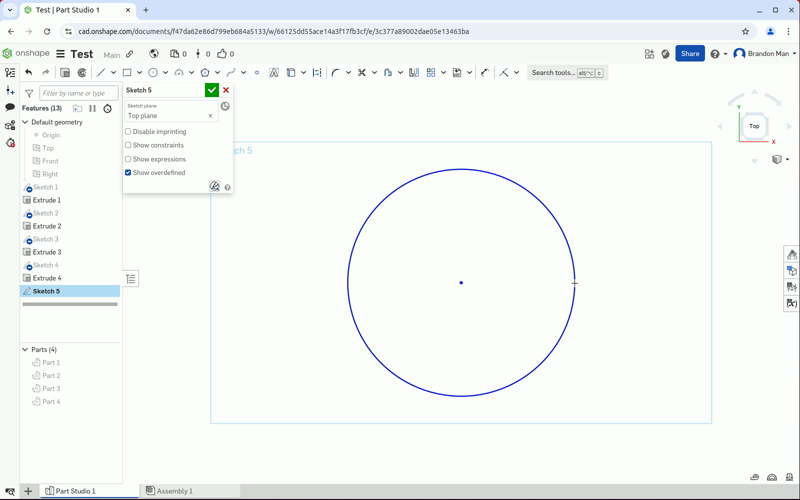
mouse_move(461, 282)
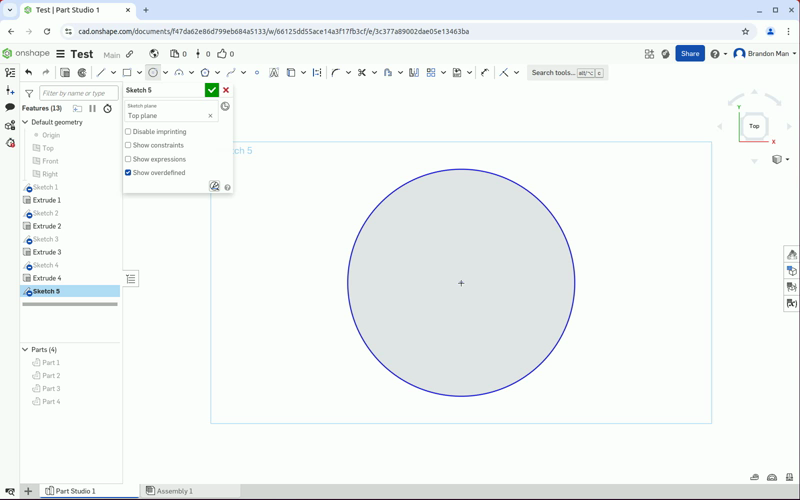
click(461, 282)
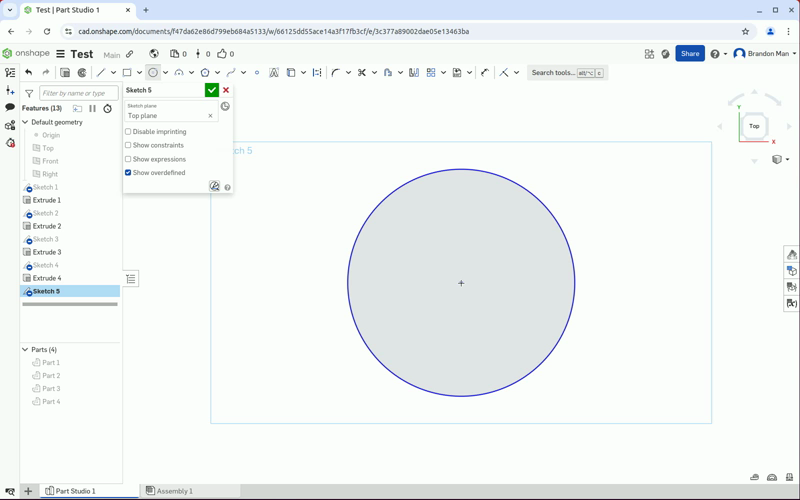
key_up(shift)
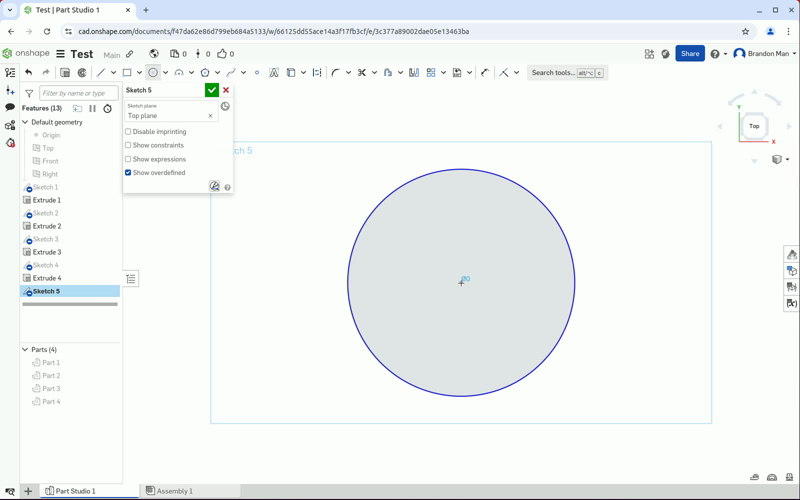
mouse_move(529, 282)
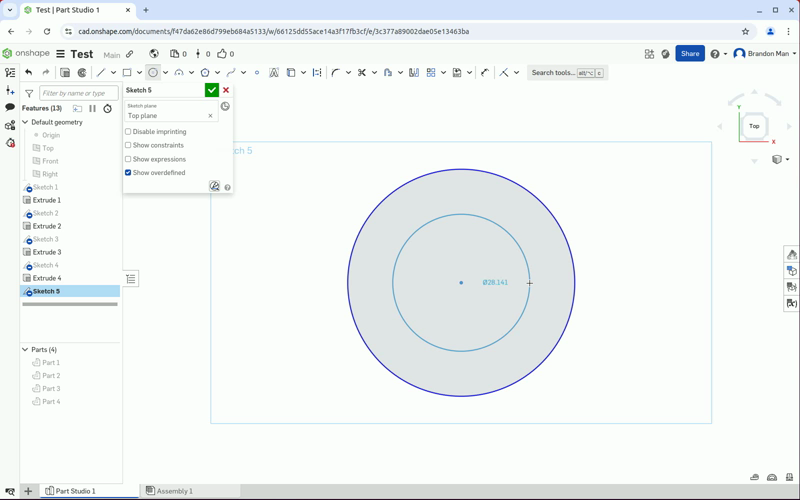
click(529, 282)
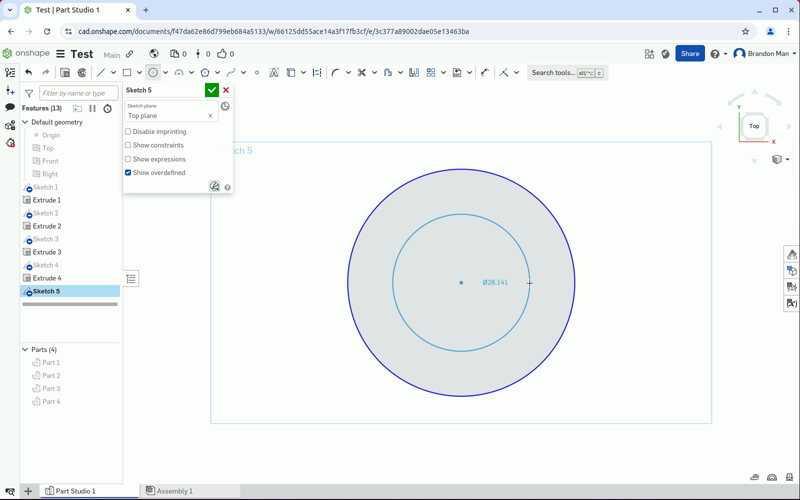
key(esc)
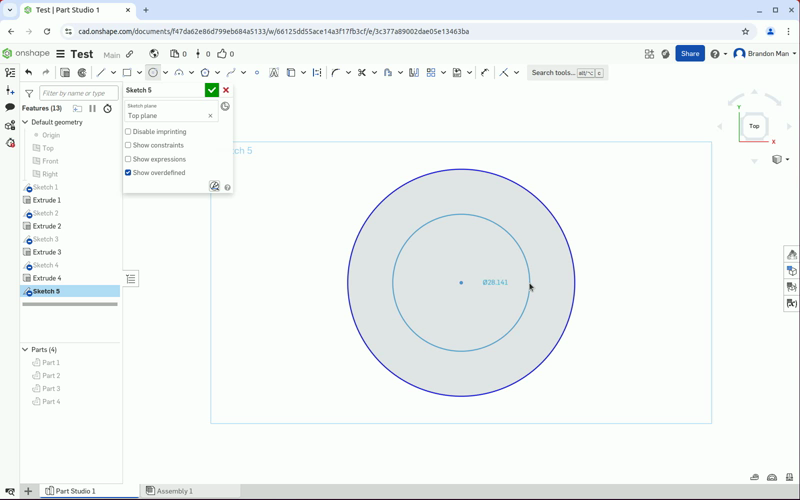
mouse_move(378, 320)
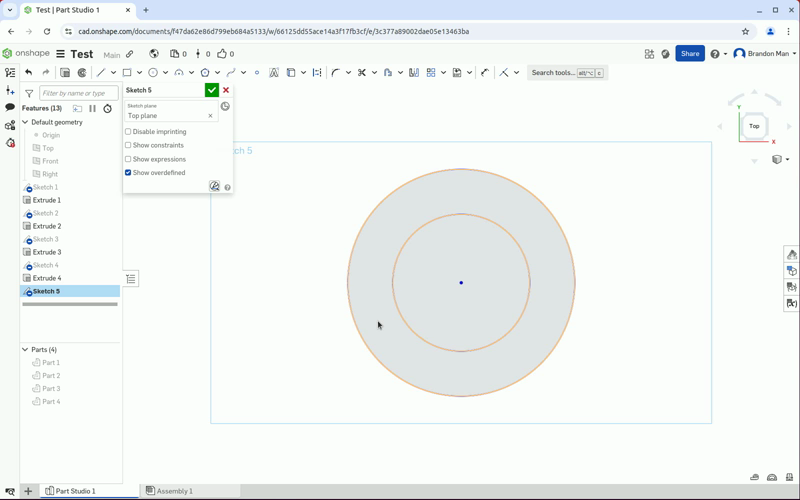
click(378, 320)
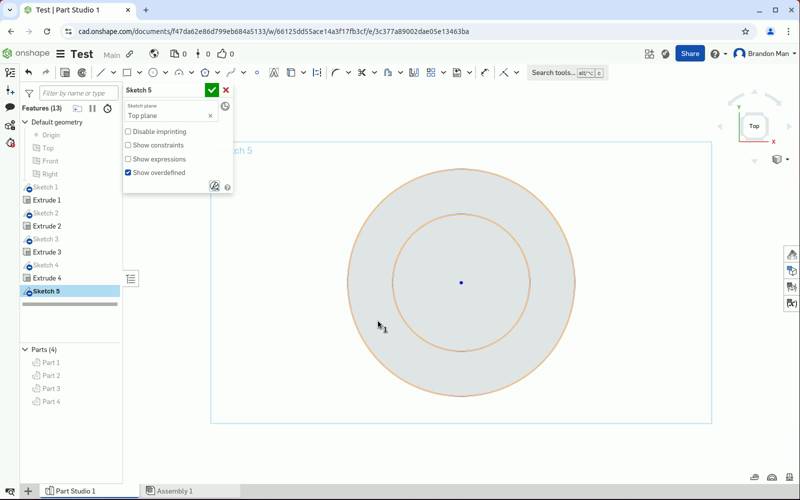
mouse_move(73, 352)
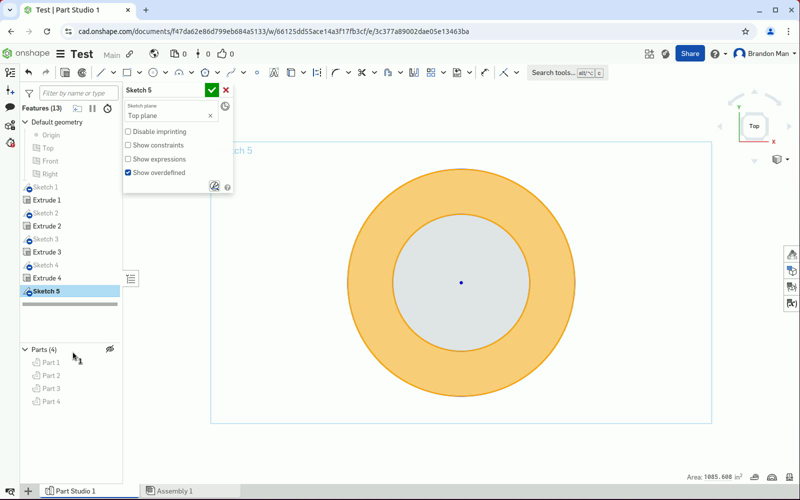
key(shift+y)
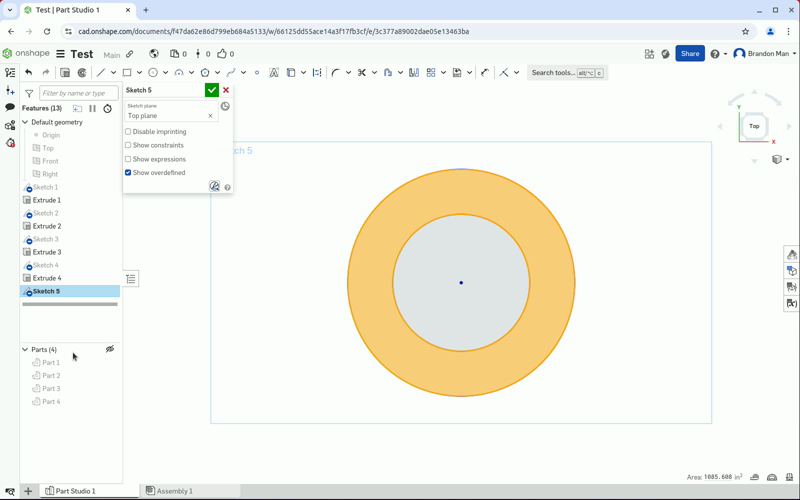
key(shift+e)
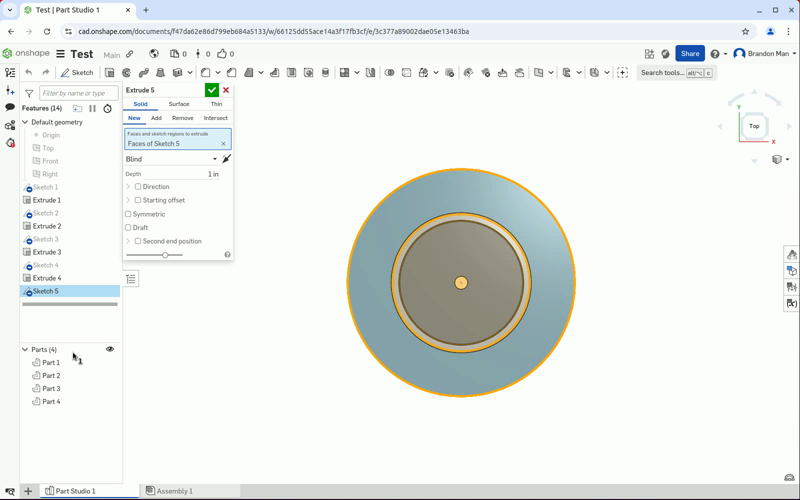
mouse_move(143, 106)
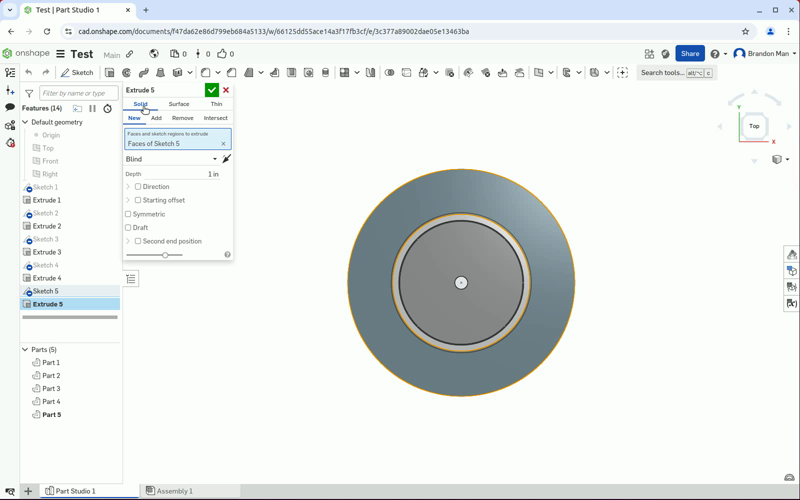
click(143, 106)
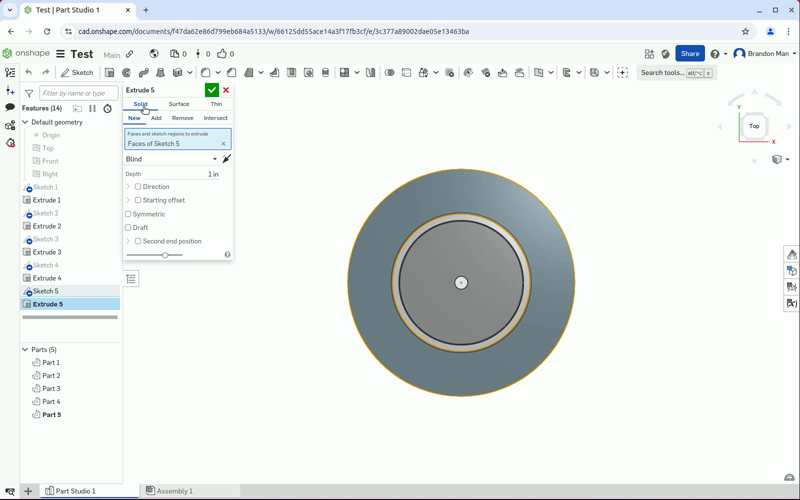
mouse_move(137, 120)
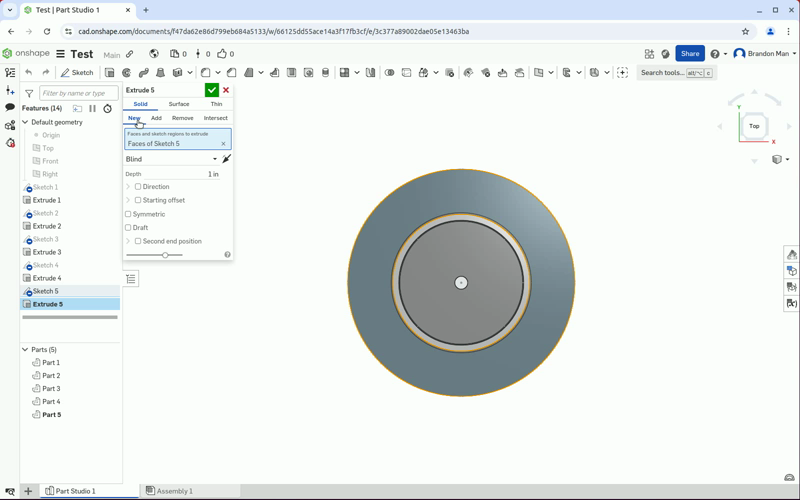
click(137, 120)
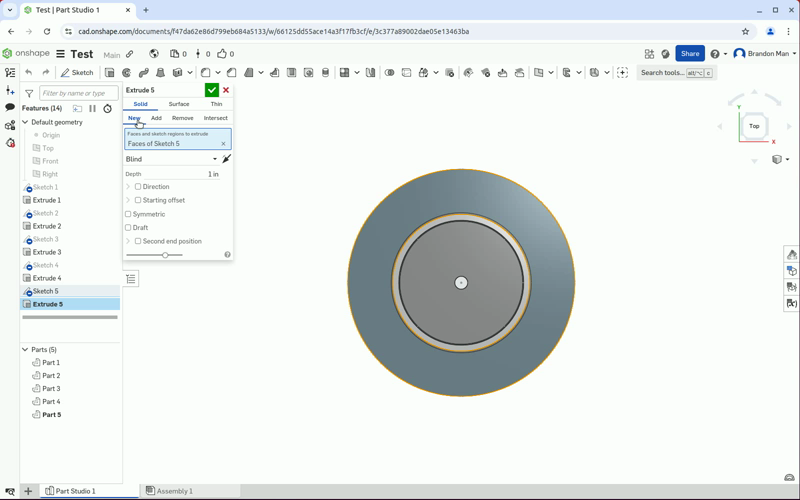
key(tab, 4)
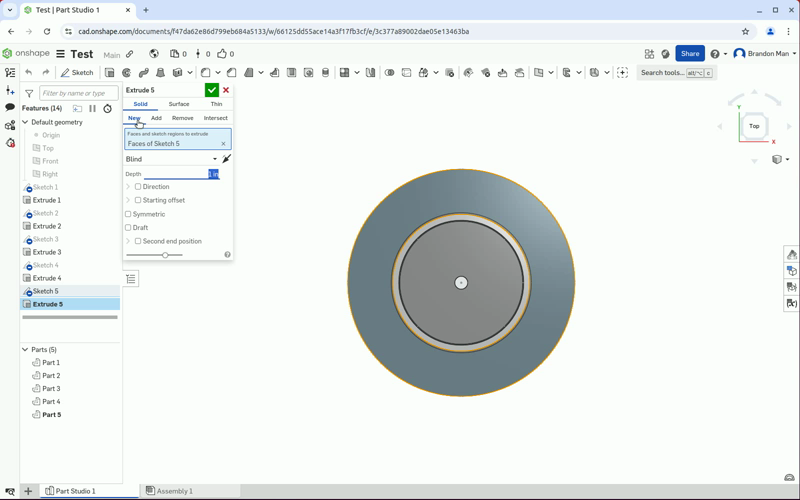
text(1.685)
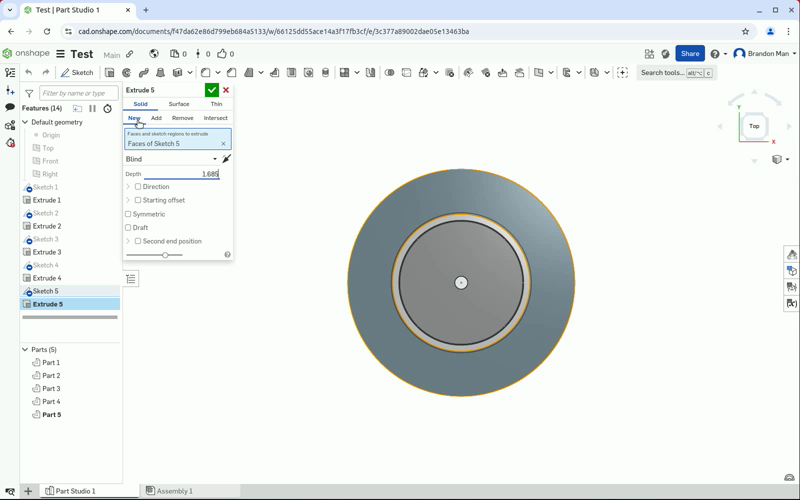
key(enter)
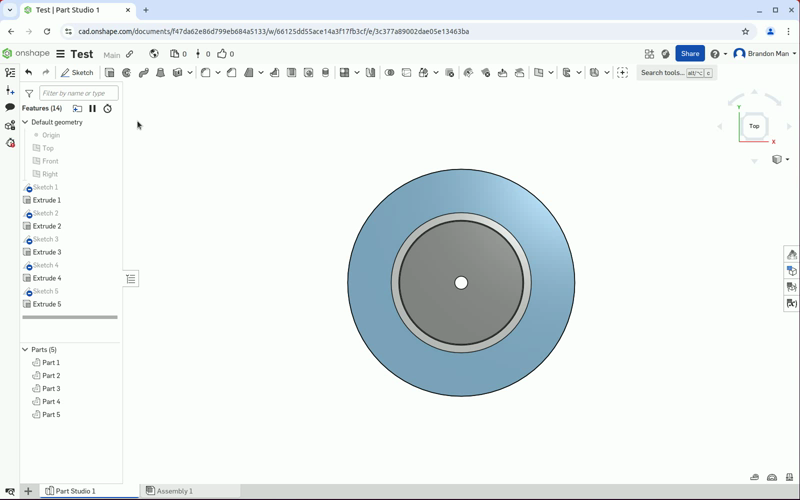
key(shift+h)
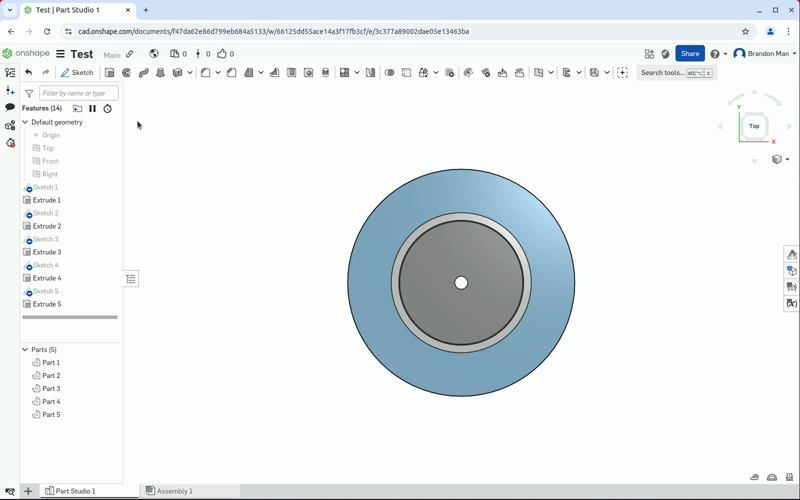
key(shift+h)
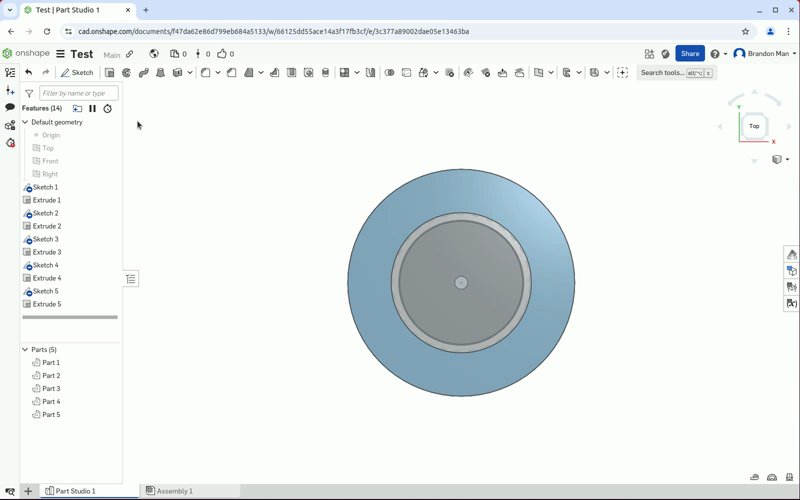
key(shift+7)
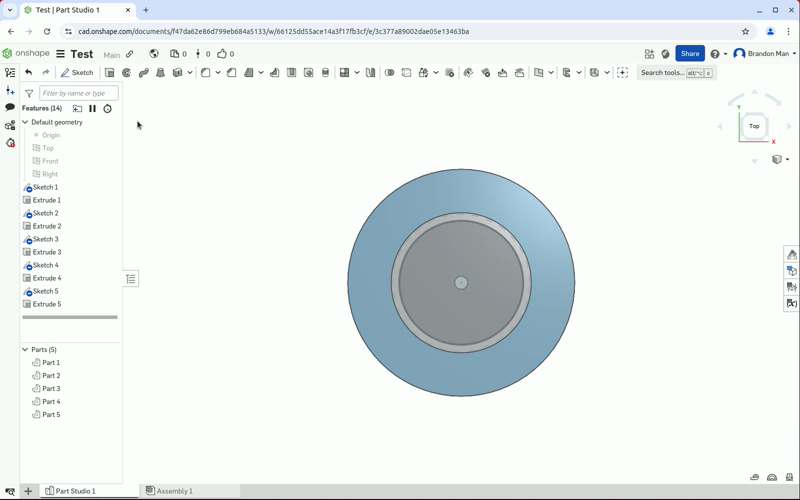
key(up, 3)
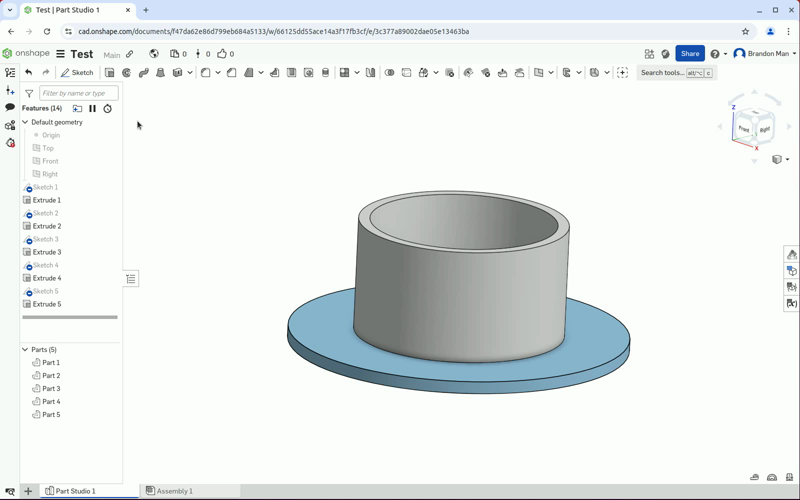
key(left, 3)
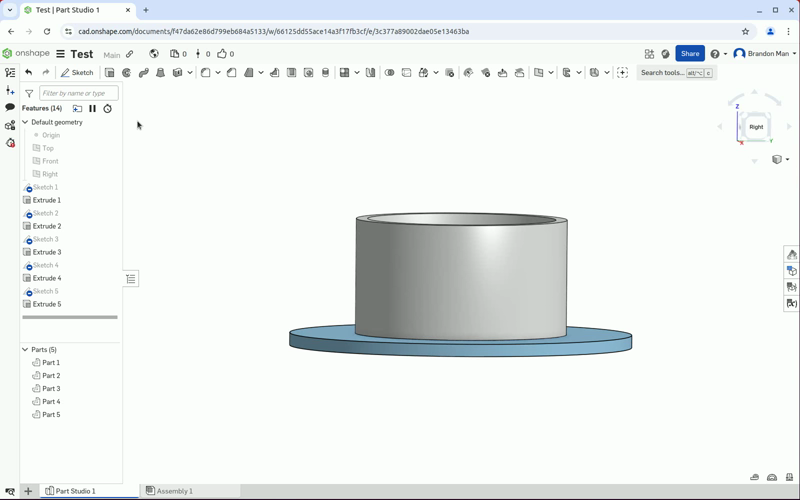
key(right, 3)
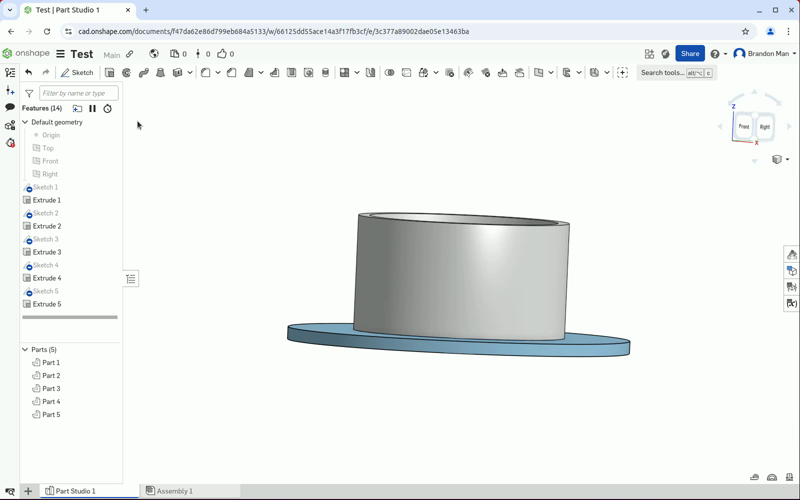
key(down, 3)
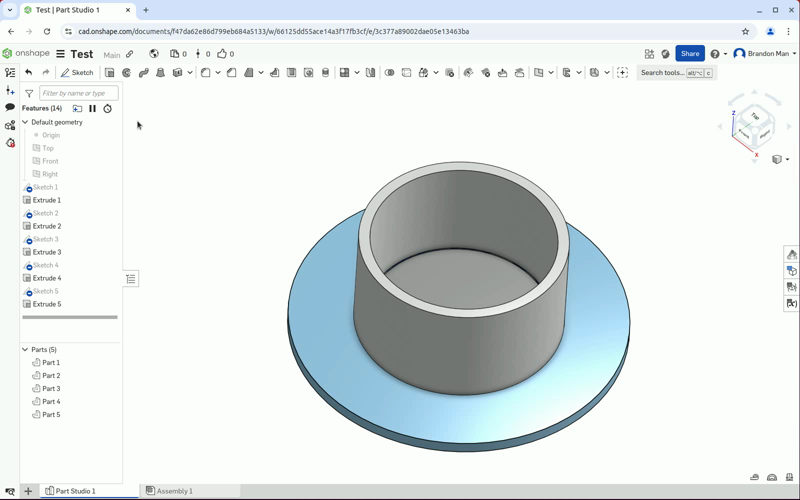
mouse_move(73, 189)
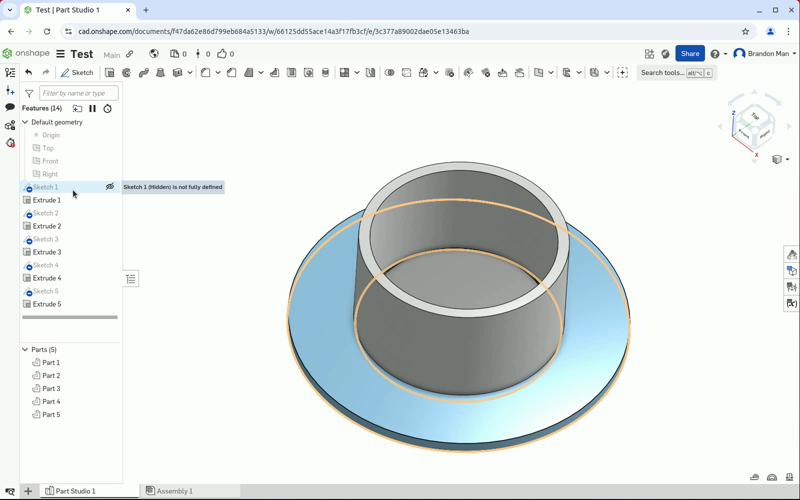
click(73, 189)